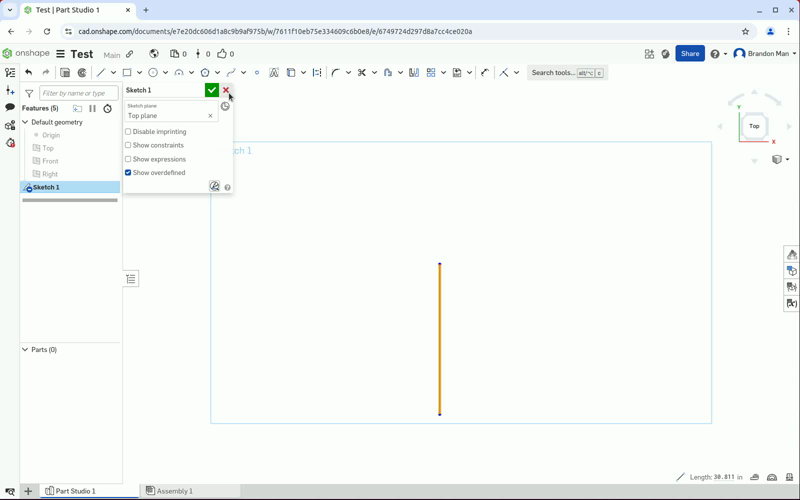
key(shift+h)
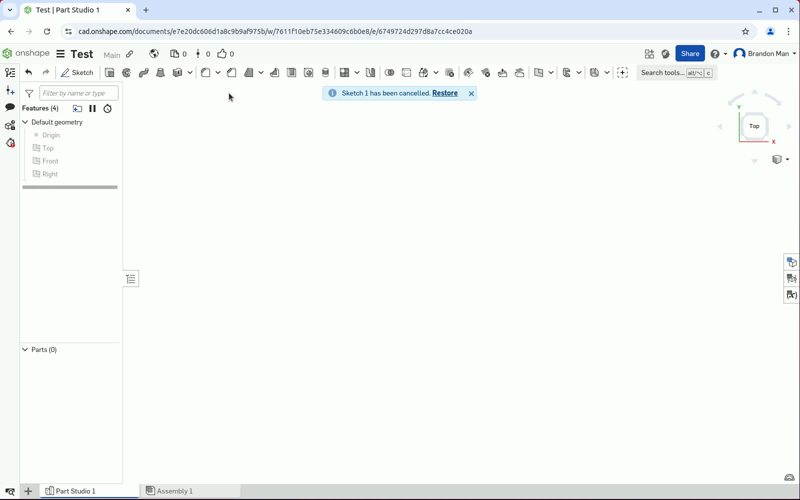
mouse_move(73, 352)
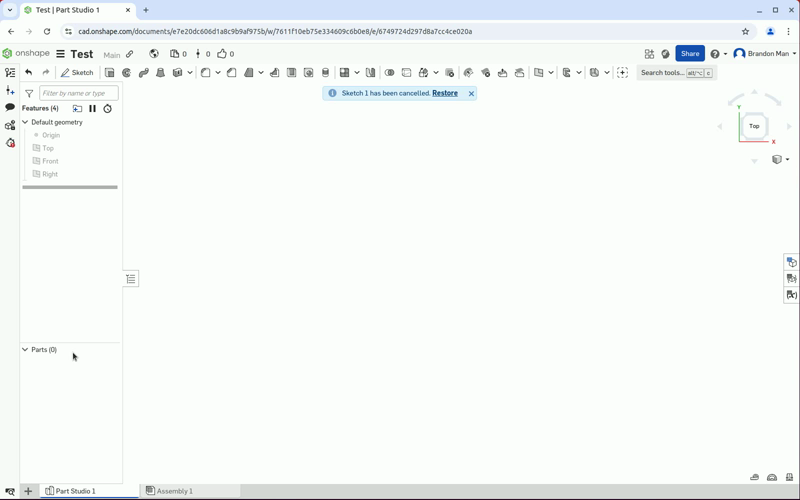
key(y)
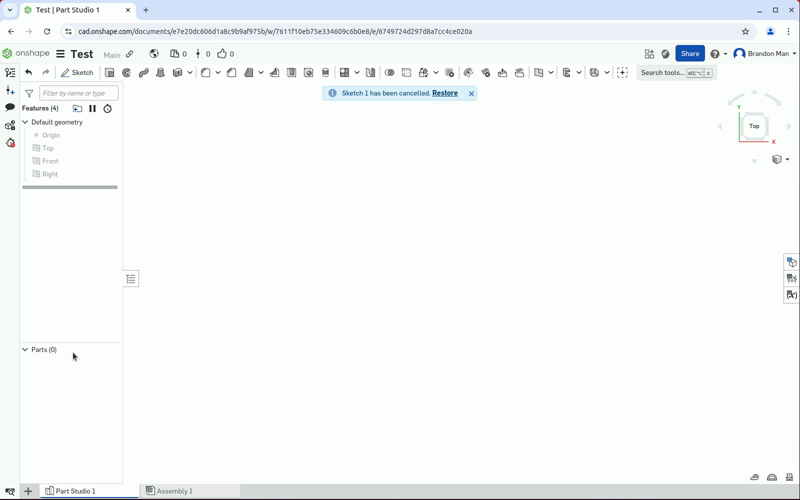
key(shift+p)
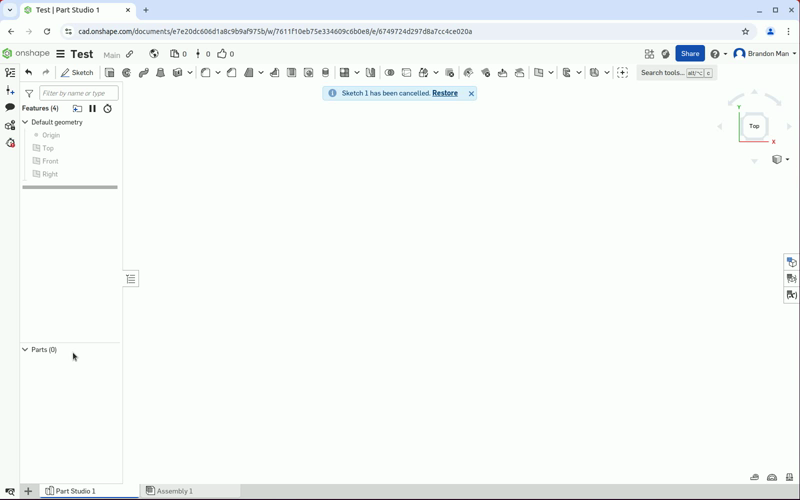
key(space)
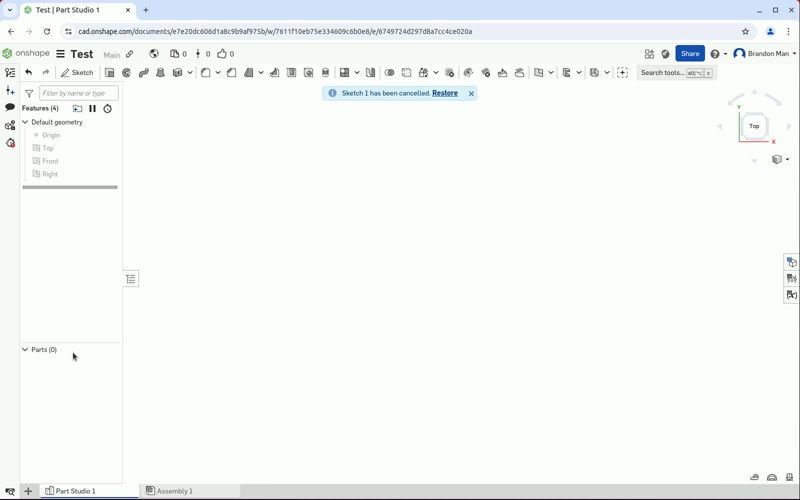
key_down(shift)
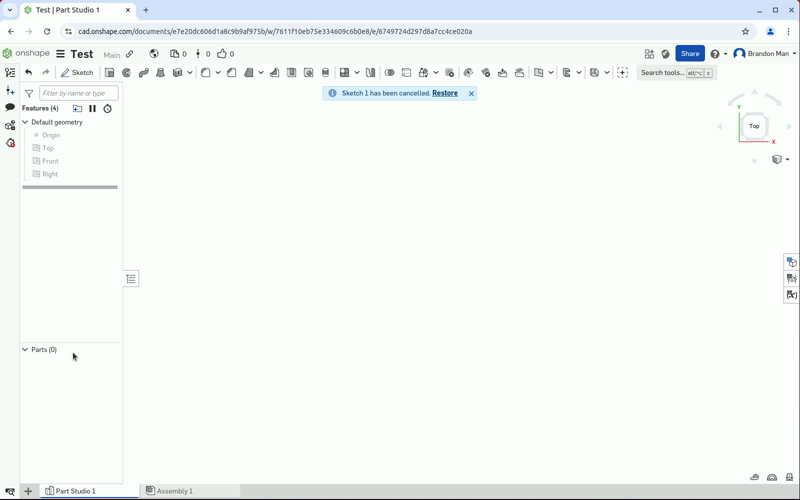
key(up)
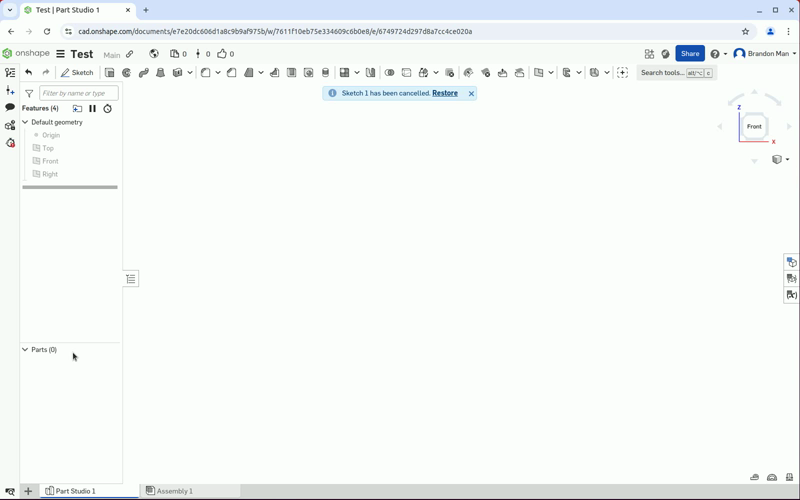
key_up(shift)
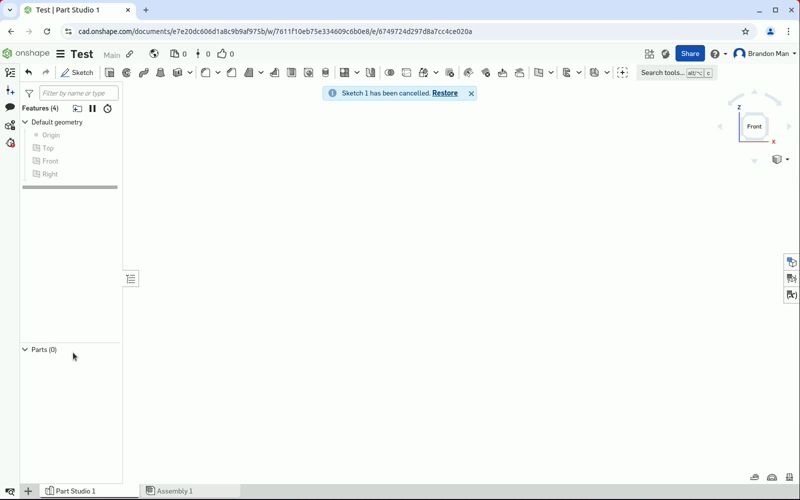
mouse_move(73, 352)
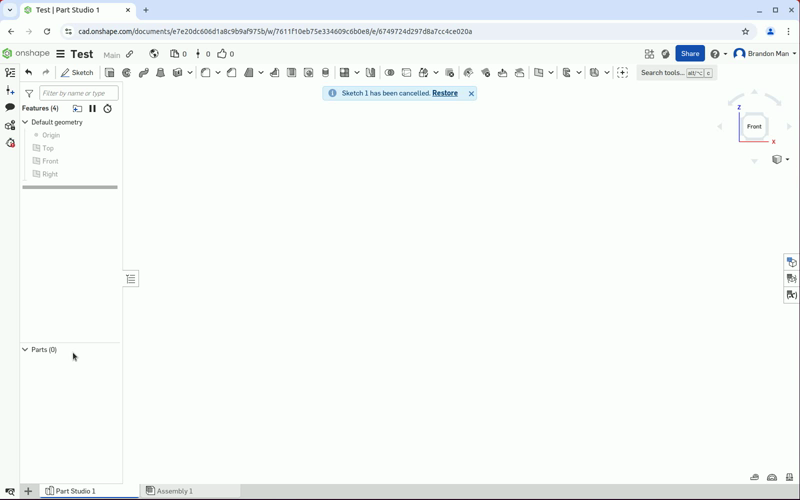
key(shift+y)
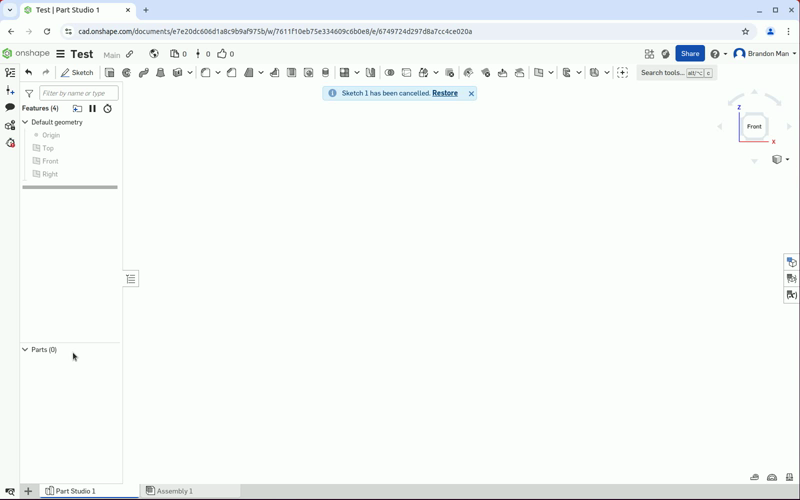
key(shift+s)
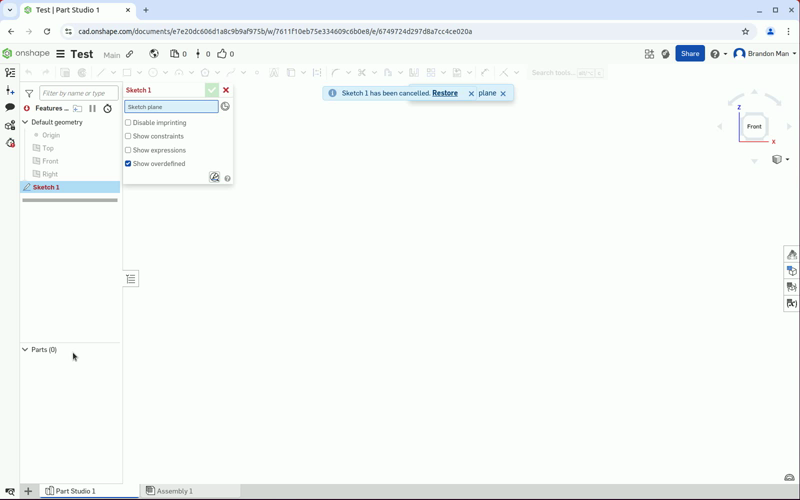
mouse_move(73, 163)
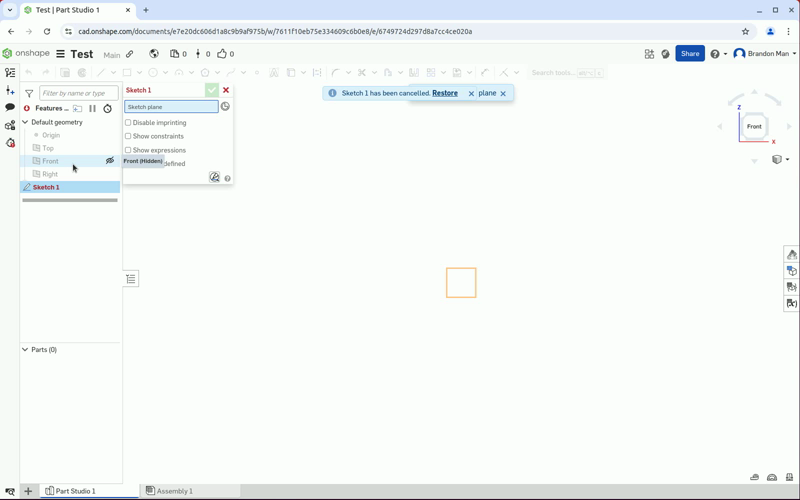
click(73, 163)
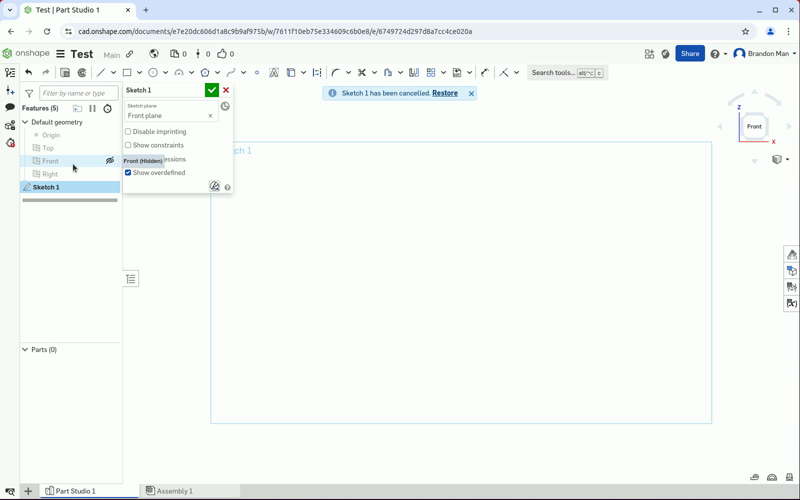
mouse_move(73, 352)
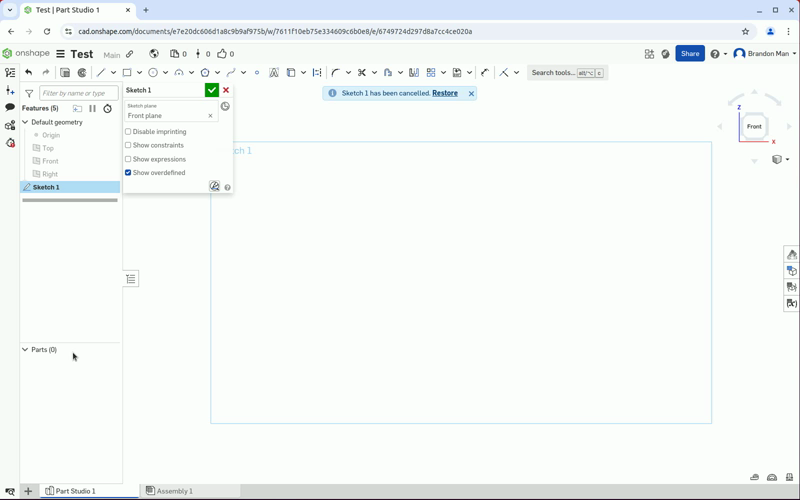
key(y)
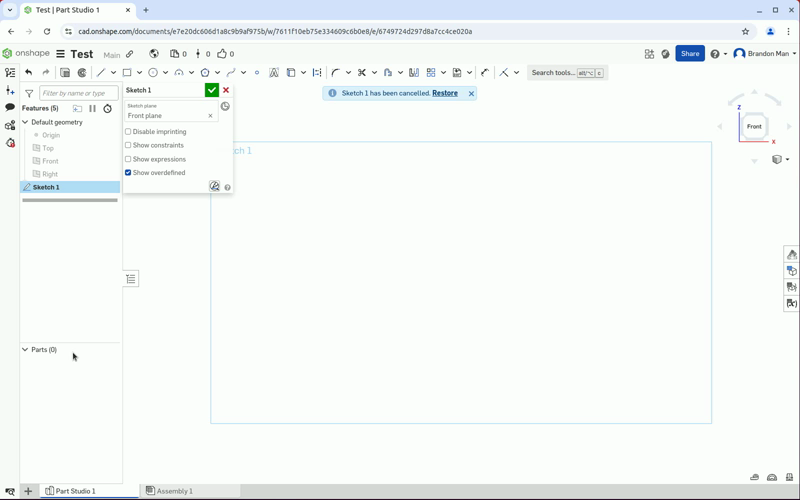
key(l)
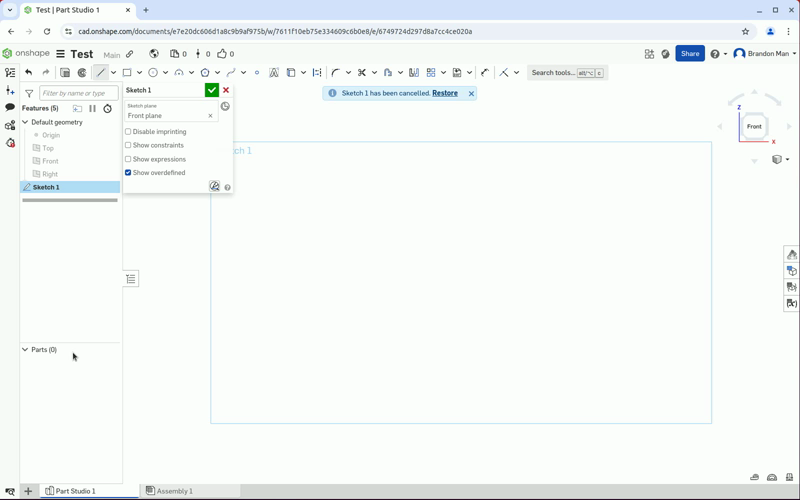
key_down(shift)
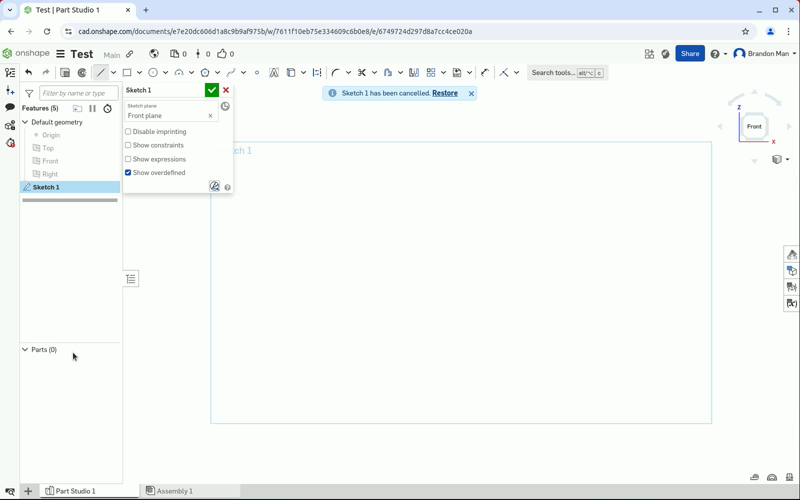
mouse_move(445, 330)
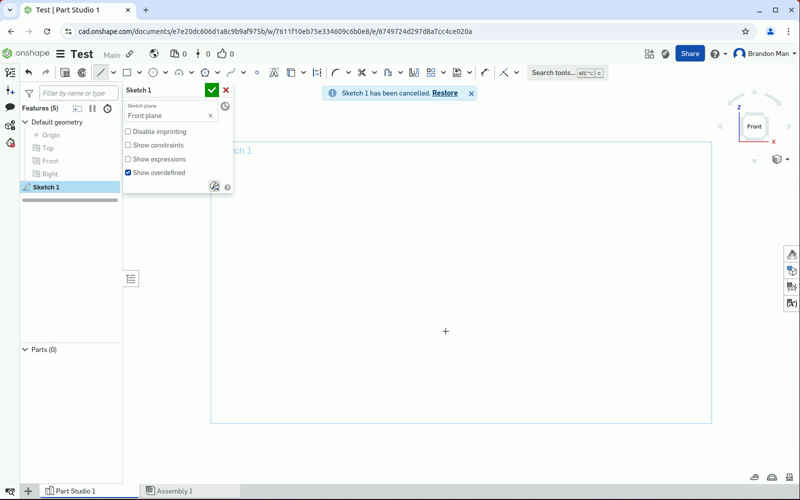
click(445, 330)
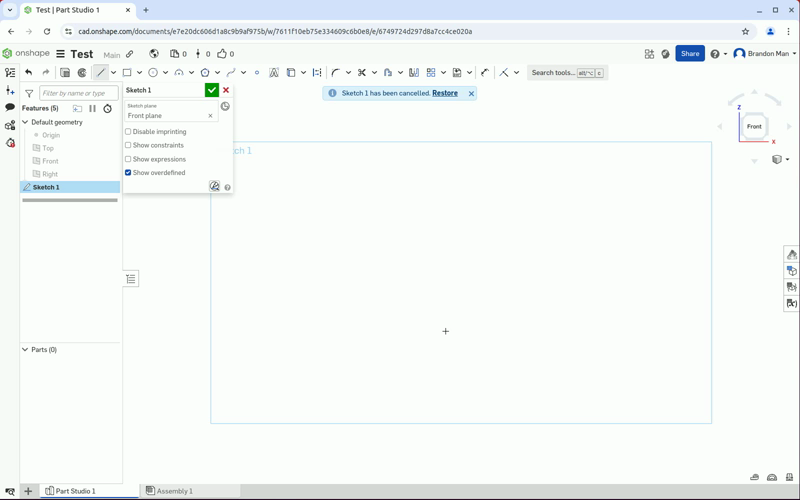
key_up(shift)
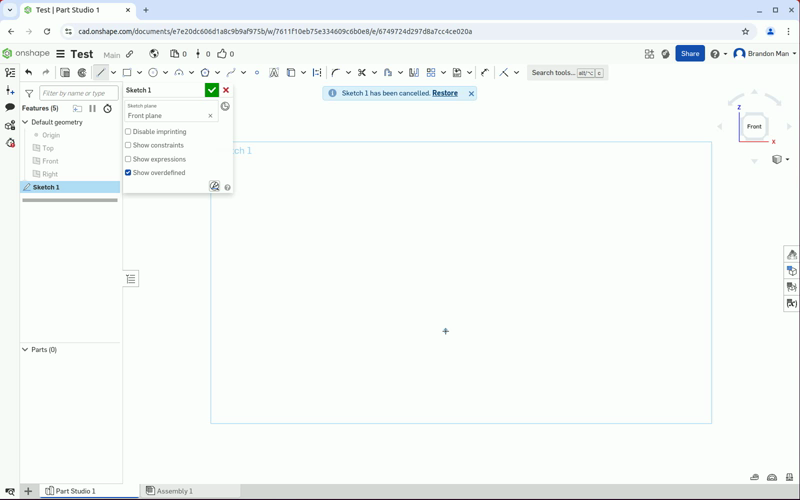
key_down(shift)
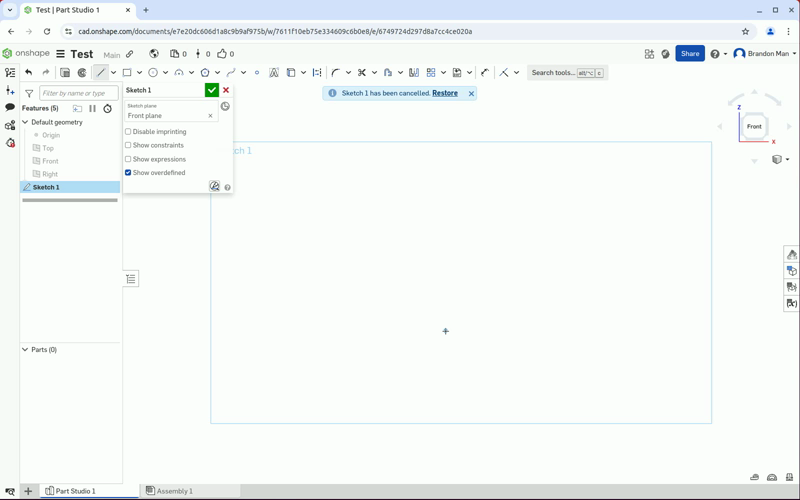
mouse_move(461, 395)
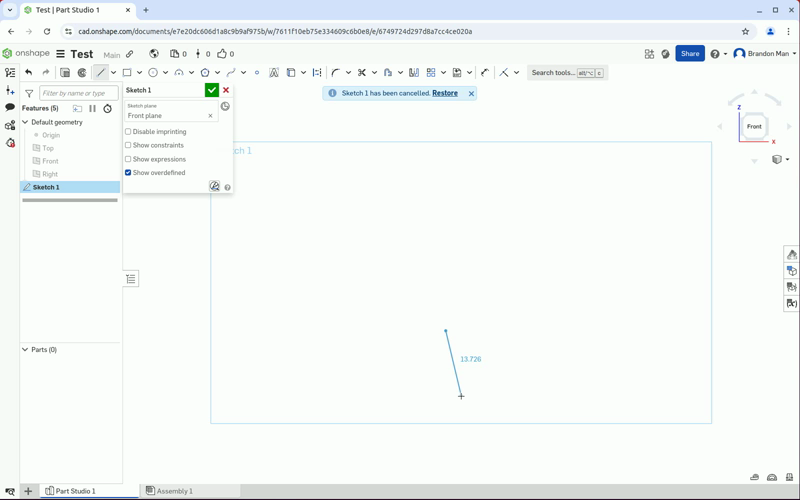
click(461, 395)
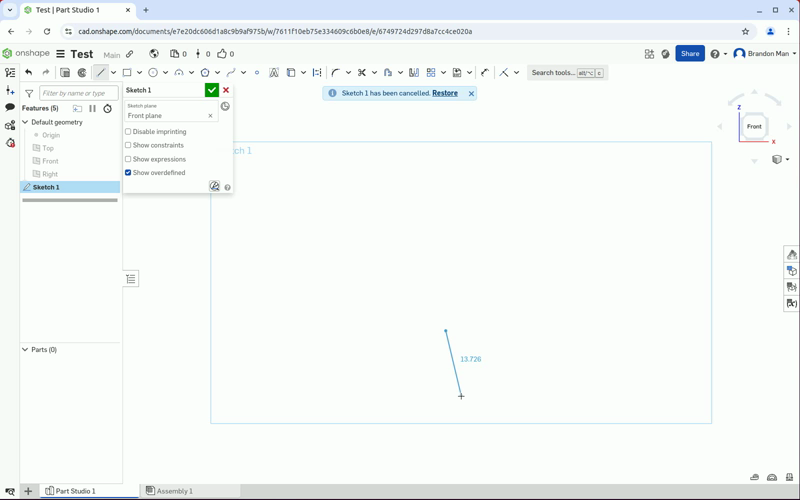
key_up(shift)
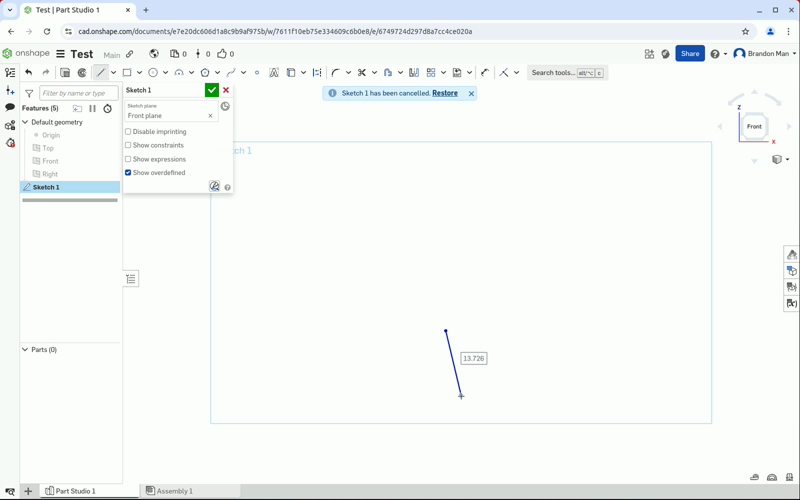
key_down(shift)
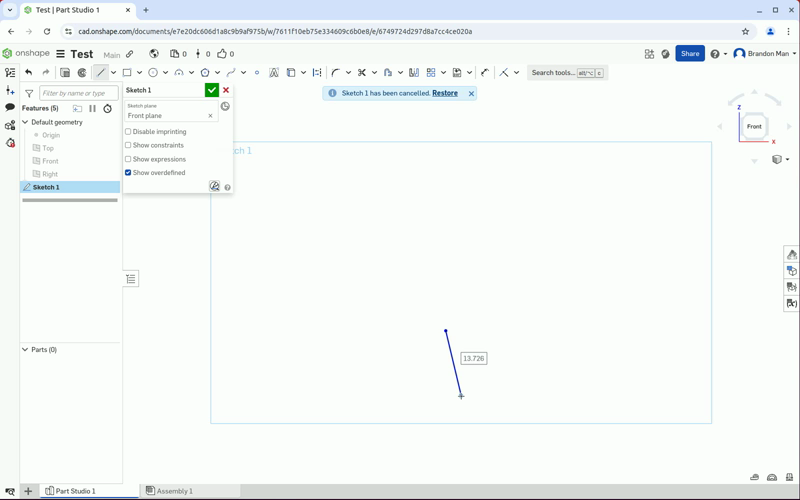
mouse_move(477, 330)
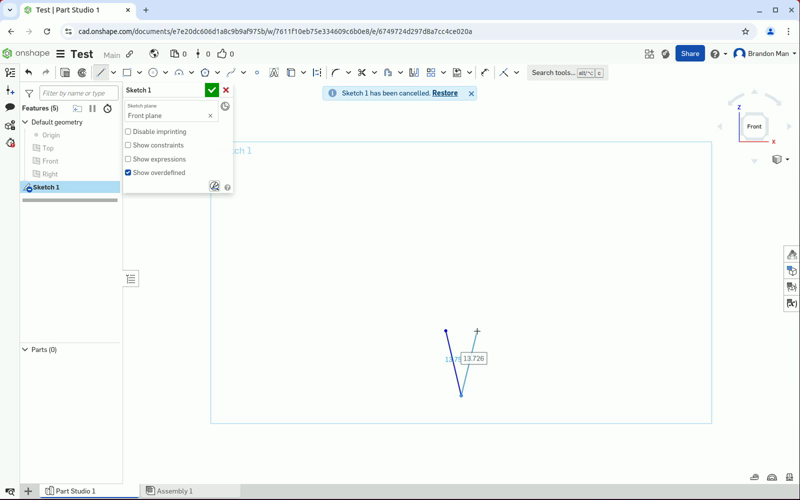
click(477, 330)
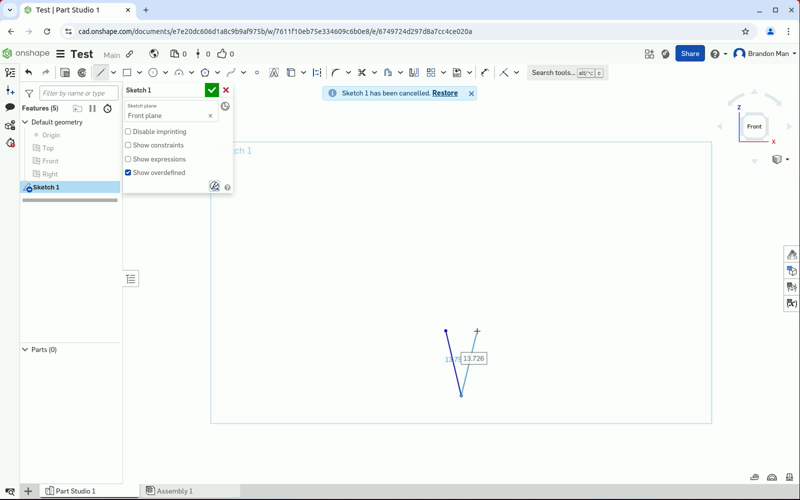
key_up(shift)
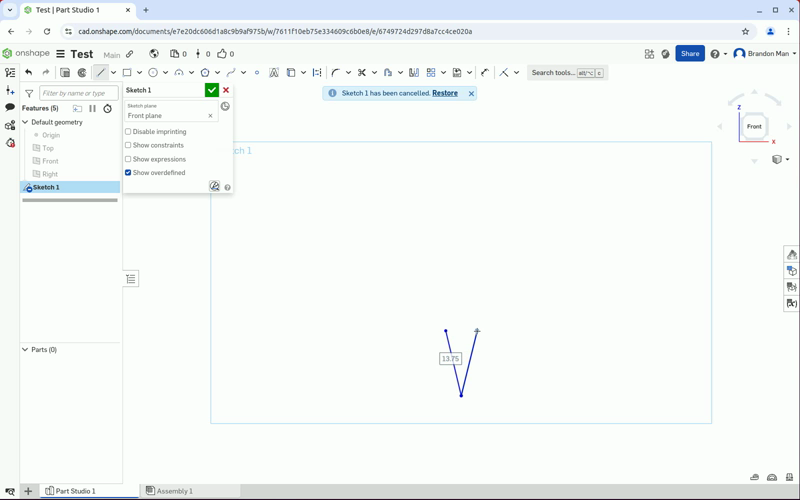
key_down(shift)
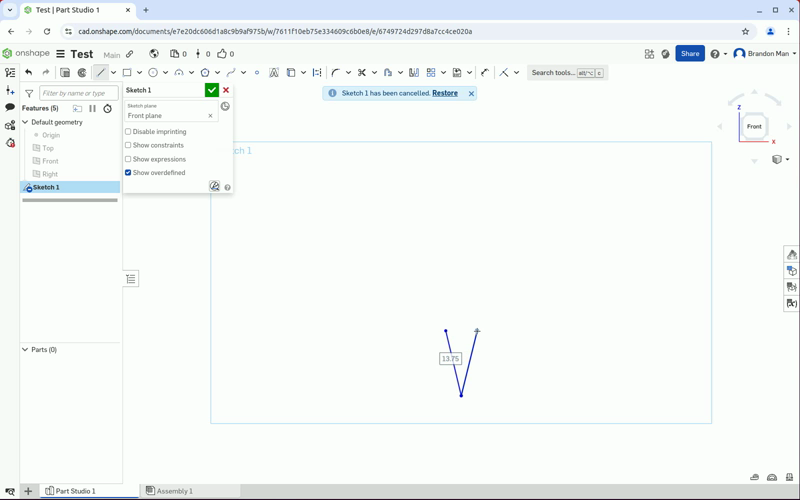
mouse_move(507, 330)
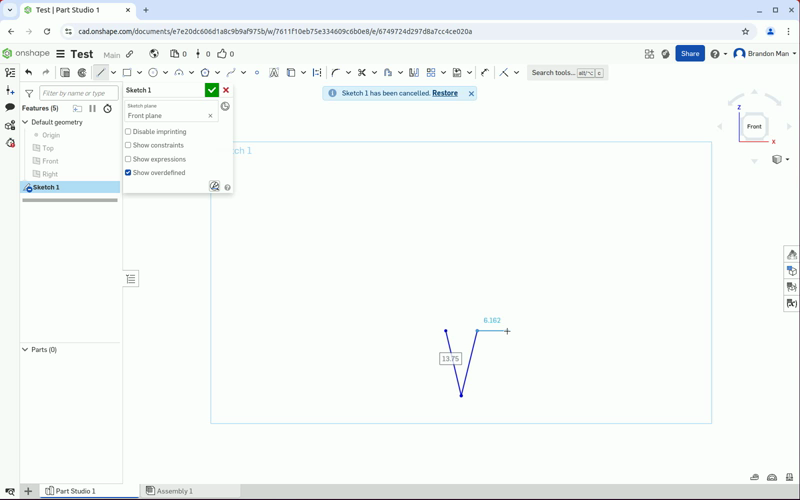
mouse_move(466, 321)
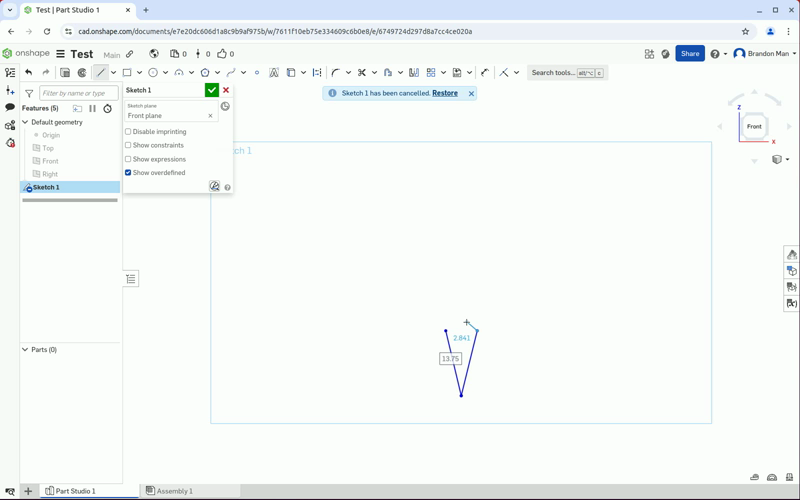
click(466, 321)
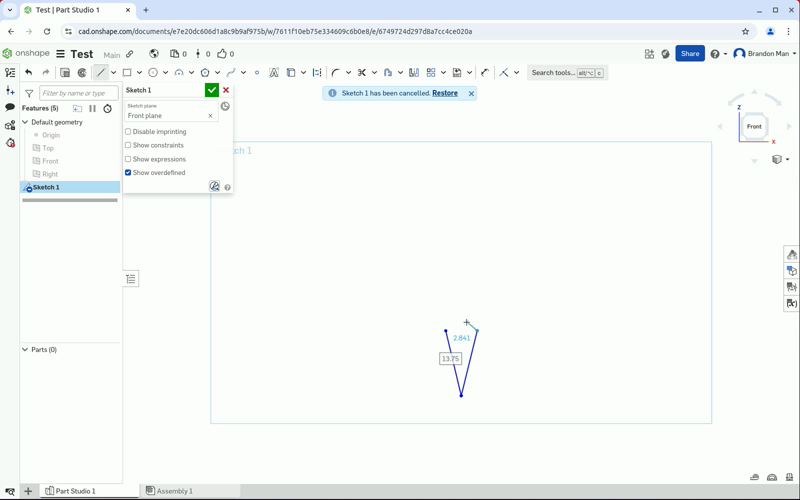
key_up(shift)
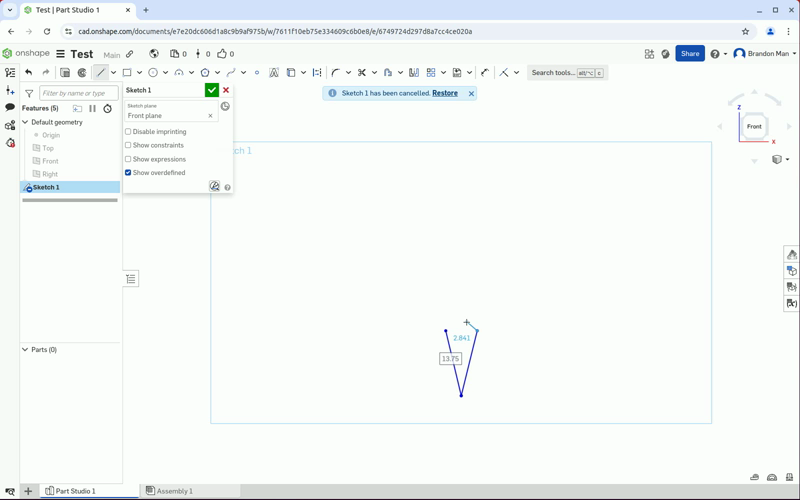
key_down(shift)
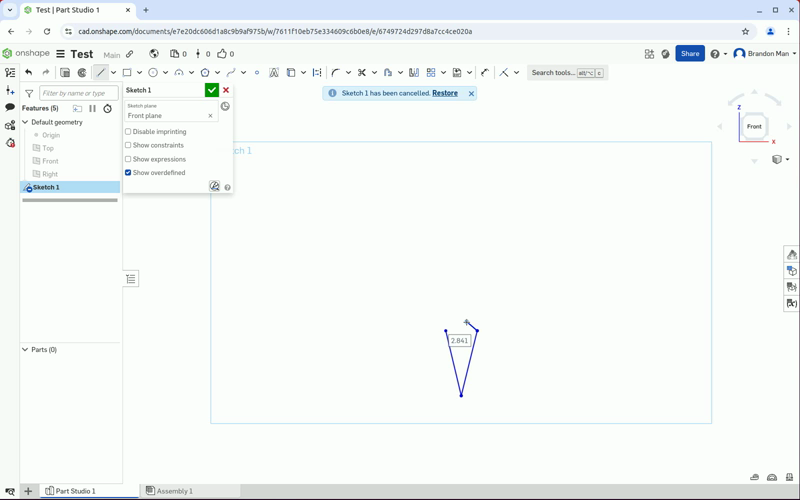
mouse_move(496, 321)
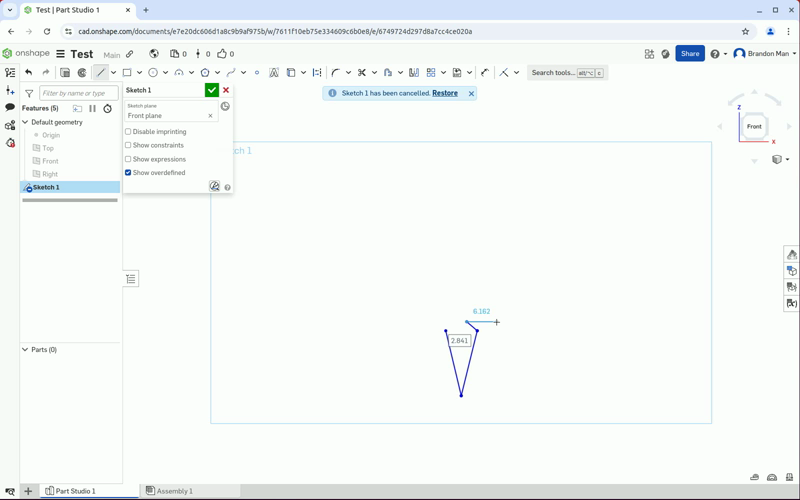
mouse_move(455, 321)
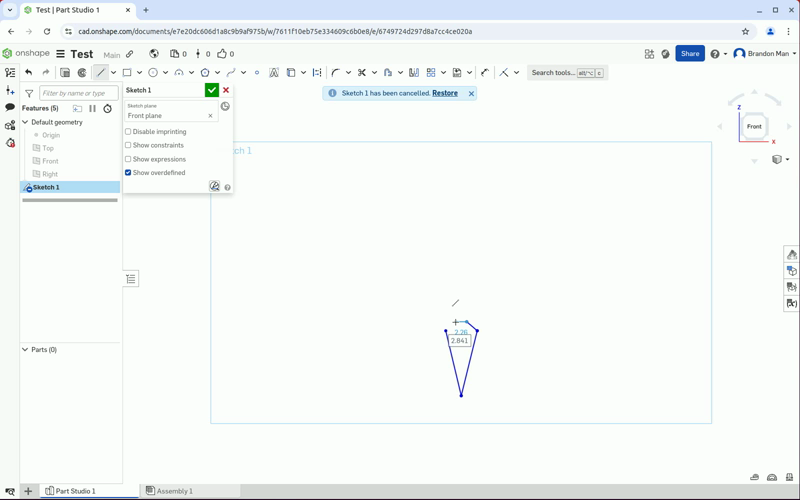
click(455, 321)
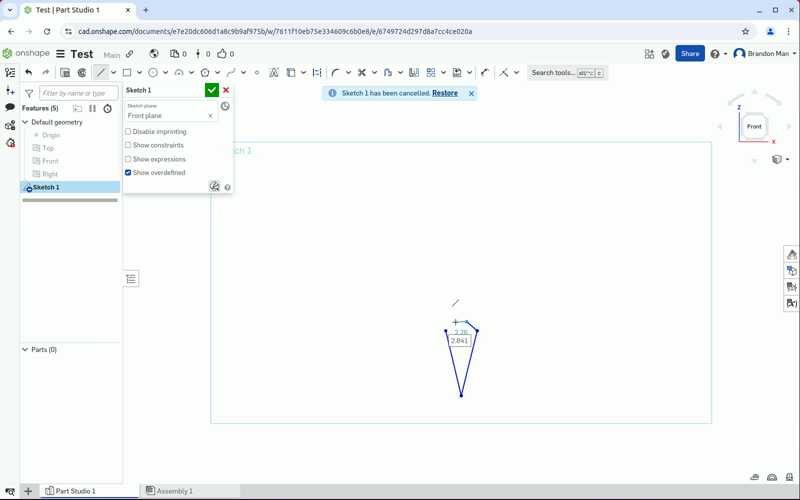
key_up(shift)
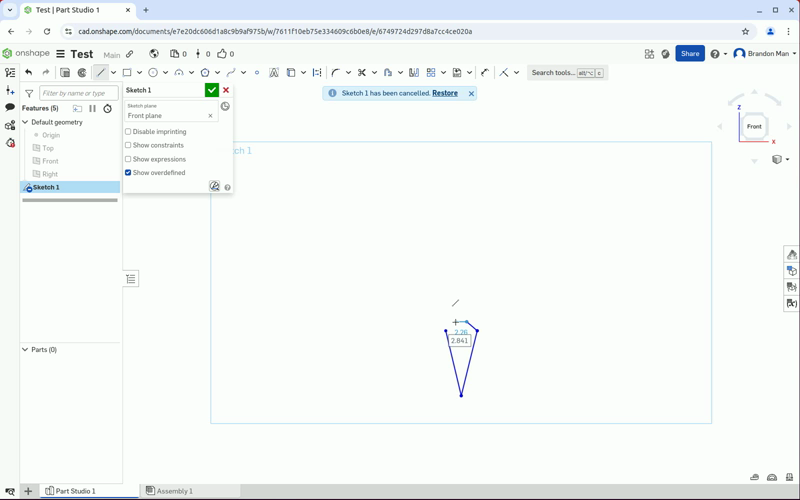
mouse_move(485, 321)
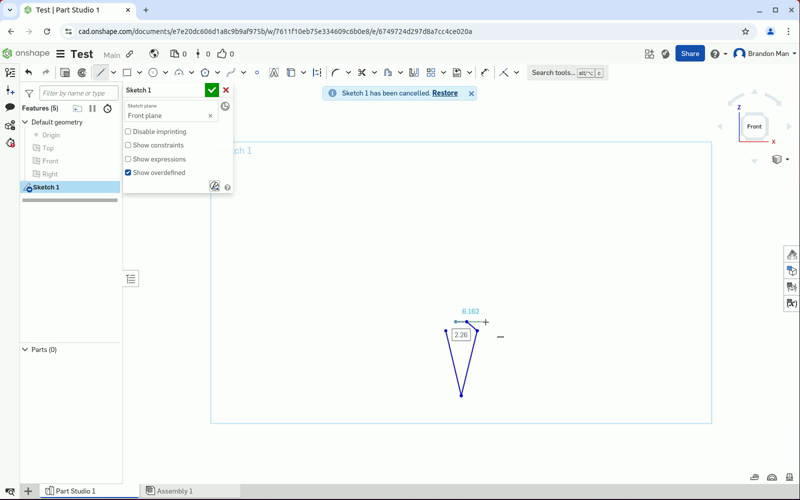
key_down(shift)
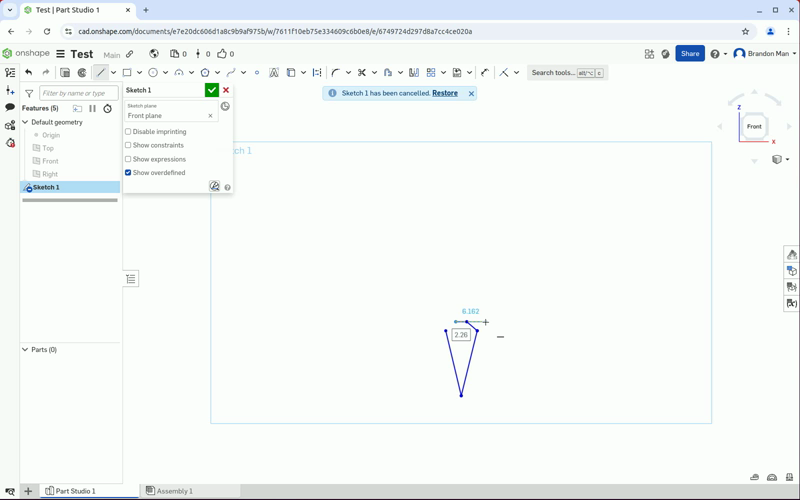
mouse_move(445, 330)
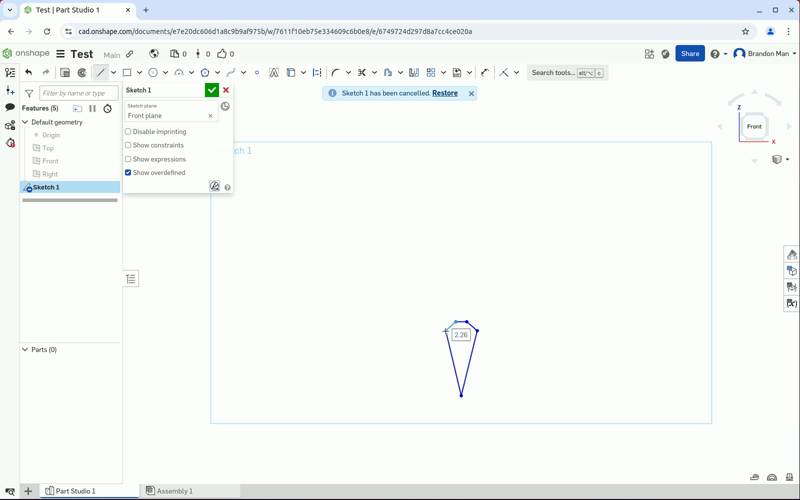
key_up(shift)
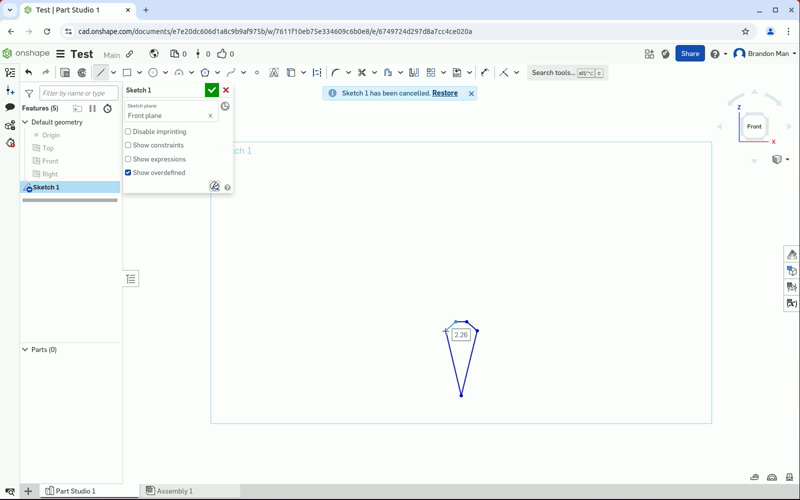
click(445, 330)
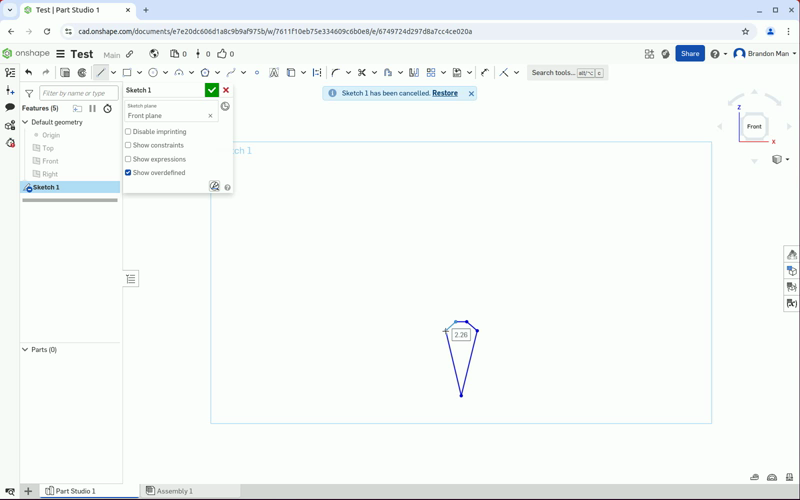
key(esc)
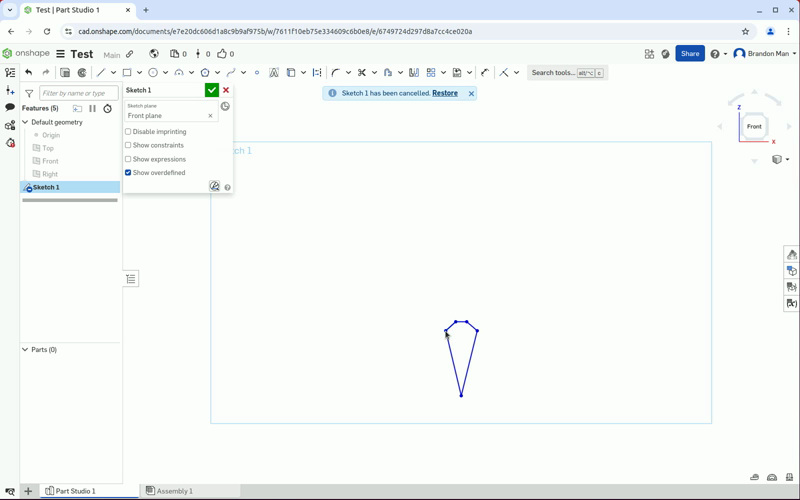
mouse_move(461, 352)
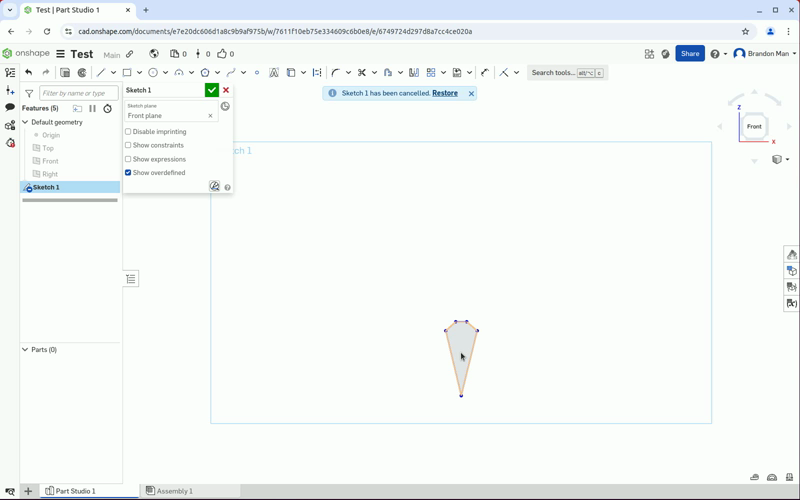
scroll(6)
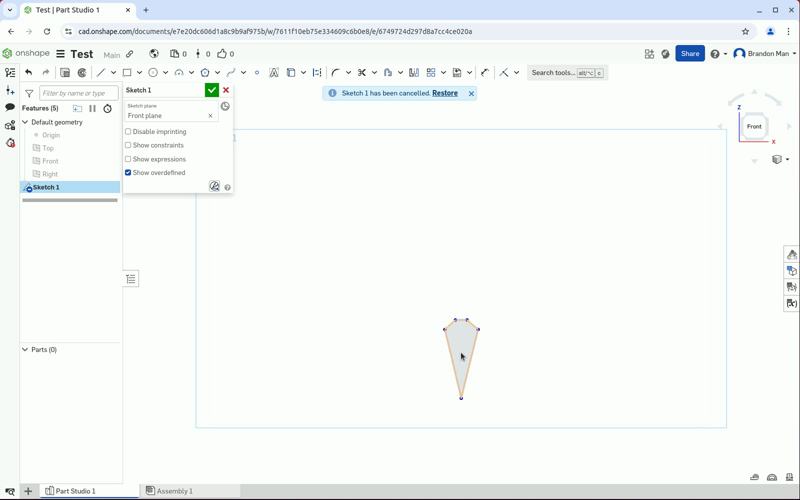
scroll(6)
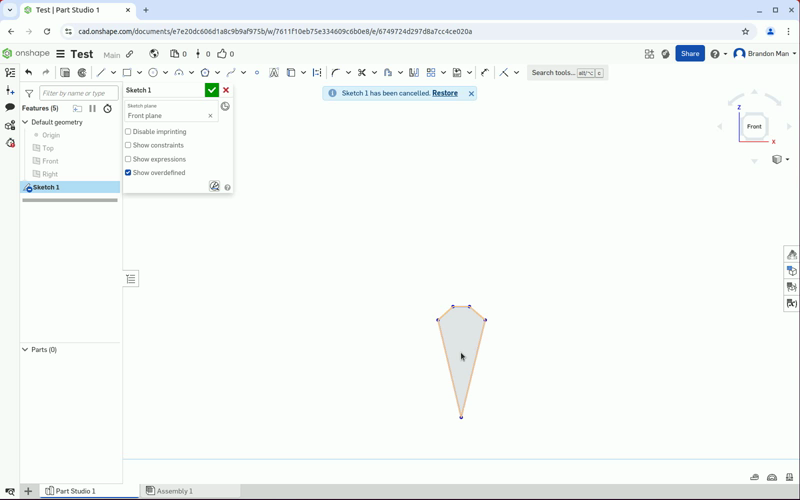
scroll(6)
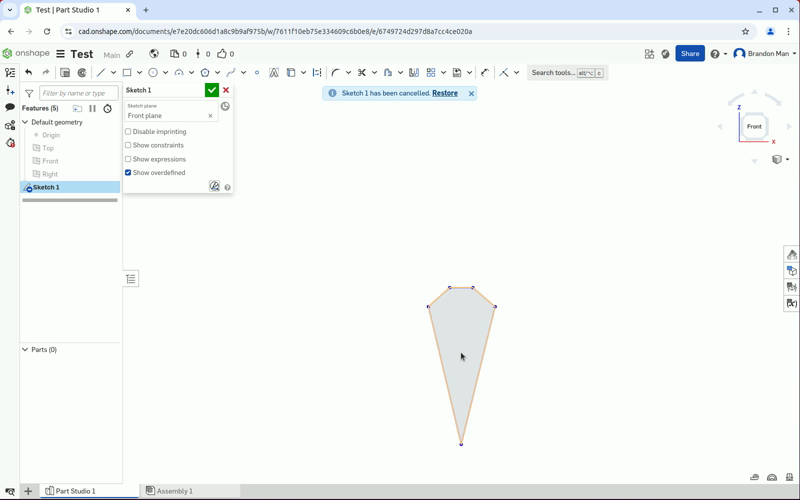
scroll(6)
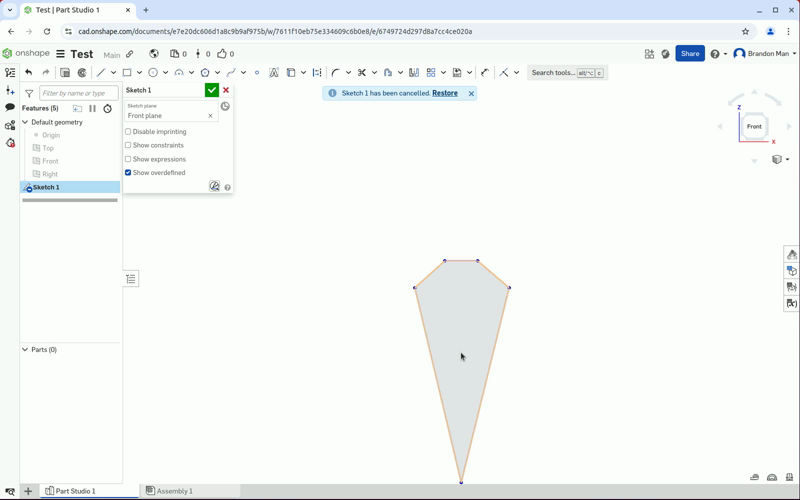
scroll(6)
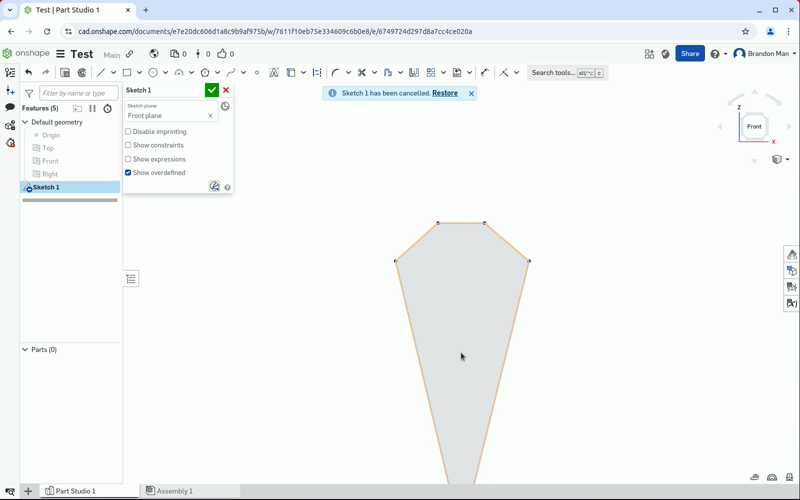
scroll(6)
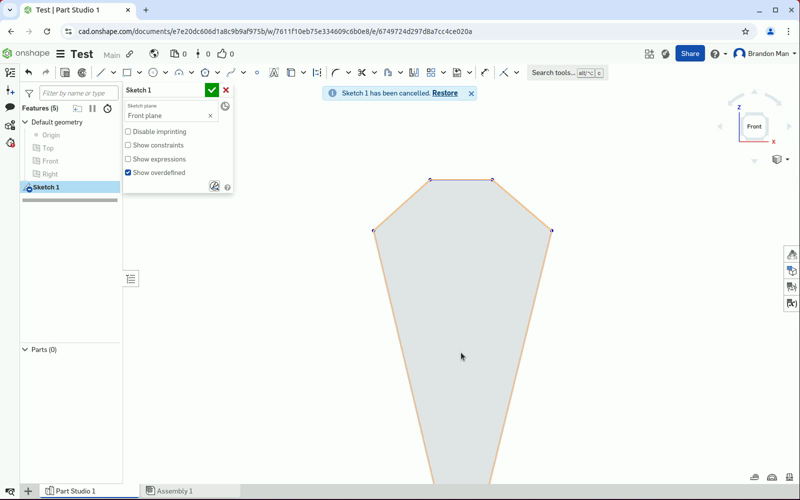
scroll(6)
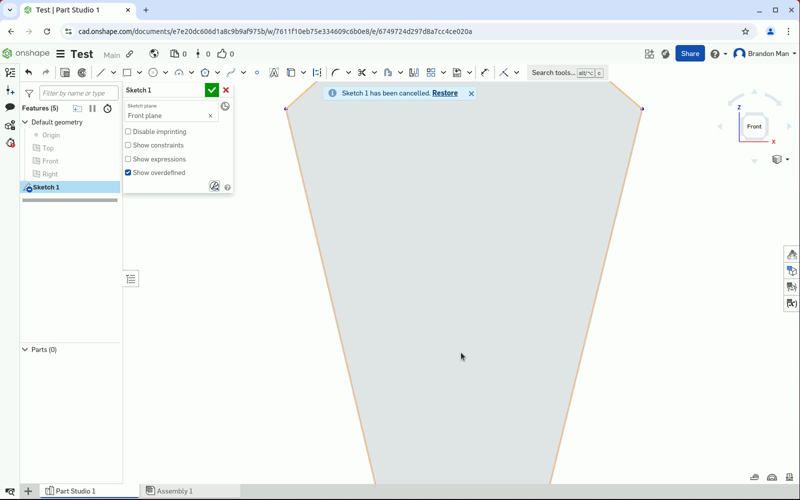
click(461, 352)
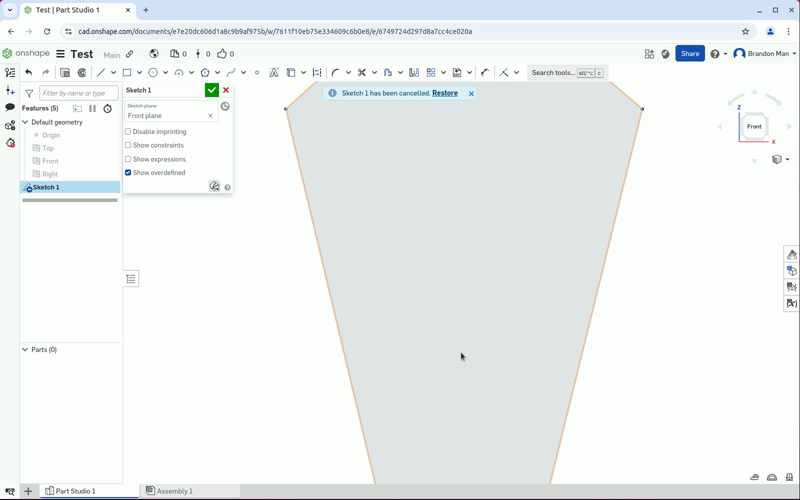
scroll(-6)
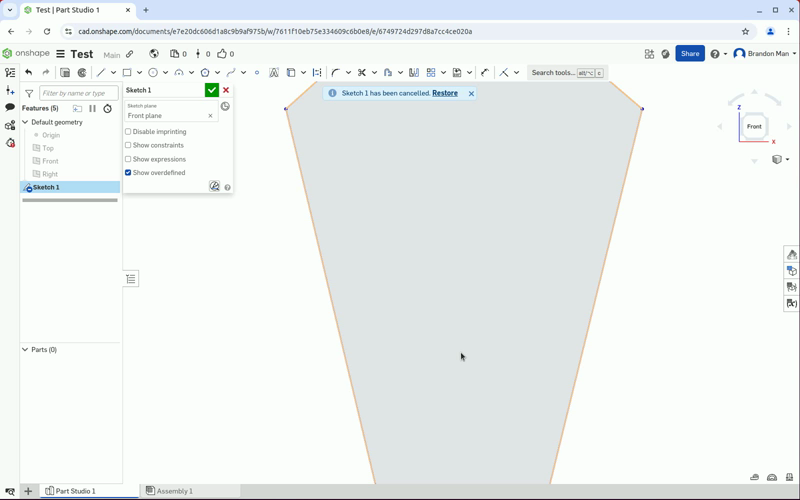
scroll(-6)
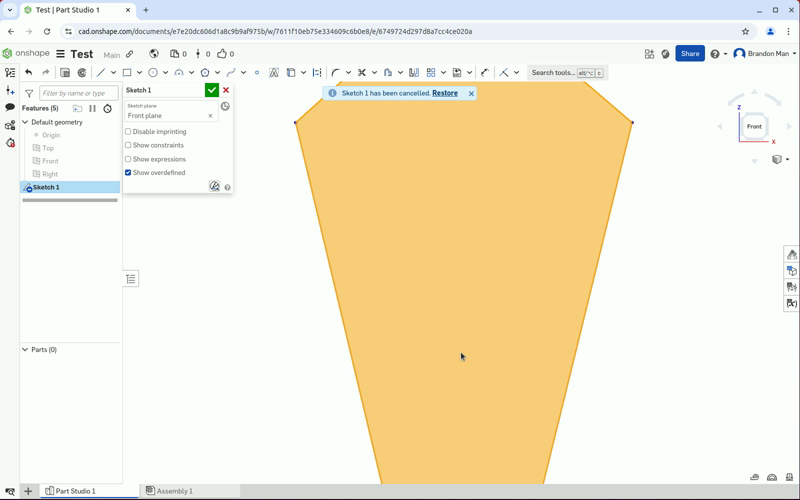
scroll(-6)
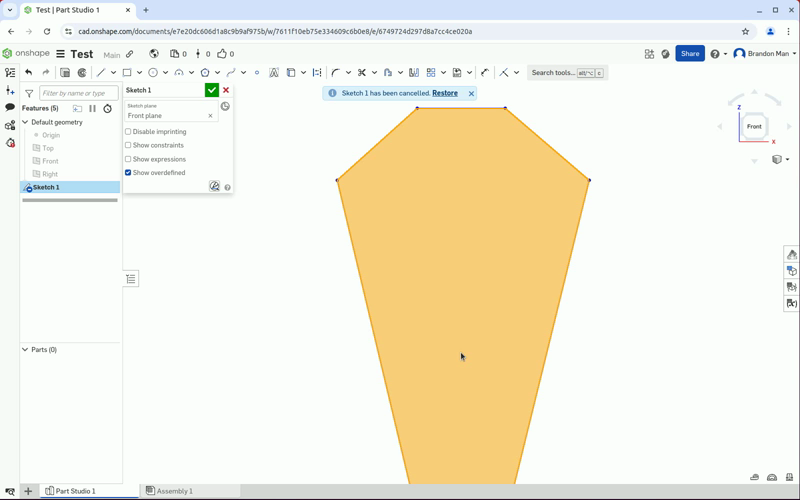
scroll(-6)
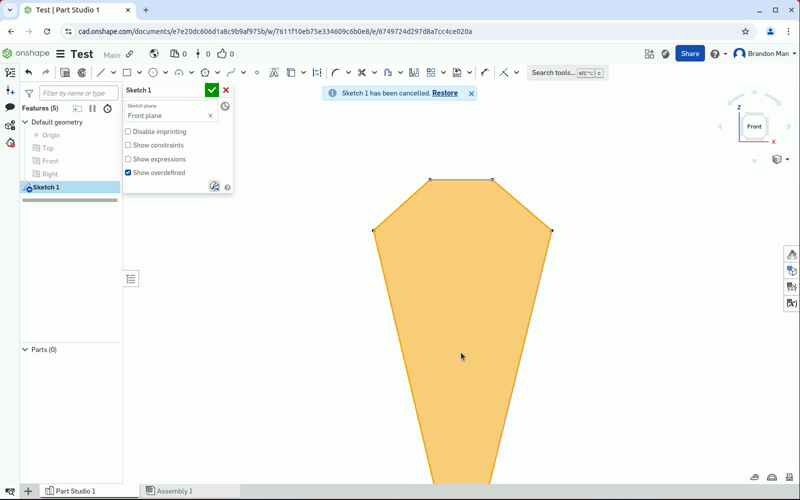
scroll(-6)
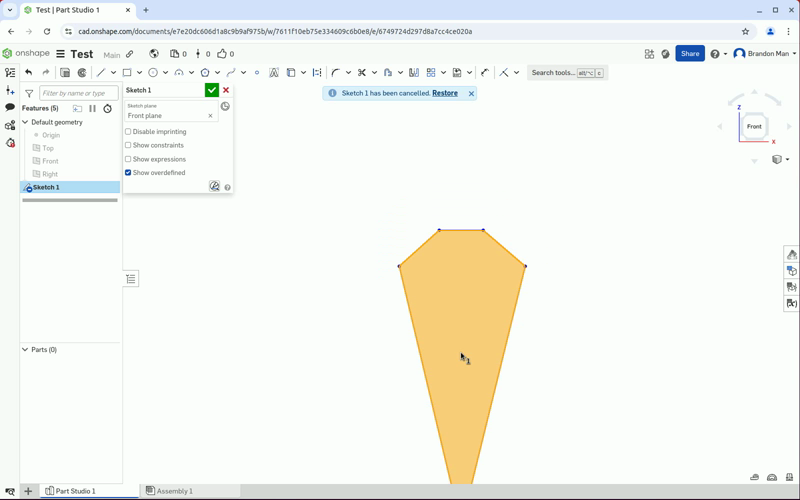
scroll(-6)
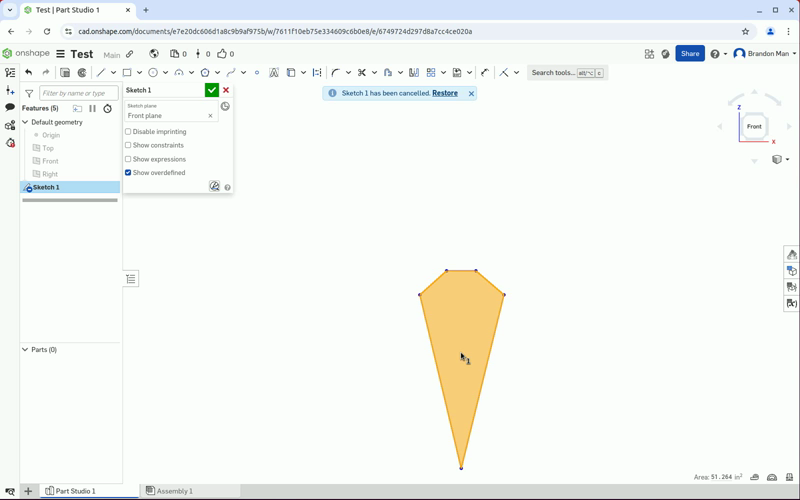
scroll(-6)
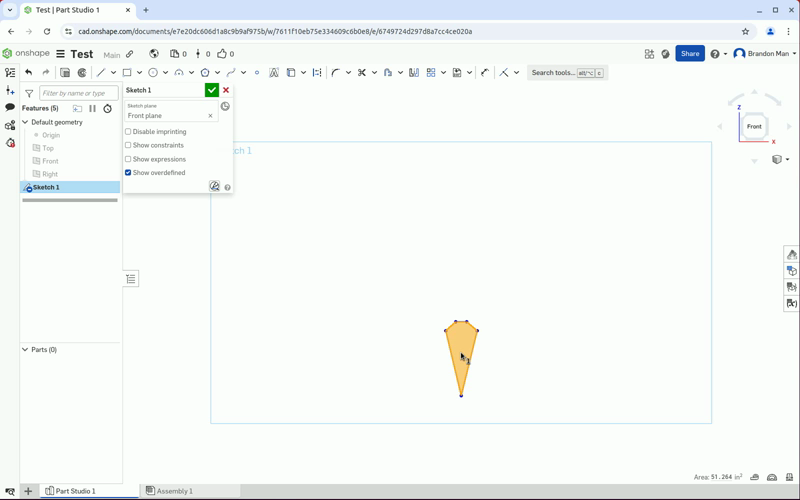
mouse_move(73, 352)
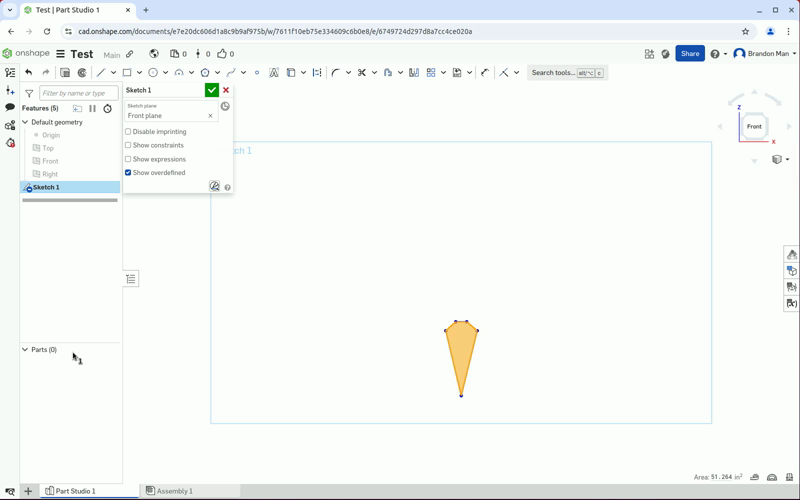
key(shift+y)
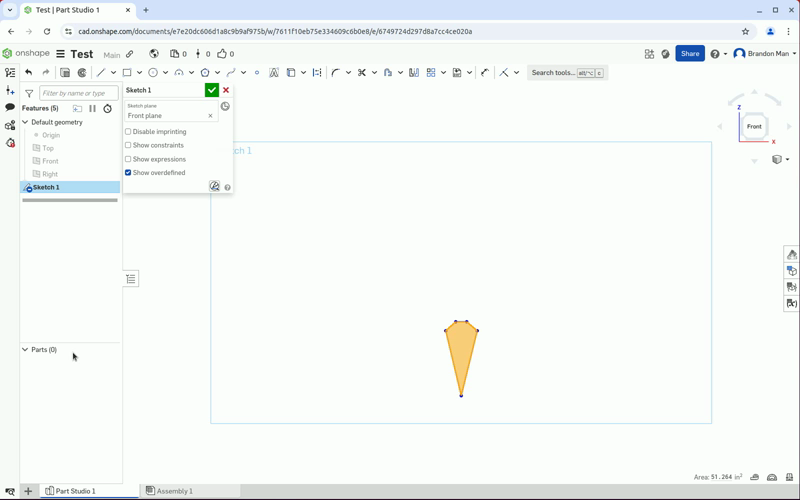
key(shift+e)
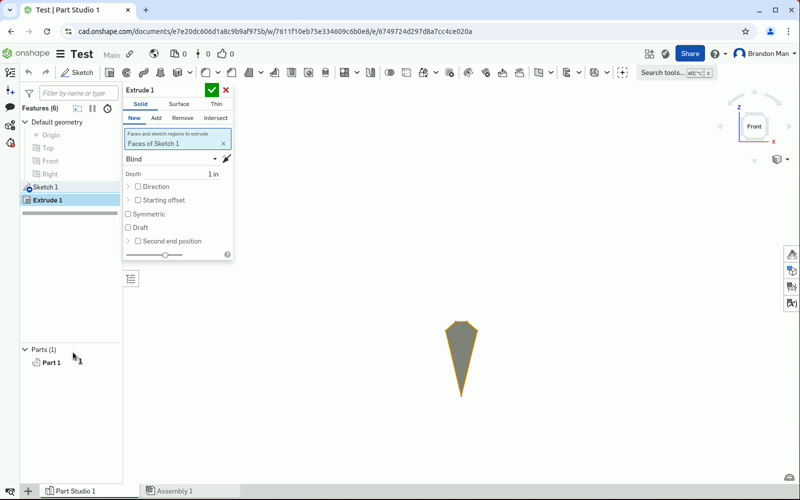
mouse_move(143, 106)
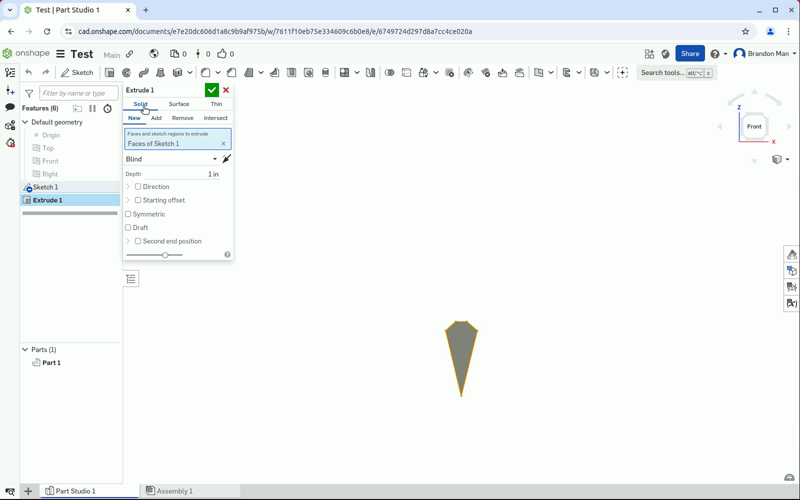
click(143, 106)
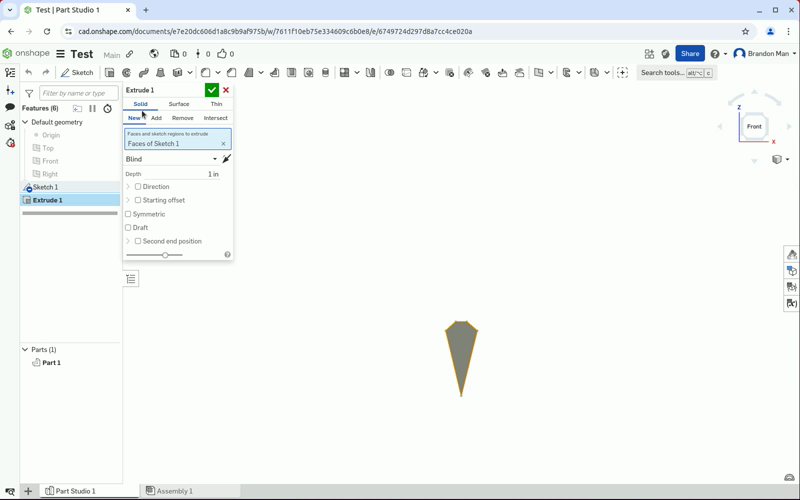
mouse_move(137, 120)
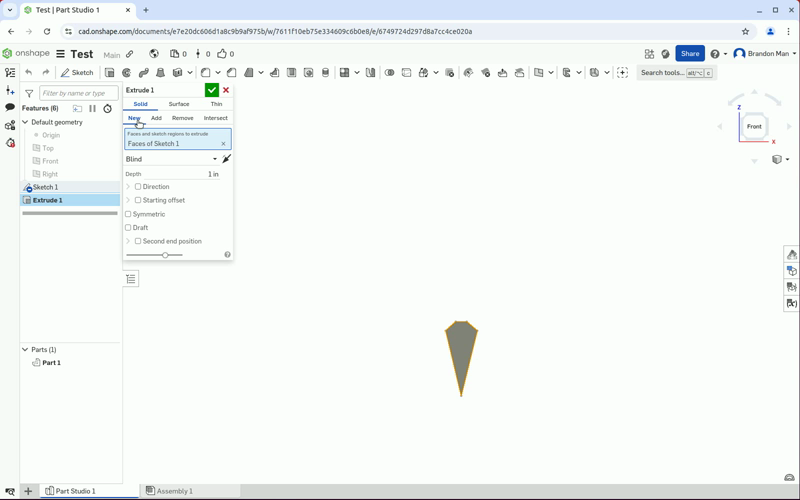
click(137, 120)
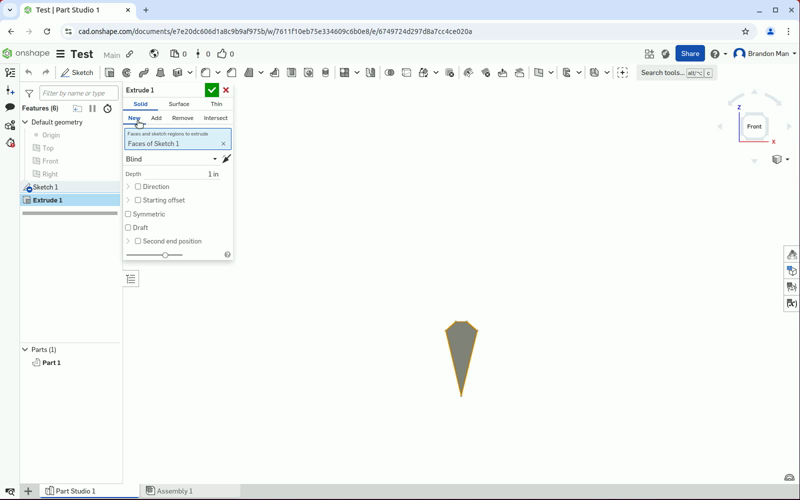
key(tab, 4)
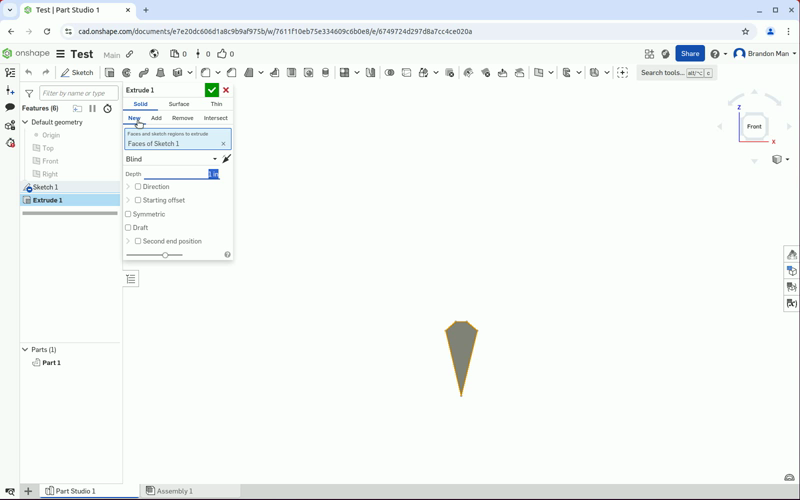
text(2.648)
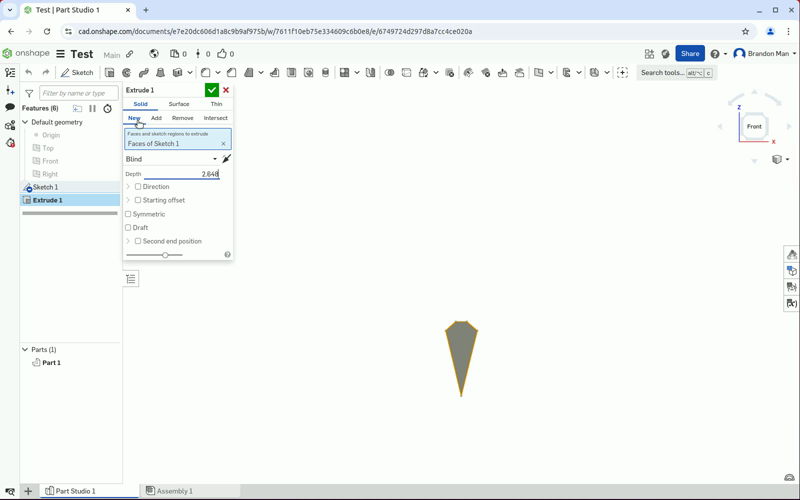
key(enter)
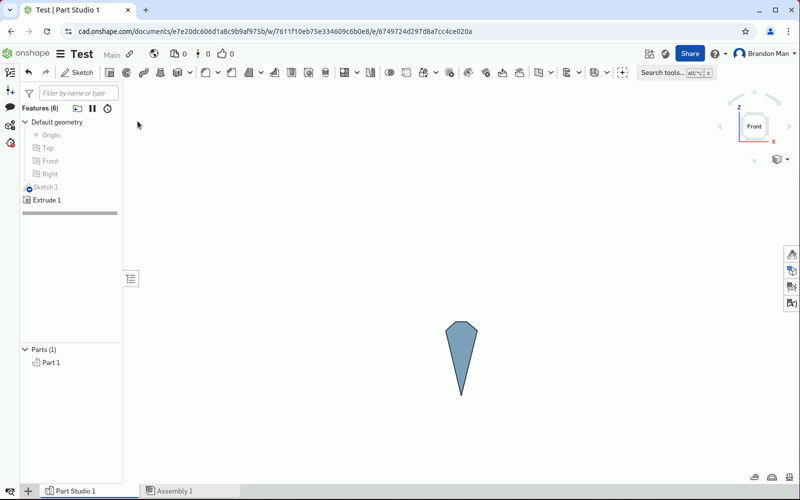
key(shift+h)
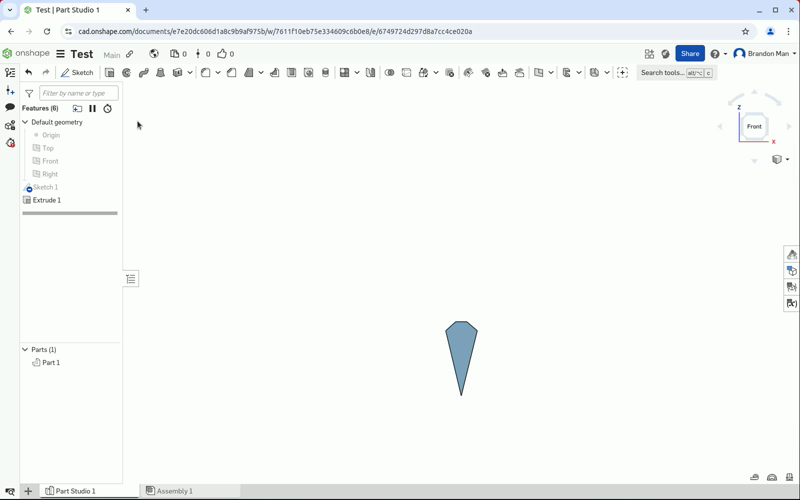
key(shift+h)
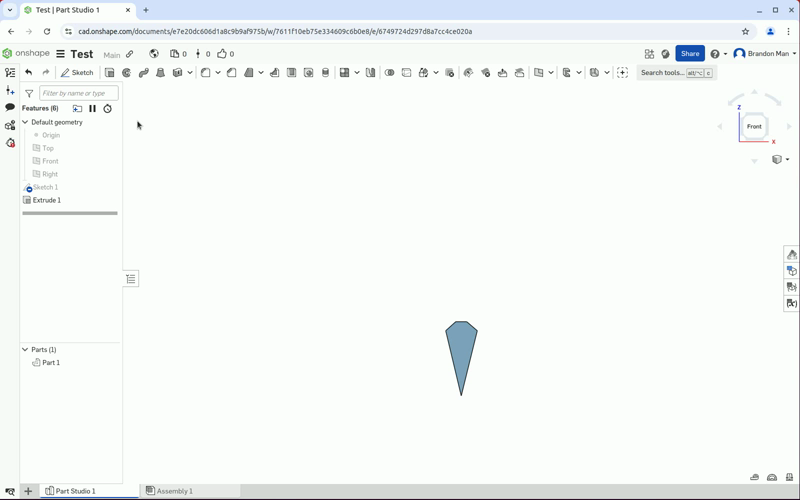
mouse_move(73, 189)
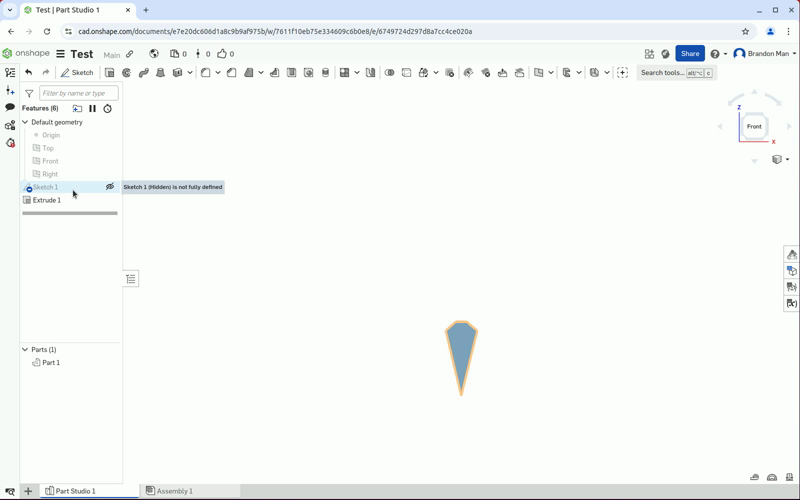
click(73, 189)
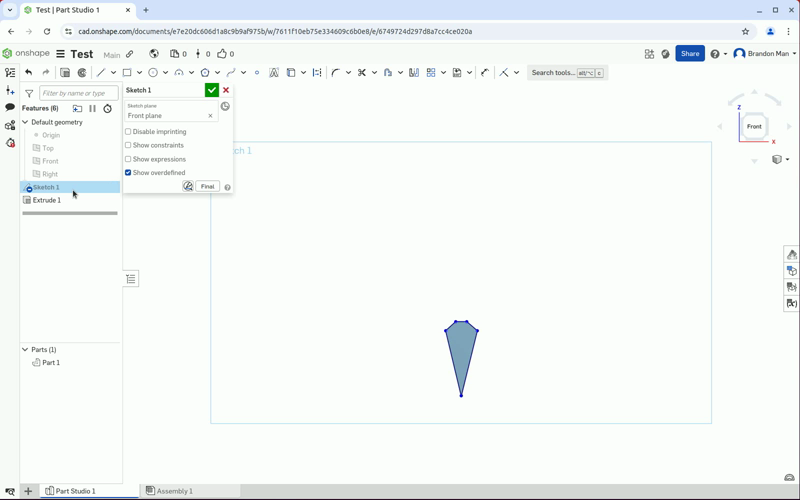
mouse_move(229, 92)
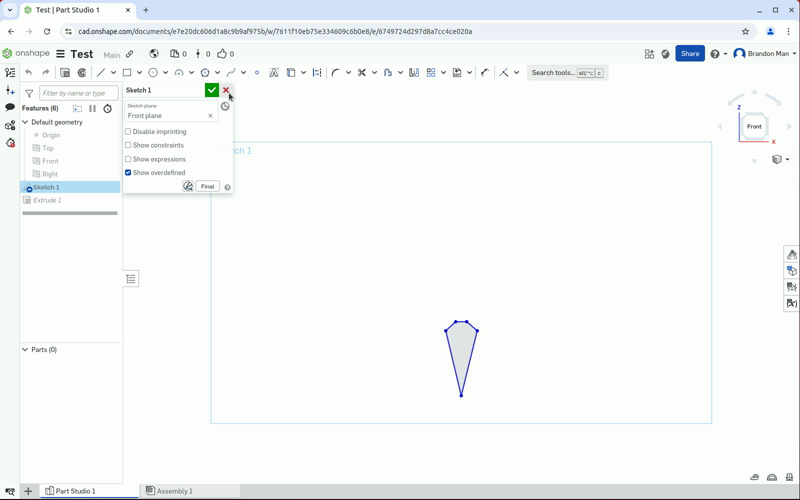
click(229, 92)
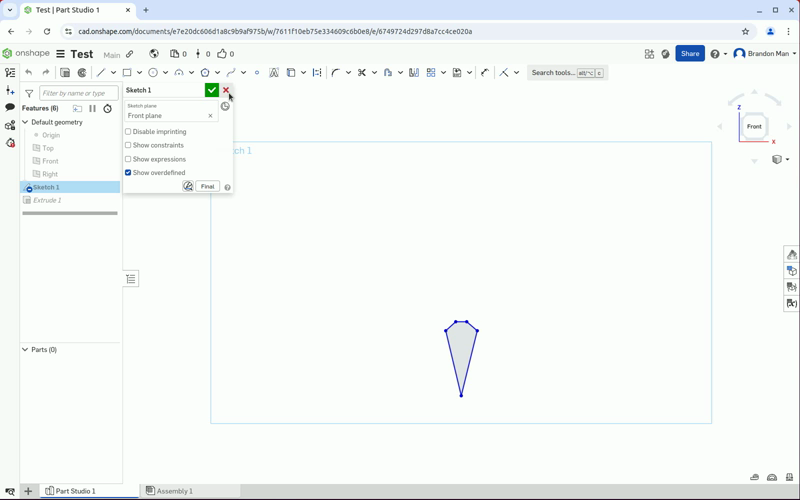
key(shift+s)
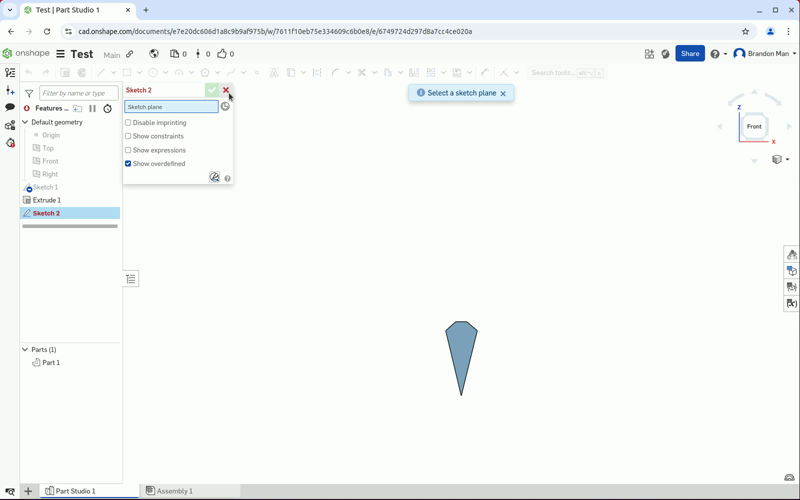
mouse_move(73, 163)
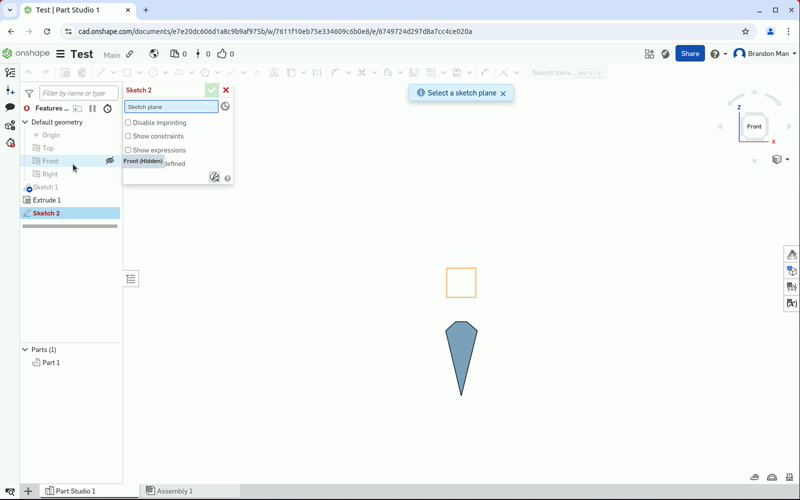
click(73, 163)
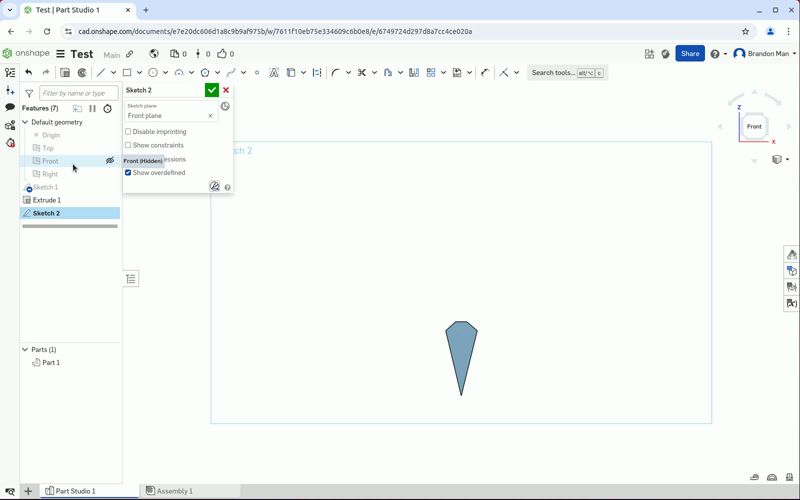
mouse_move(73, 352)
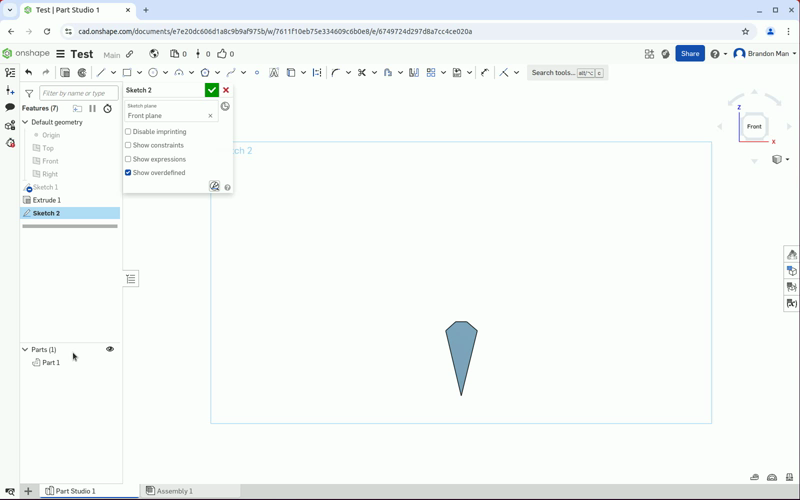
key(y)
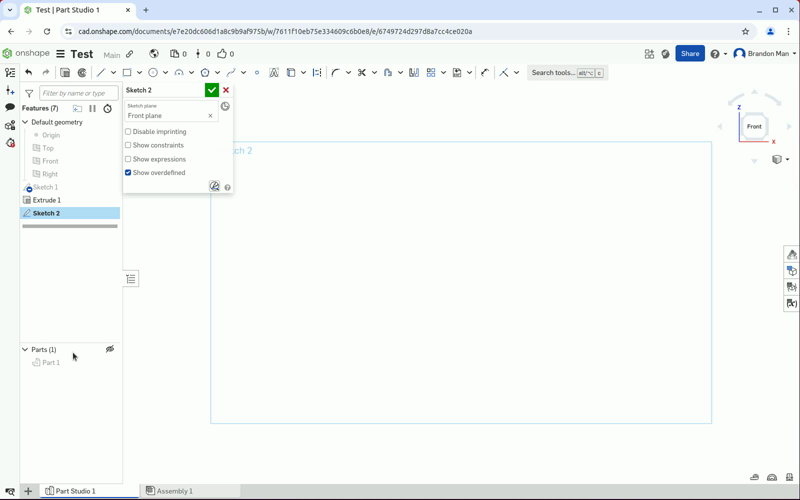
key(l)
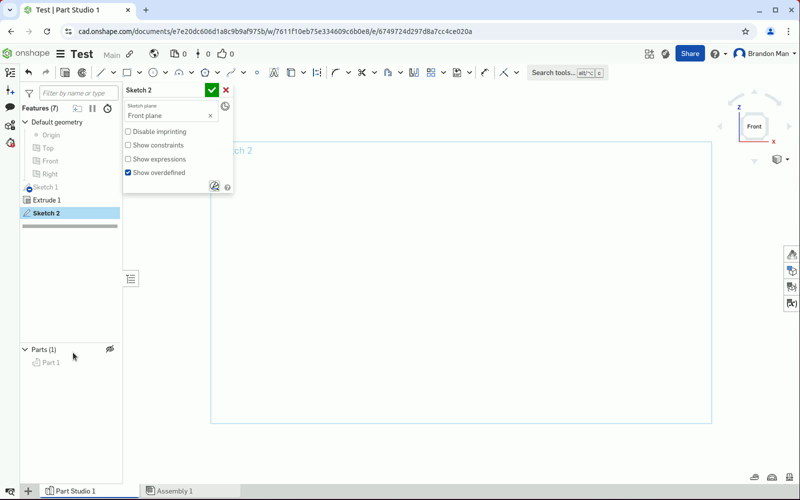
key_down(shift)
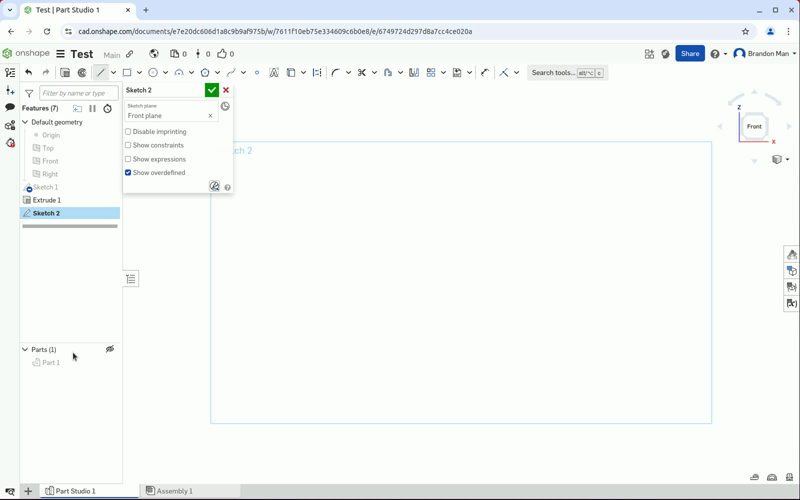
mouse_move(454, 321)
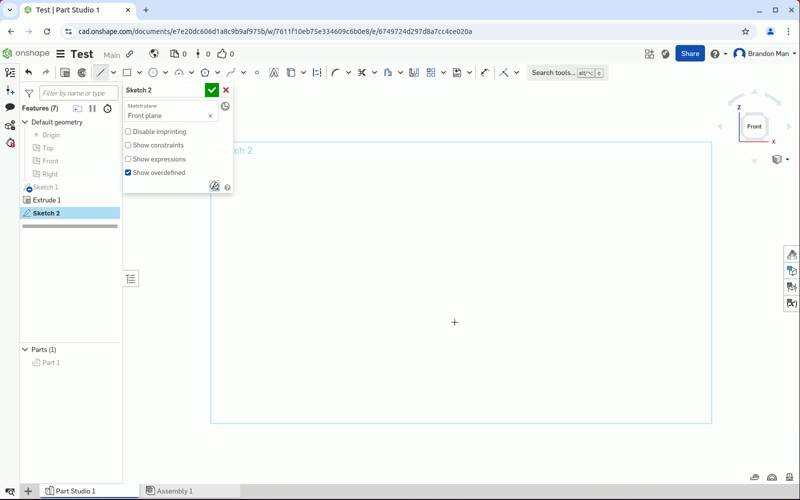
click(454, 321)
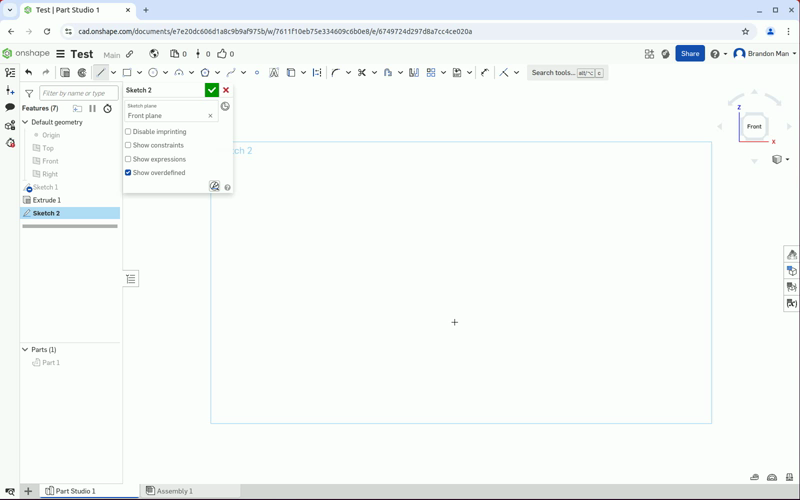
key_up(shift)
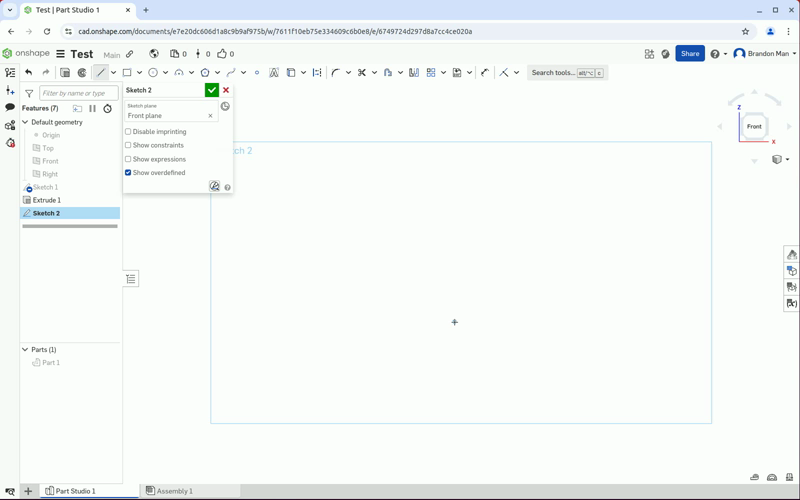
key_down(shift)
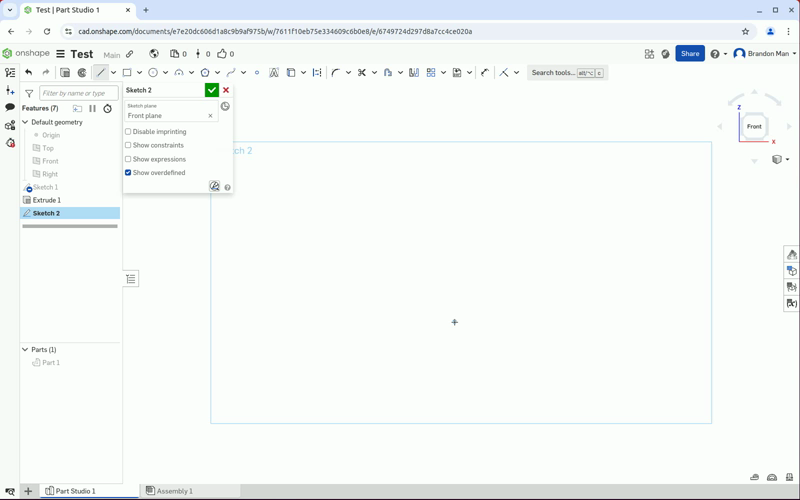
mouse_move(484, 321)
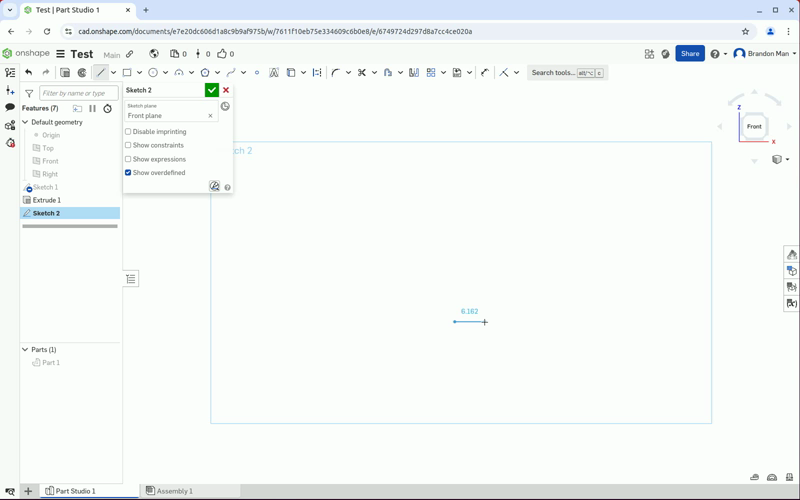
mouse_move(466, 321)
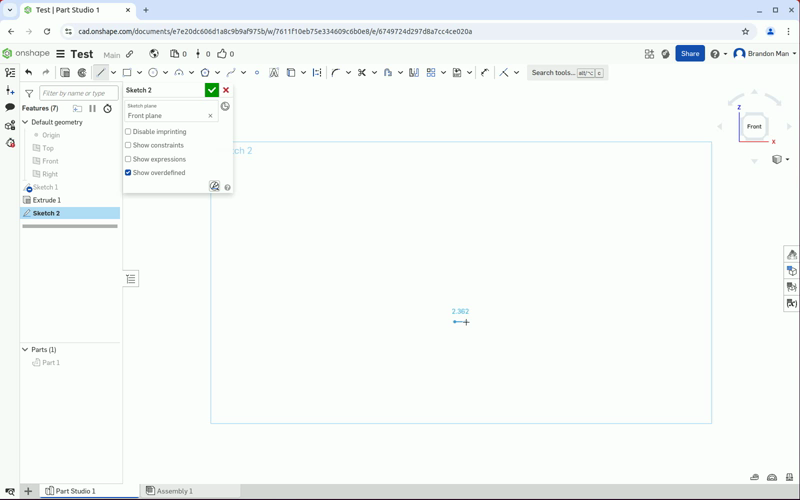
click(466, 321)
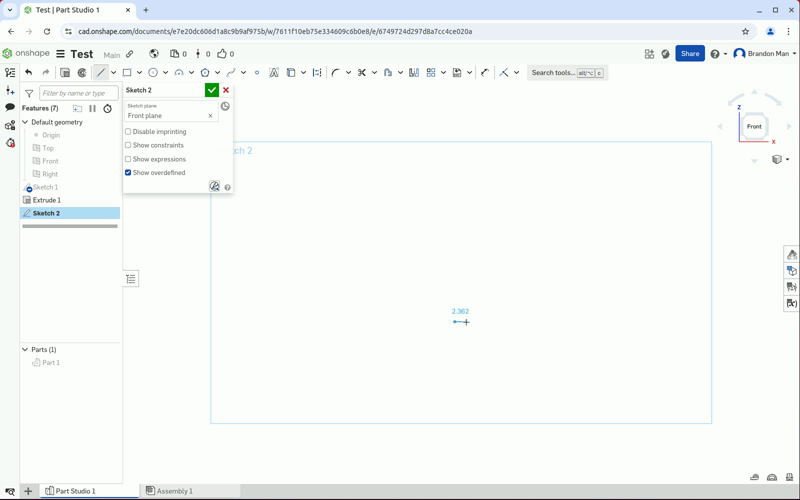
key_up(shift)
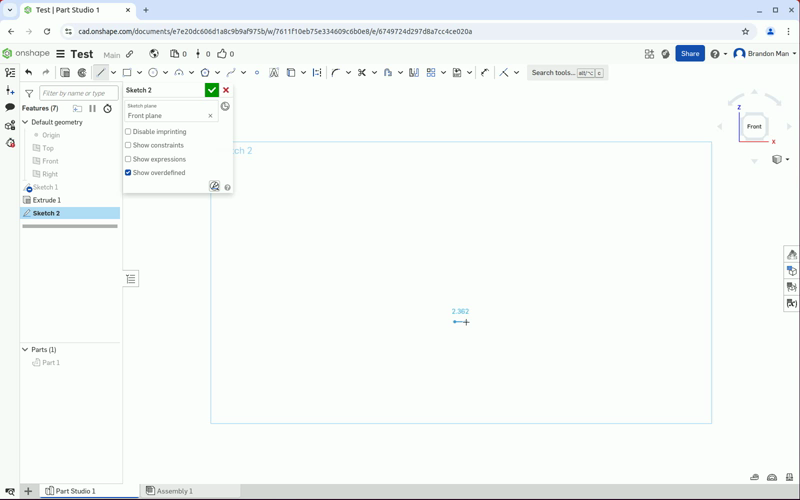
key_down(shift)
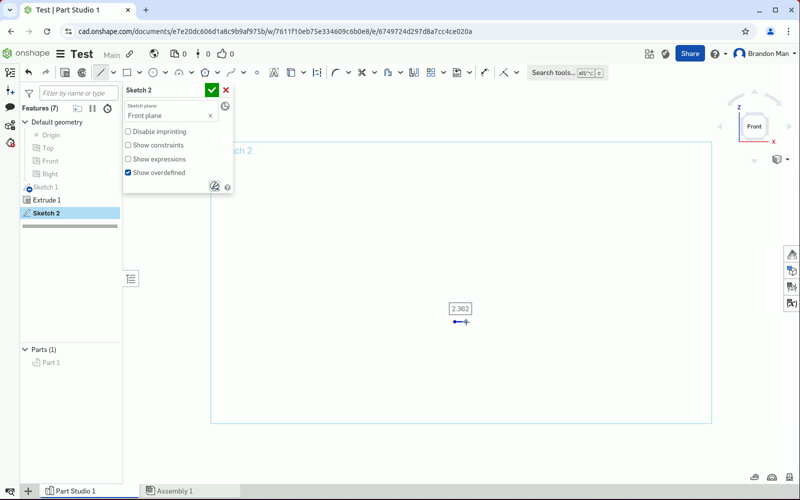
mouse_move(496, 321)
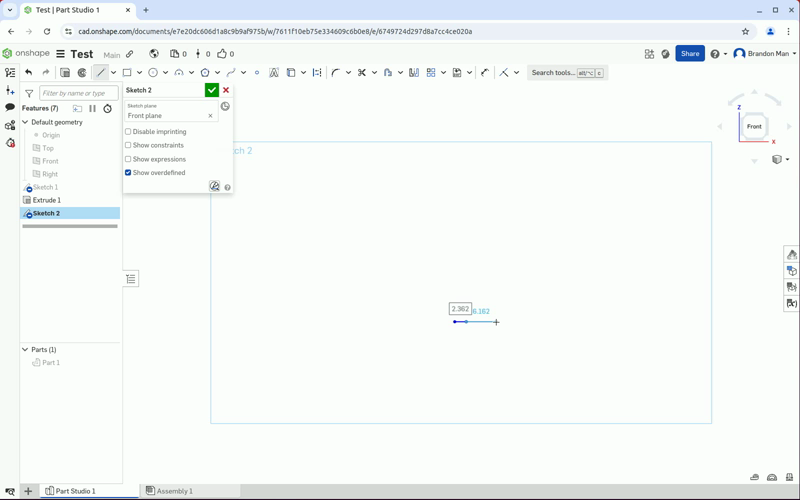
mouse_move(466, 293)
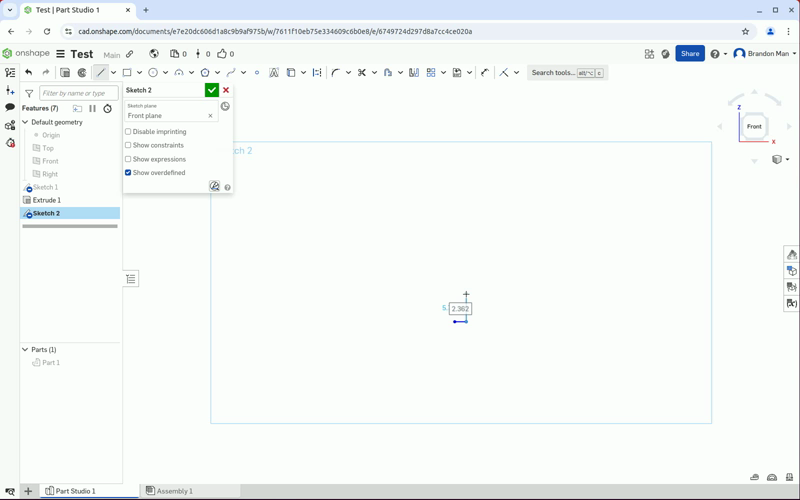
click(466, 293)
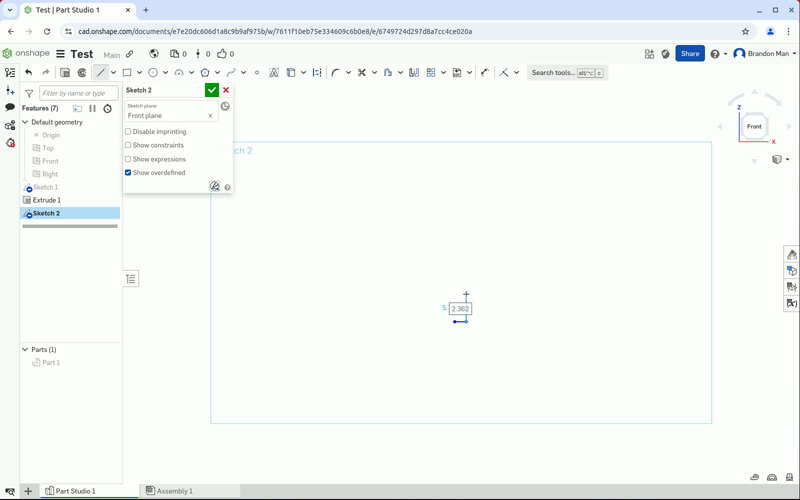
key_up(shift)
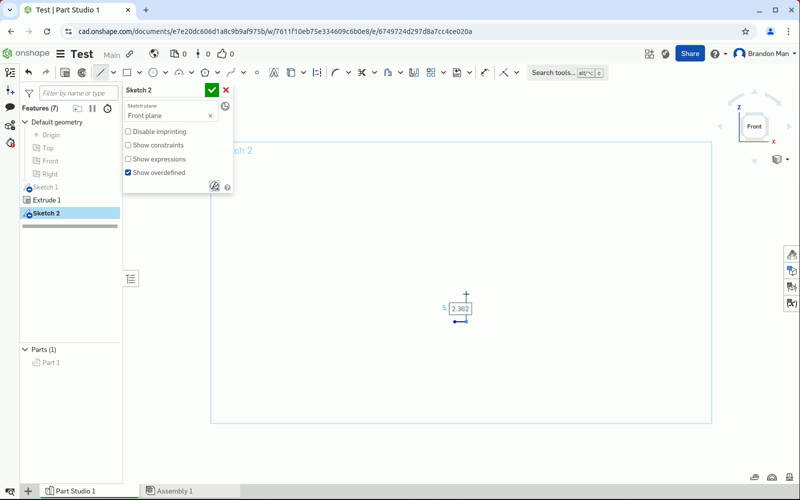
key(esc)
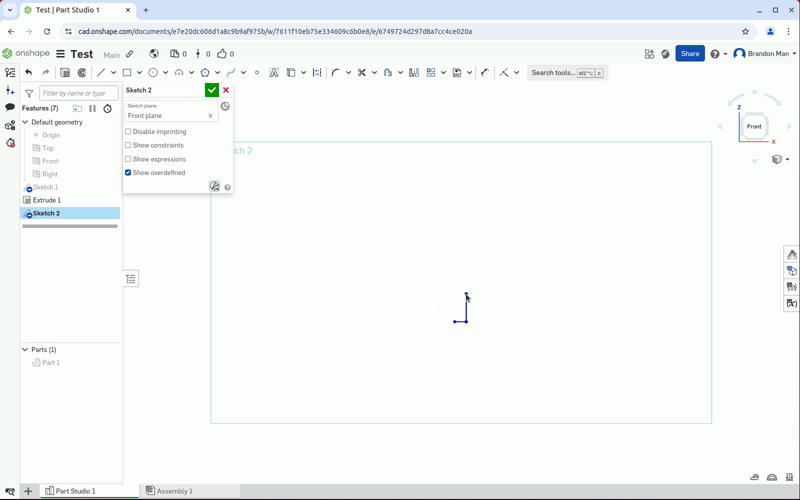
key(a)
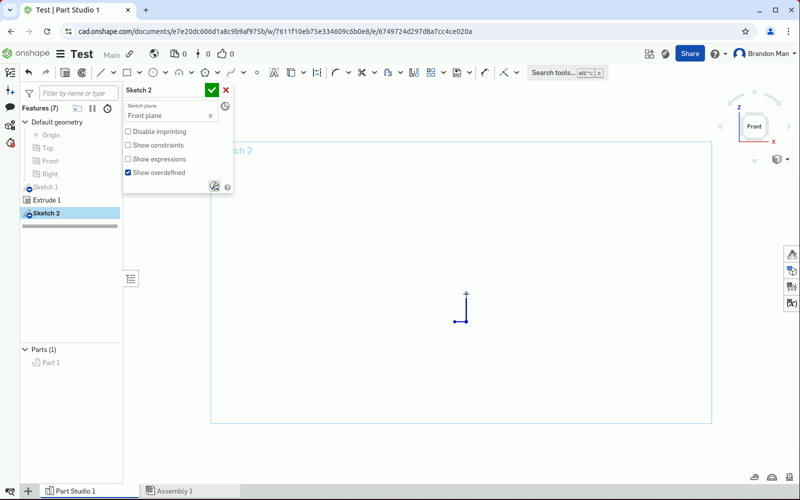
mouse_move(466, 293)
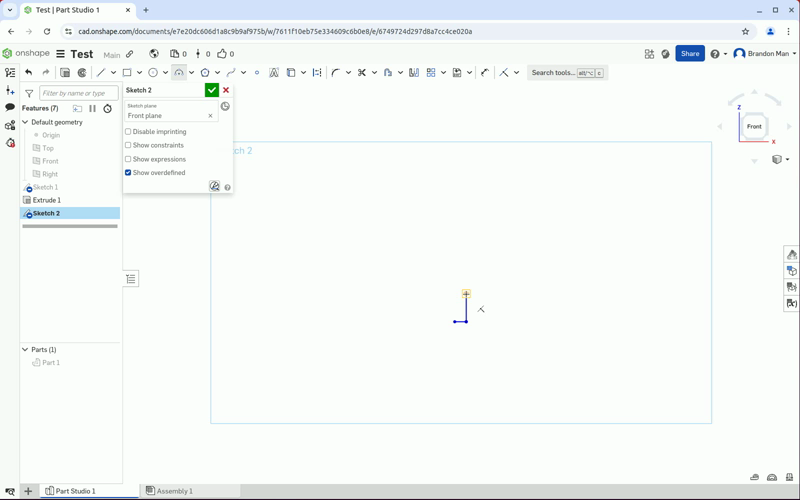
click(466, 293)
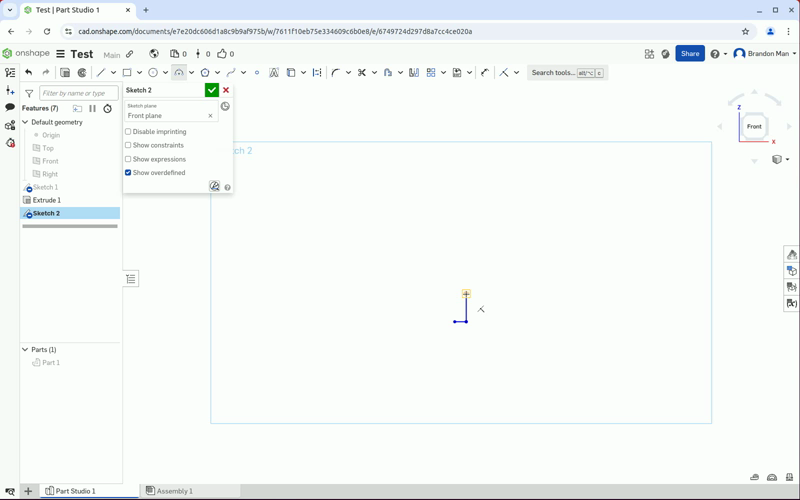
key_down(shift)
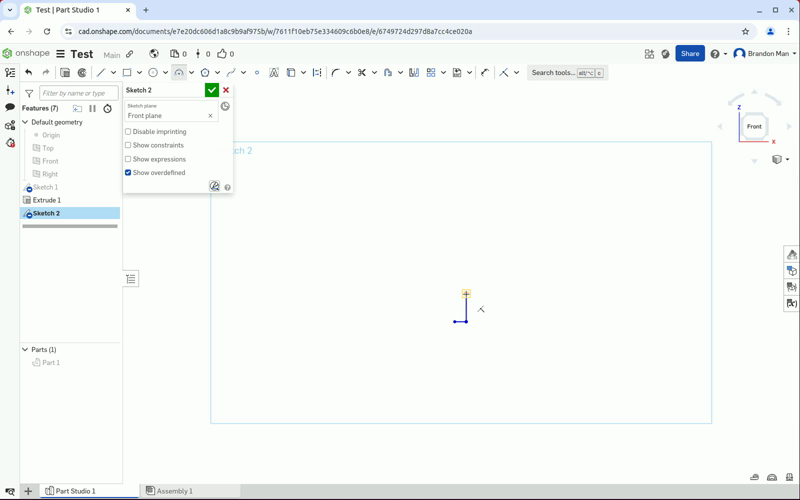
mouse_move(454, 293)
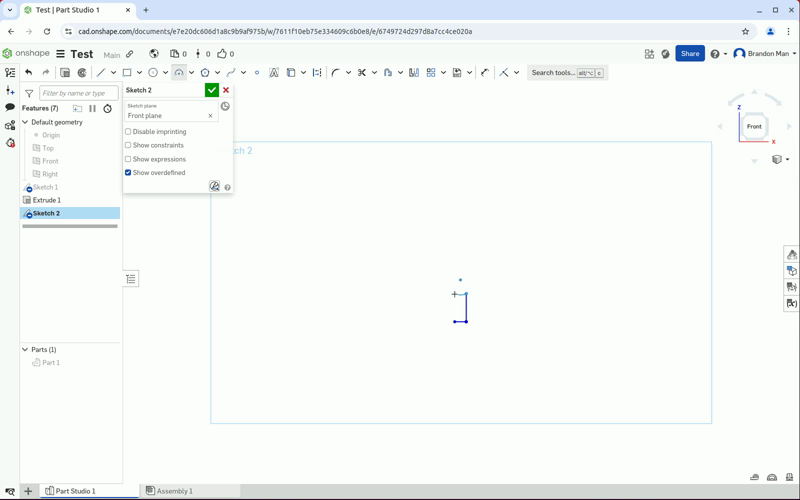
click(454, 293)
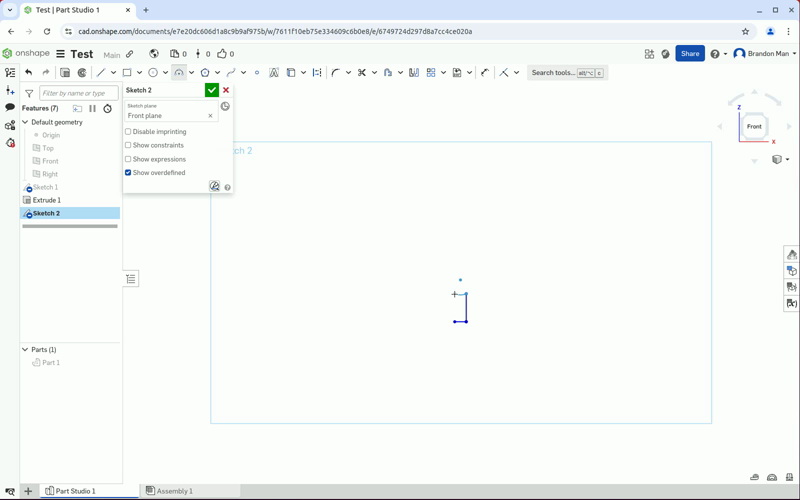
mouse_move(460, 294)
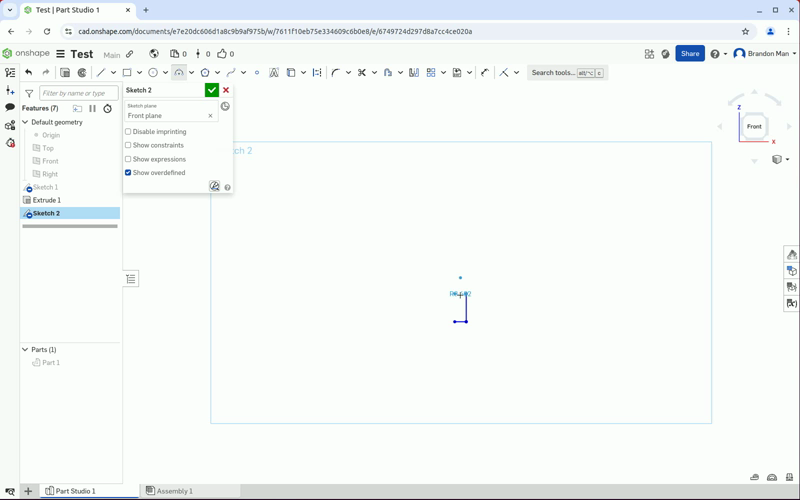
click(460, 294)
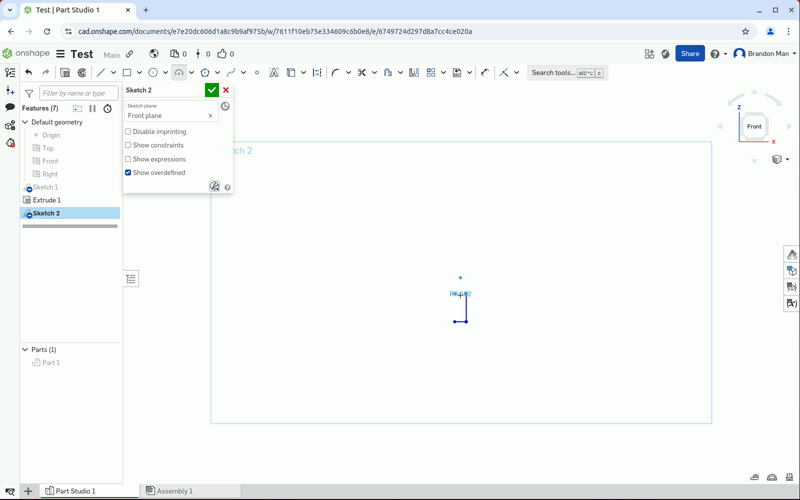
key_up(shift)
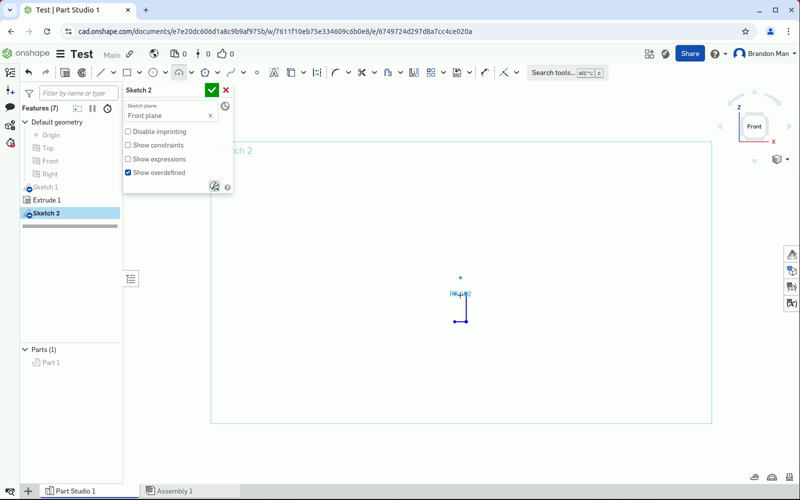
key(esc)
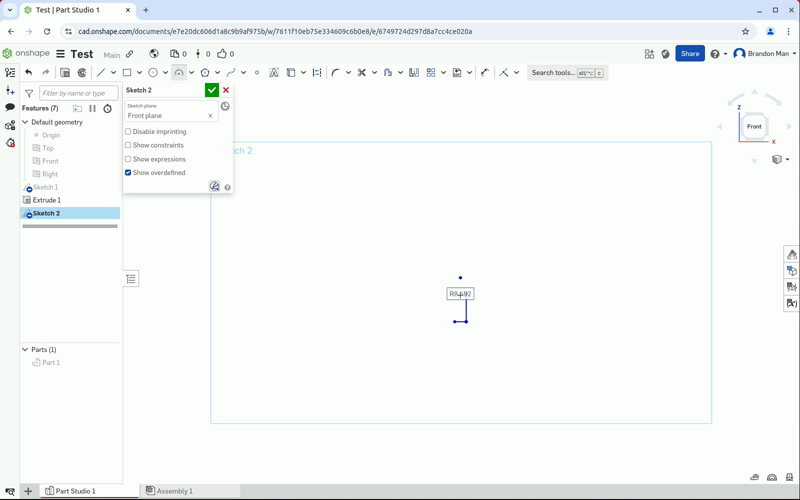
key(l)
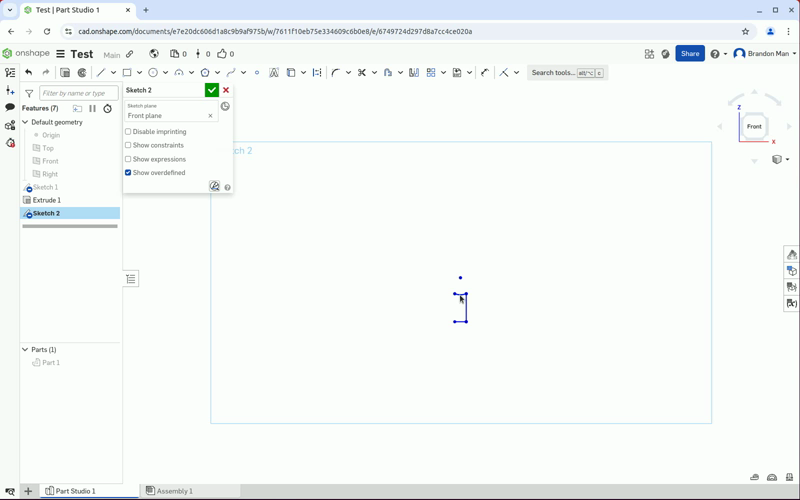
mouse_move(454, 293)
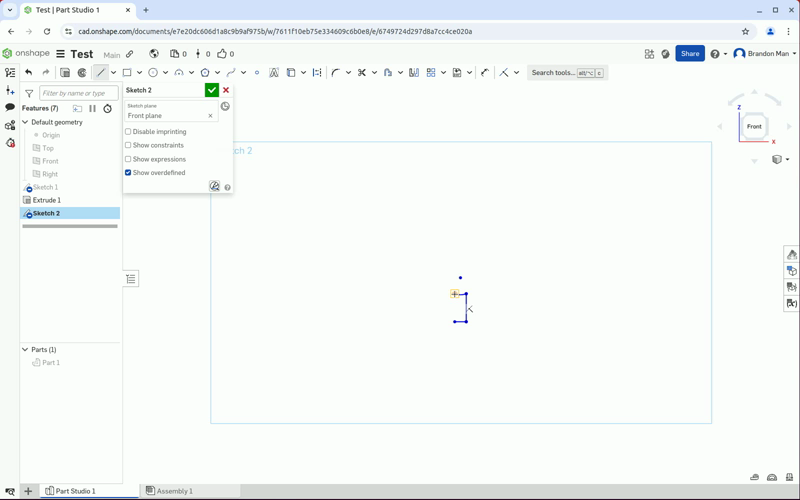
click(454, 293)
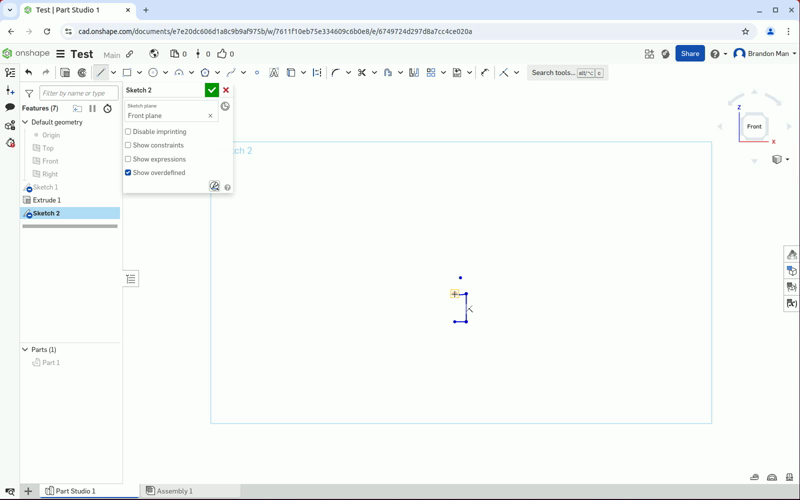
mouse_move(484, 293)
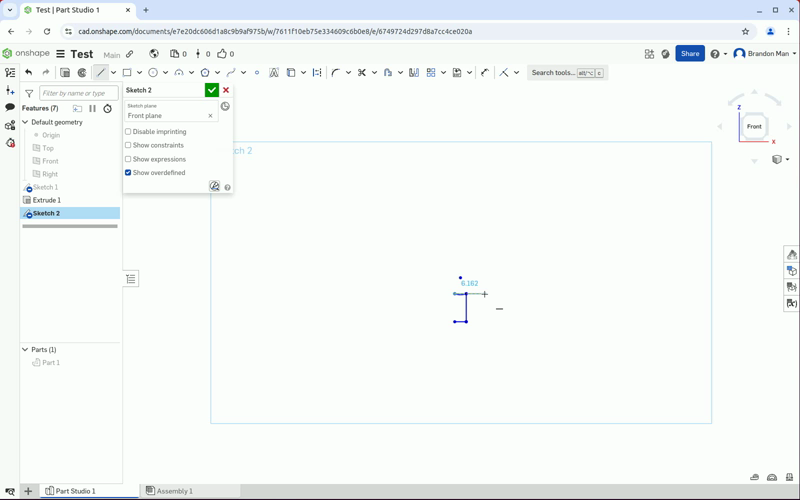
key_down(shift)
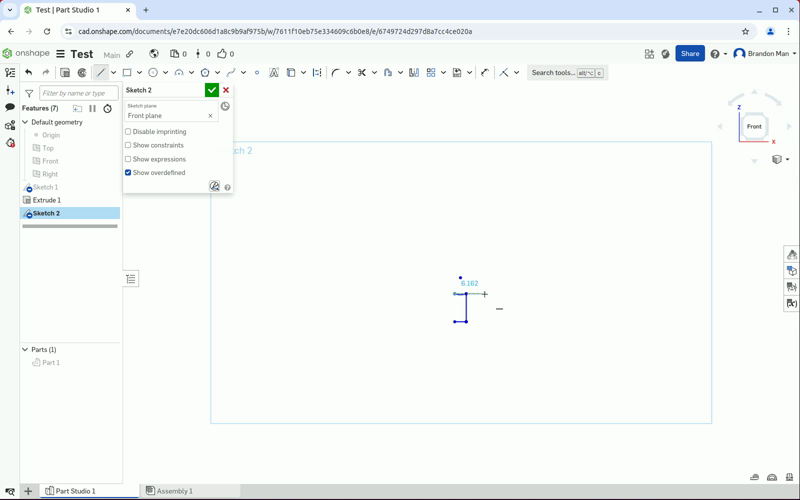
mouse_move(454, 321)
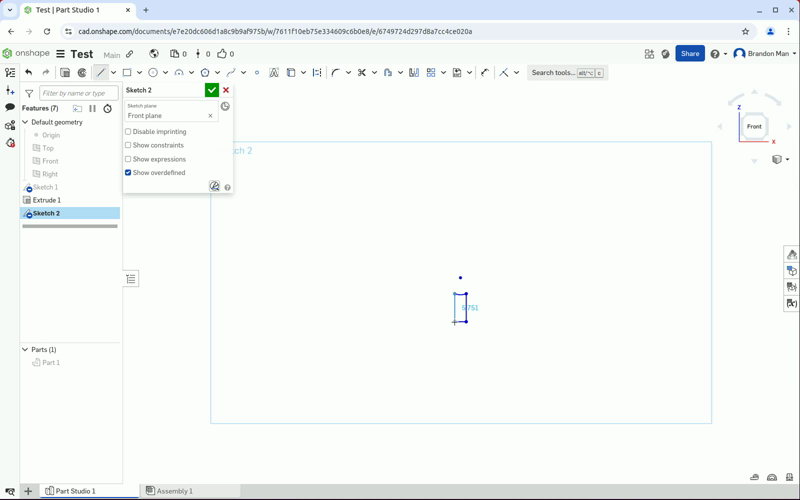
key_up(shift)
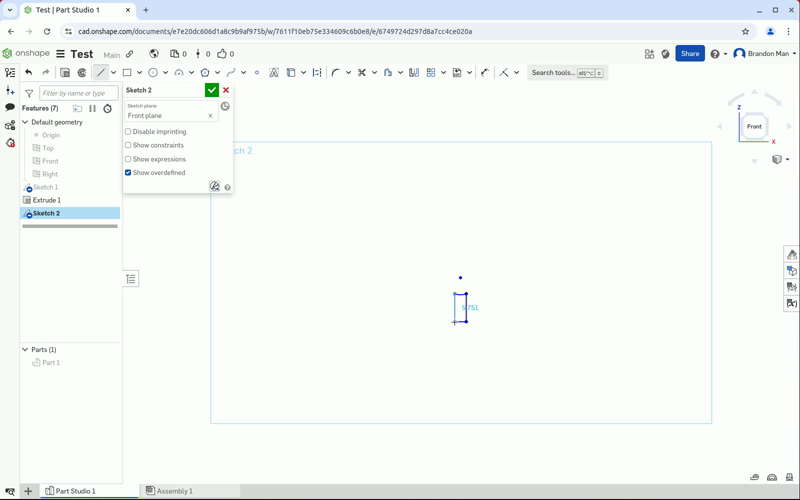
click(454, 321)
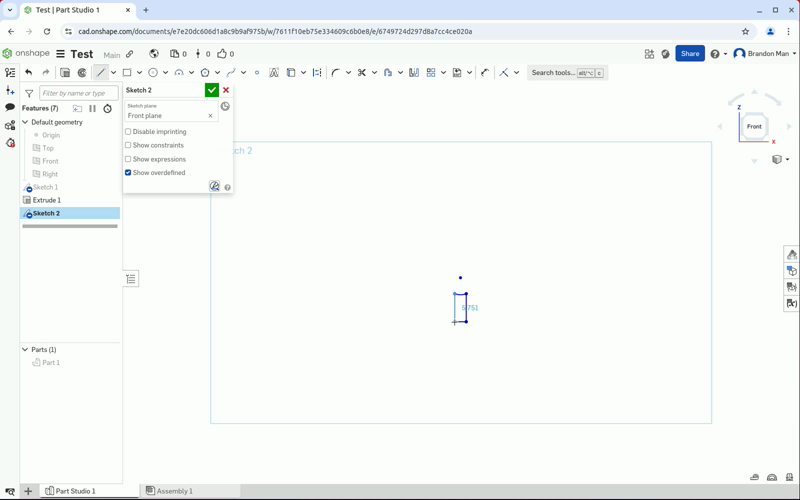
key(esc)
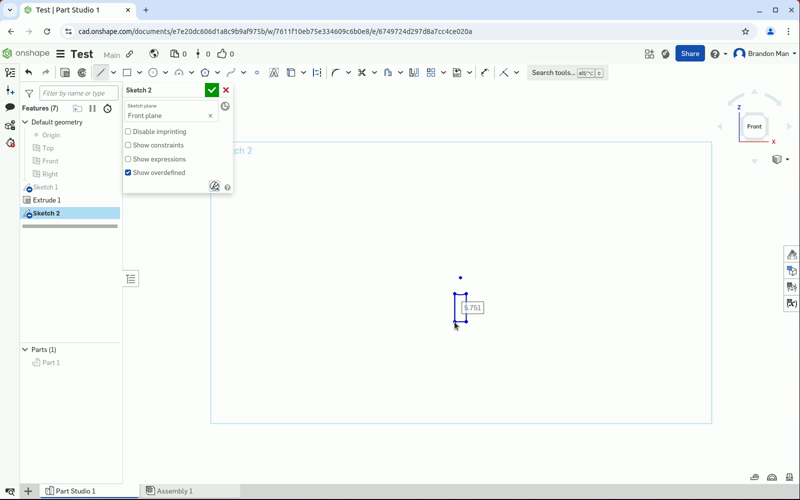
mouse_move(459, 315)
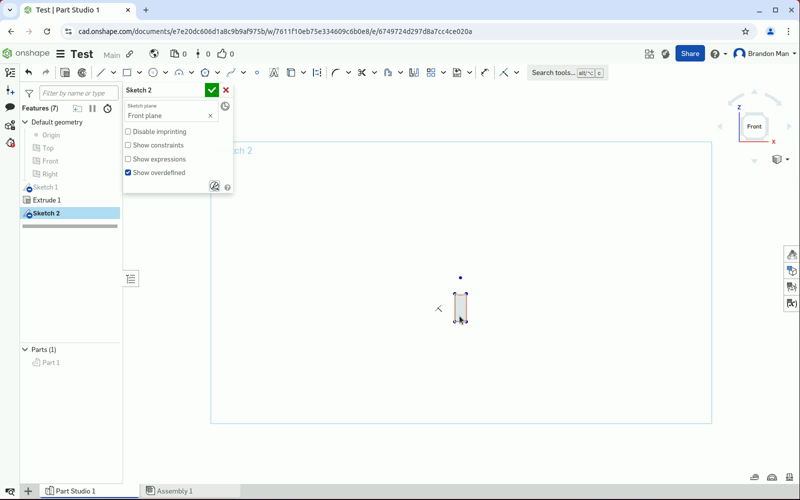
scroll(6)
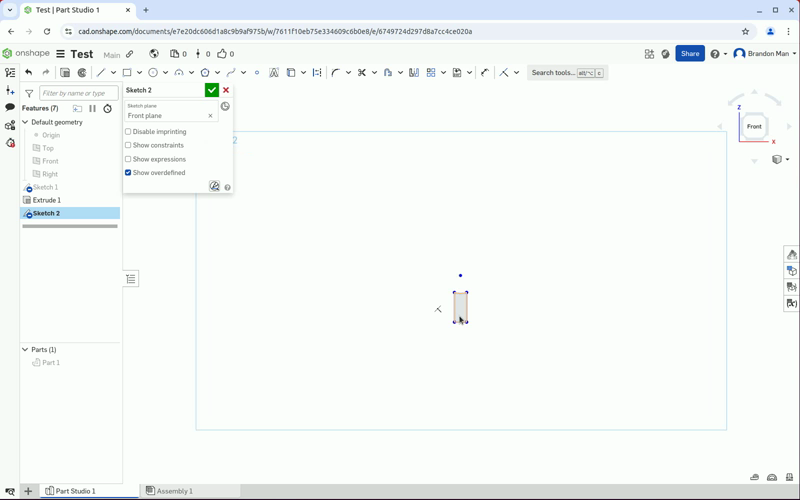
scroll(6)
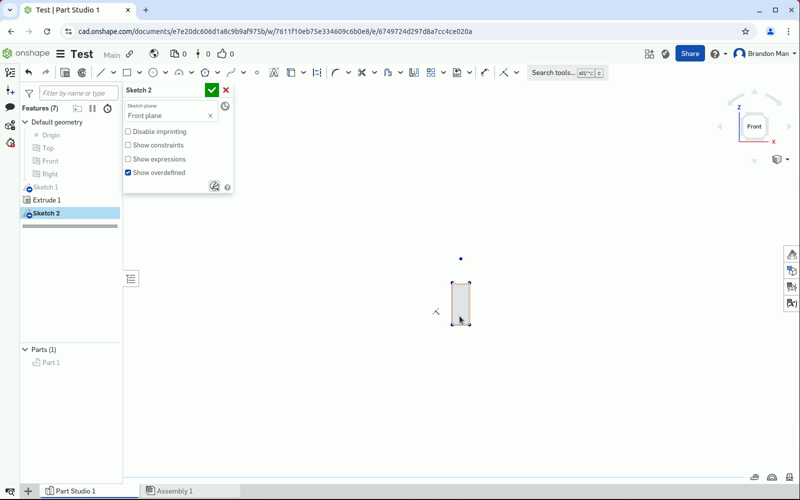
scroll(6)
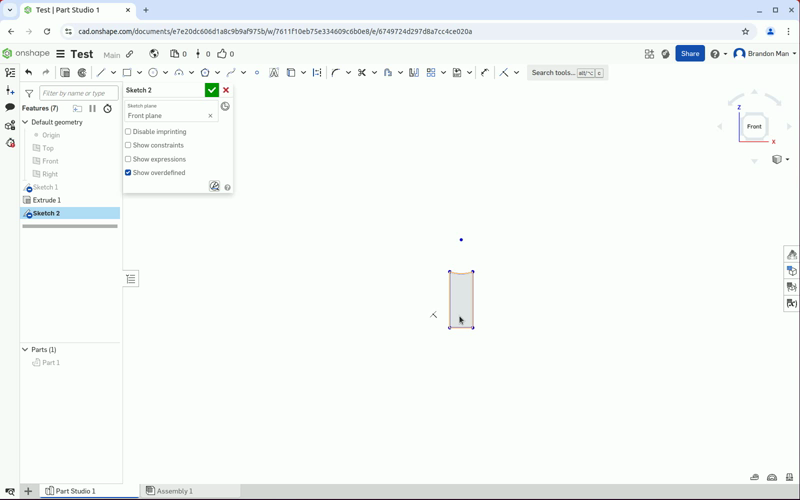
scroll(6)
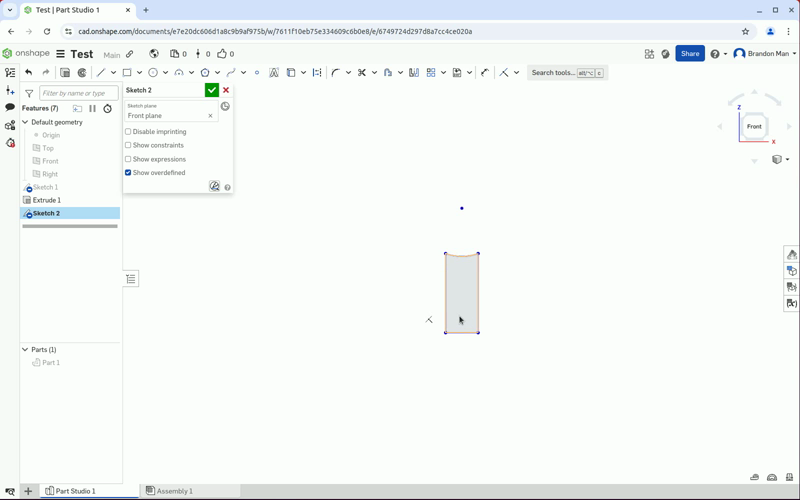
scroll(6)
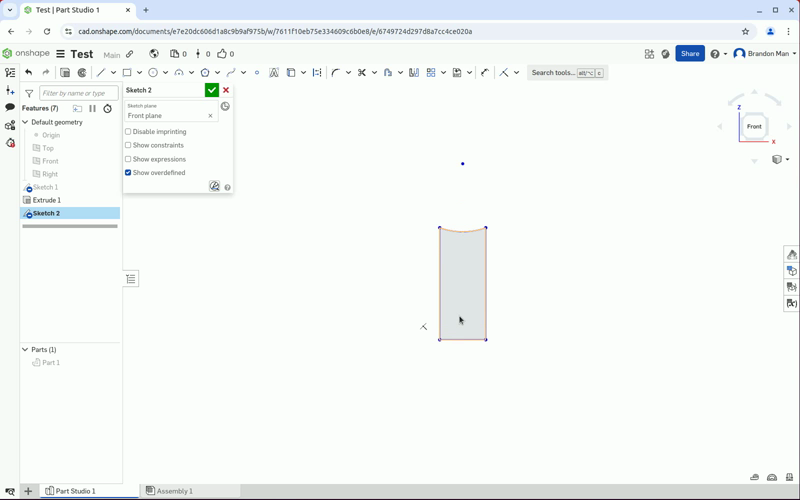
scroll(6)
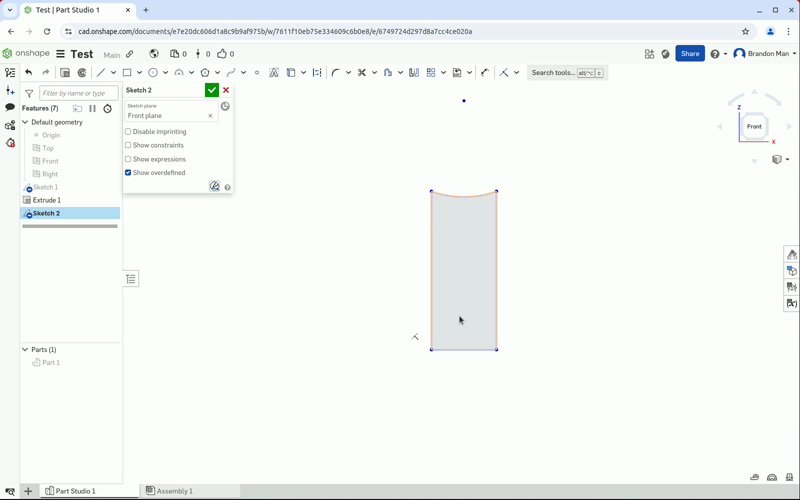
scroll(6)
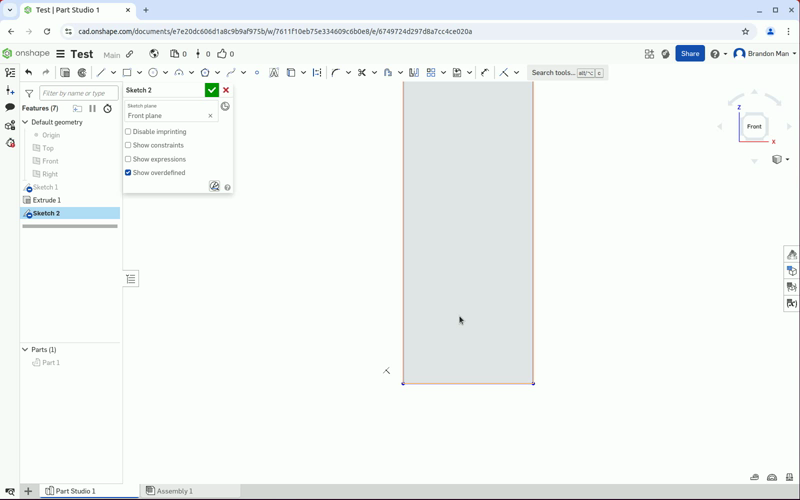
click(459, 315)
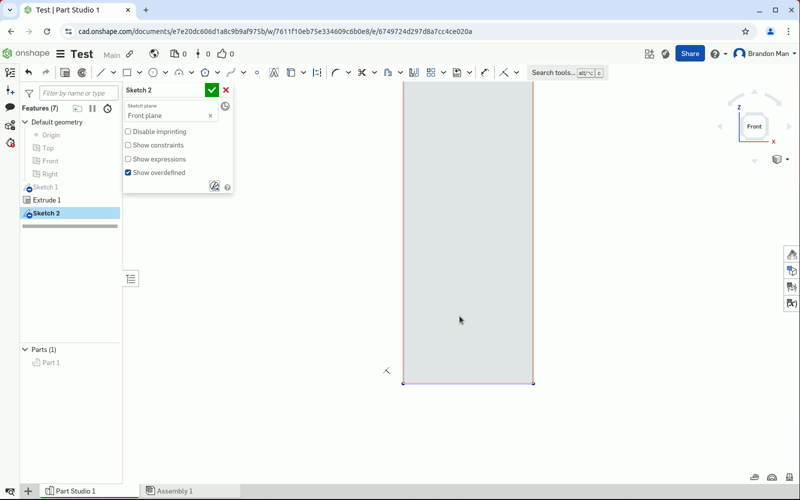
scroll(-6)
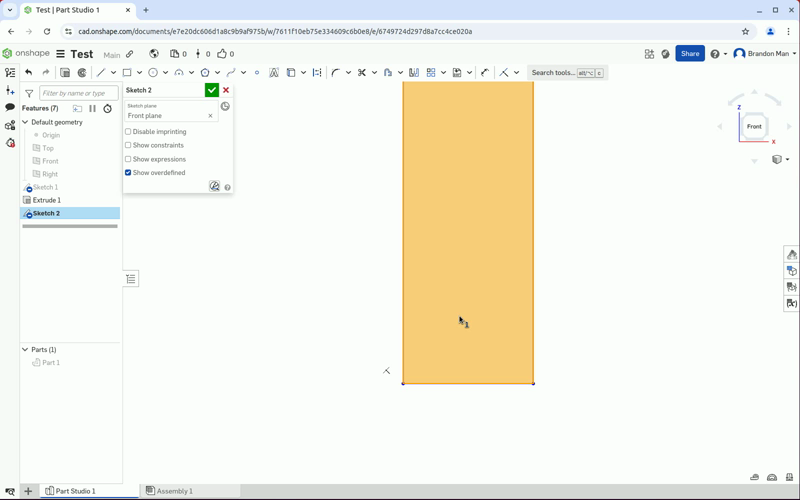
scroll(-6)
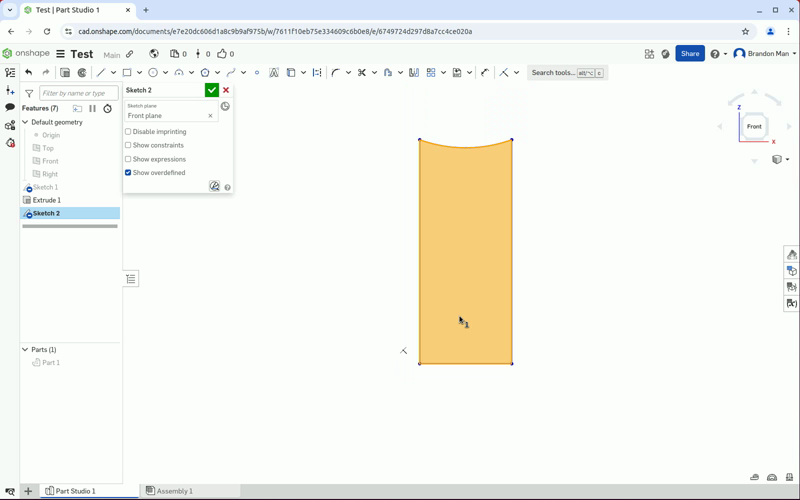
scroll(-6)
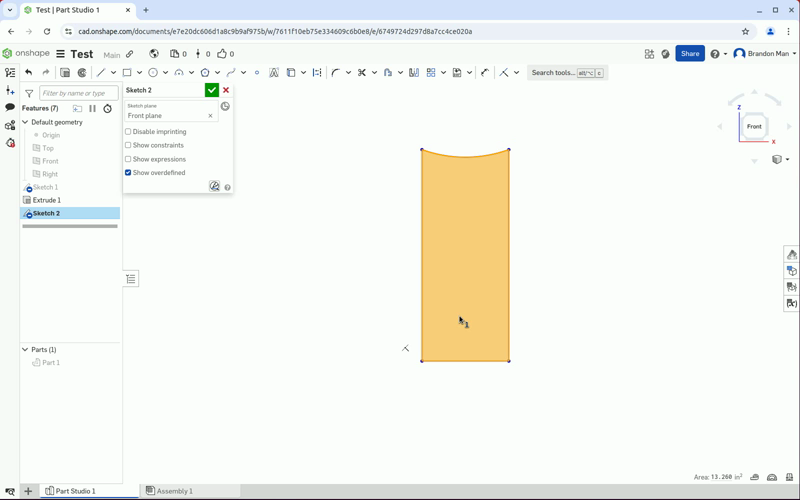
scroll(-6)
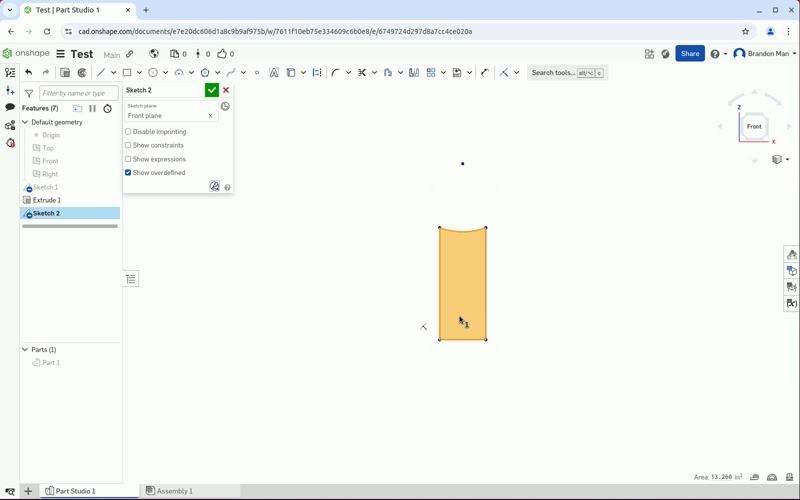
scroll(-6)
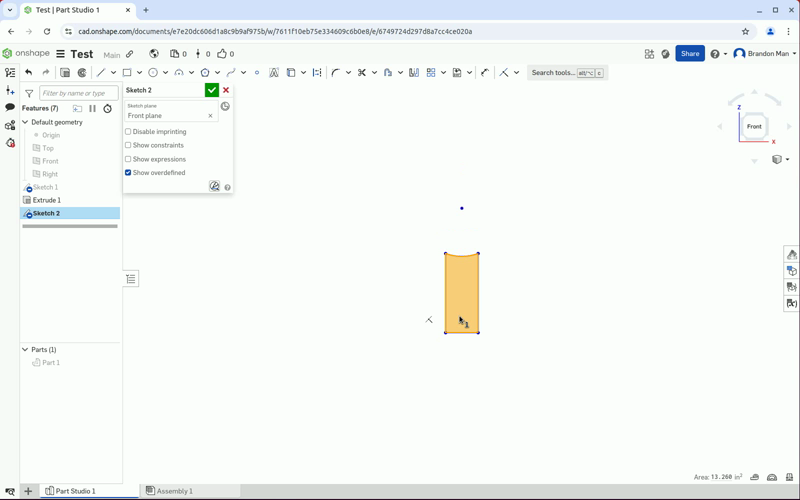
scroll(-6)
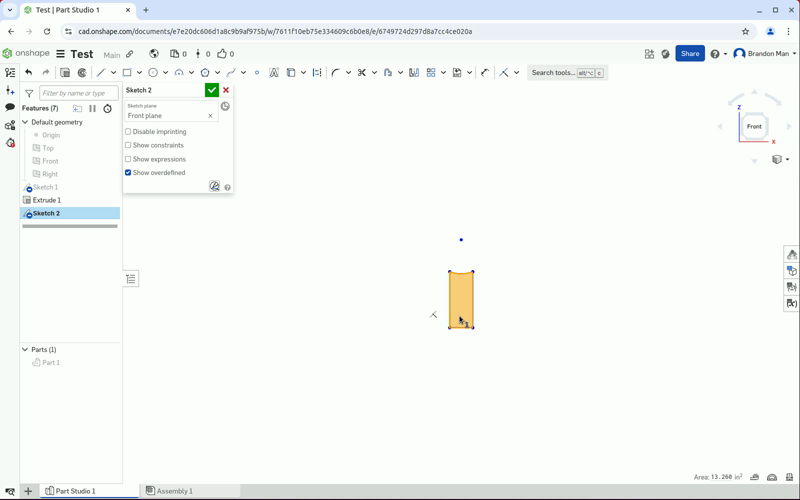
scroll(-6)
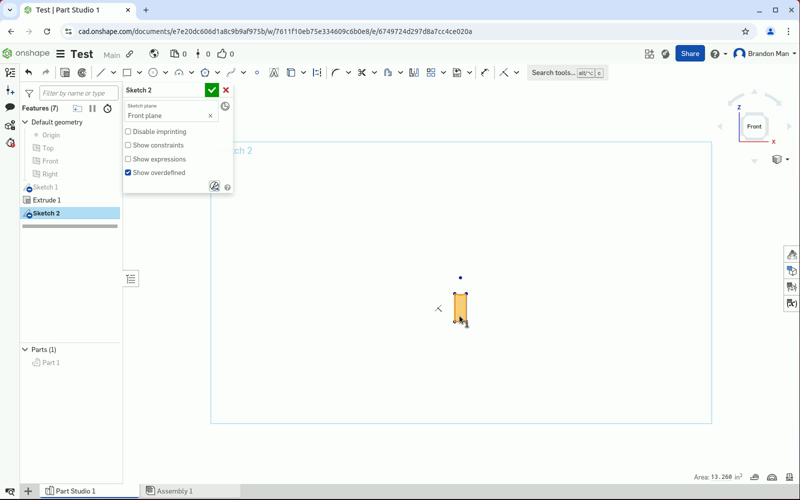
mouse_move(73, 352)
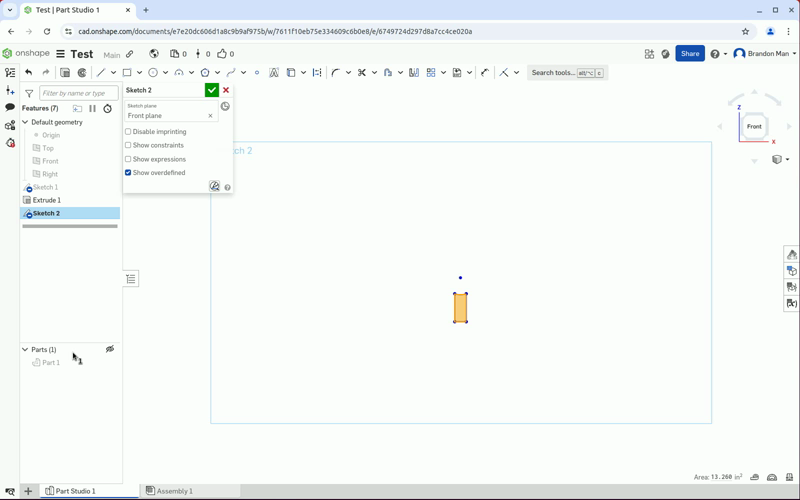
key(shift+y)
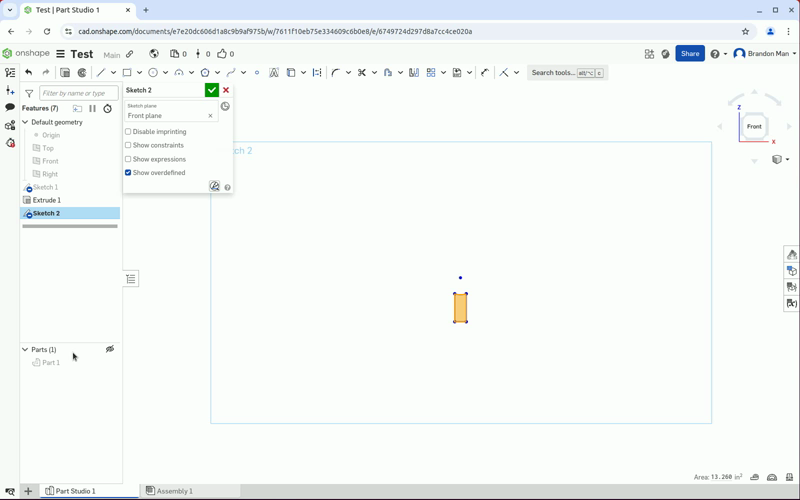
key(shift+e)
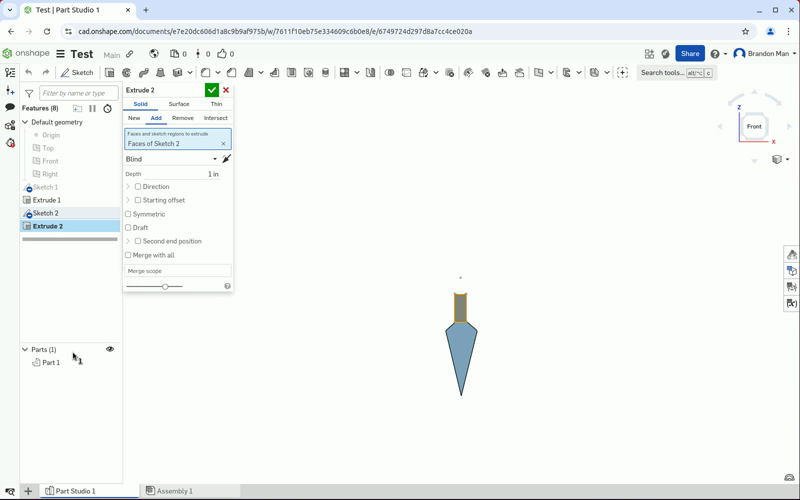
mouse_move(143, 106)
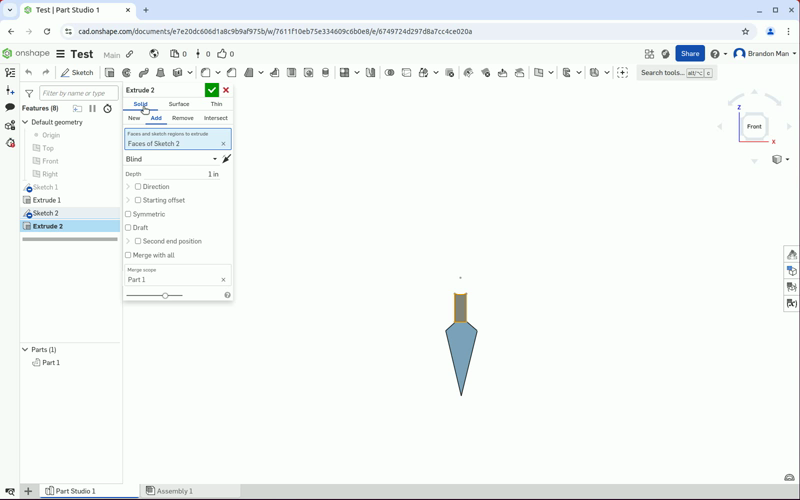
click(143, 106)
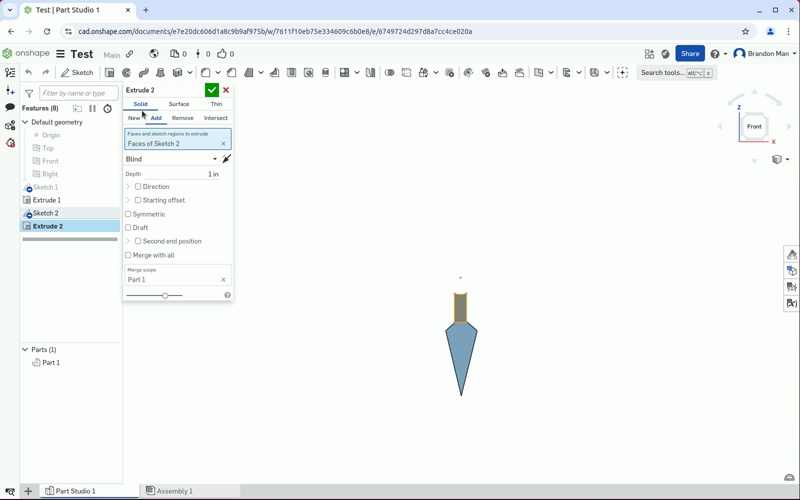
mouse_move(137, 120)
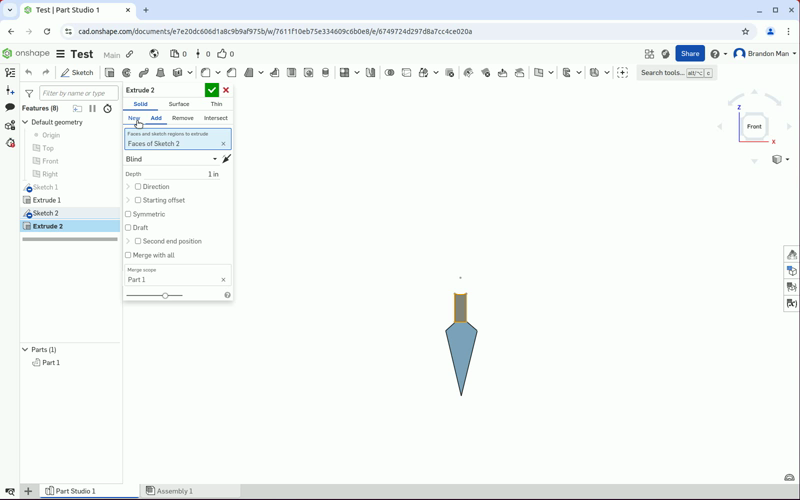
click(137, 120)
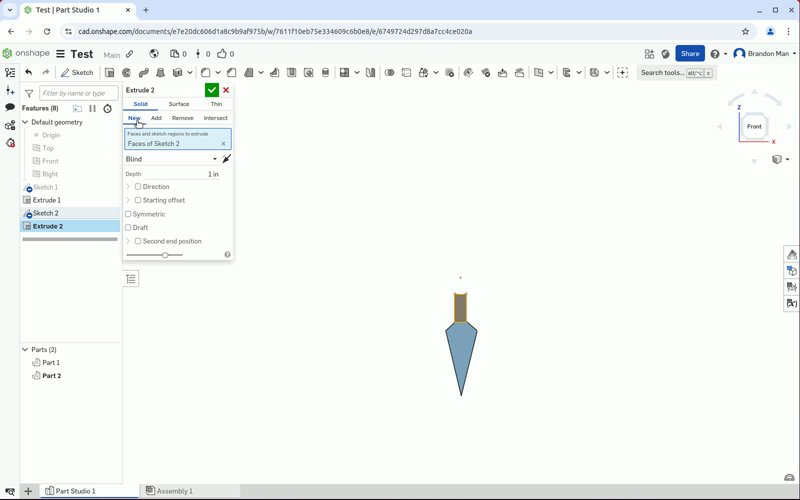
key(tab, 4)
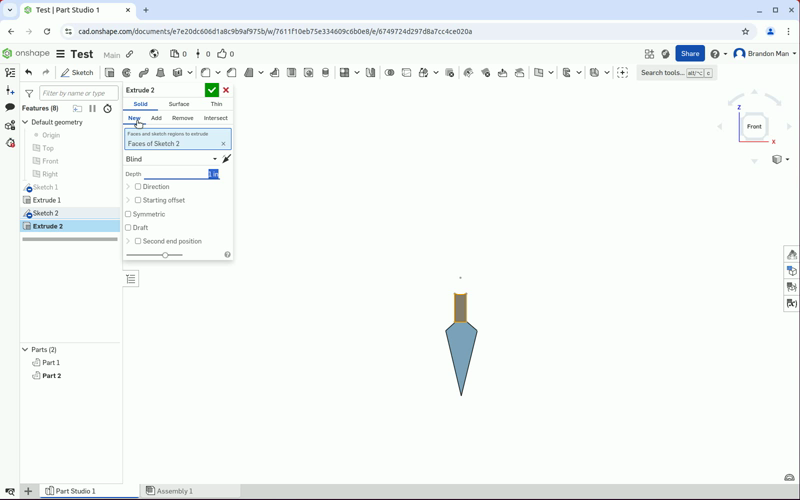
text(2.648)
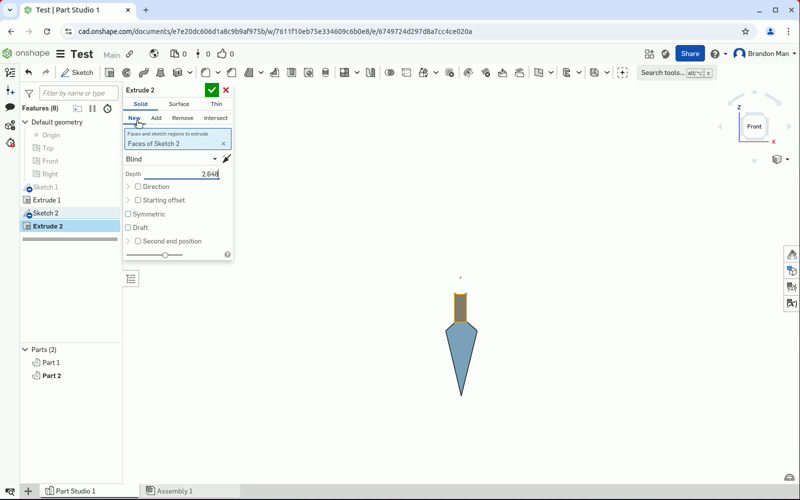
key(enter)
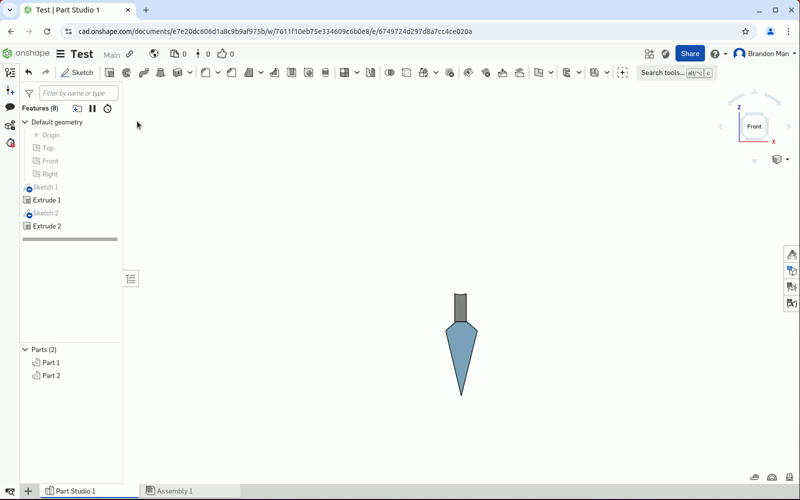
key(shift+h)
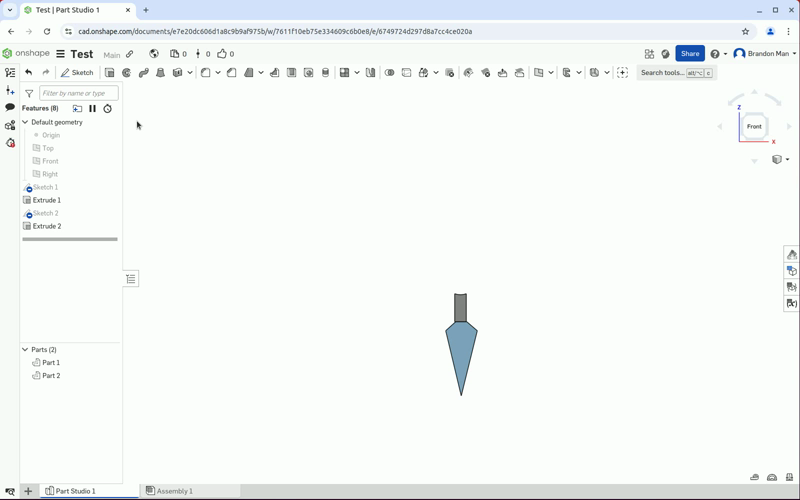
key(shift+h)
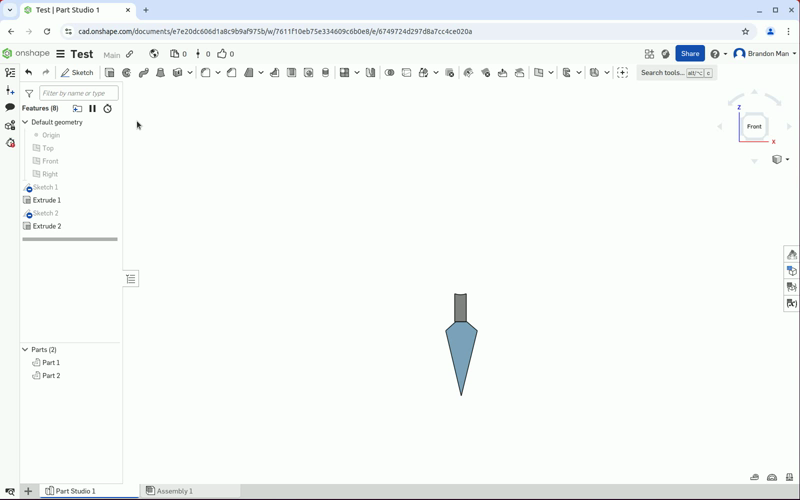
mouse_move(73, 189)
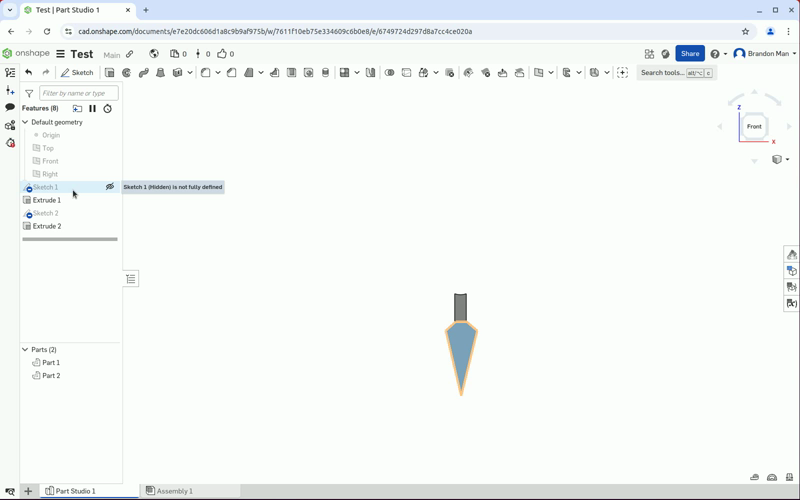
click(73, 189)
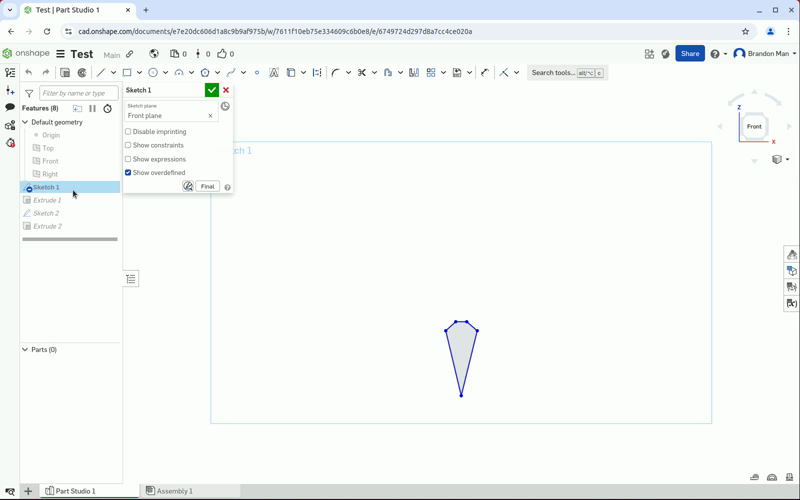
mouse_move(229, 92)
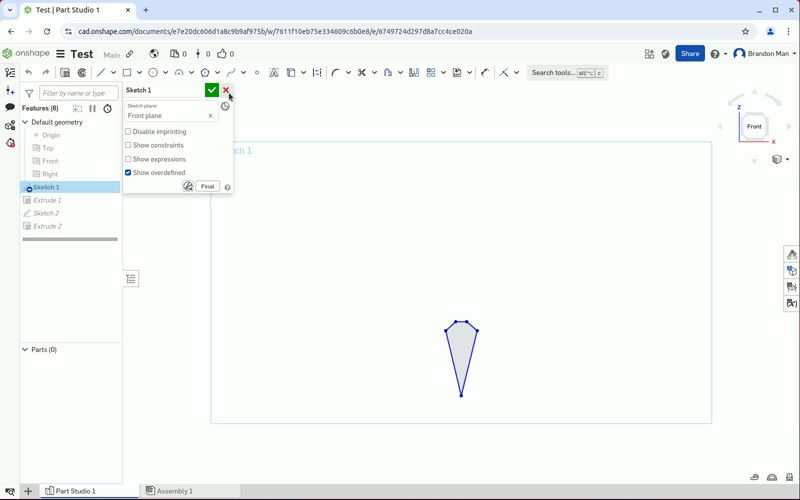
click(229, 92)
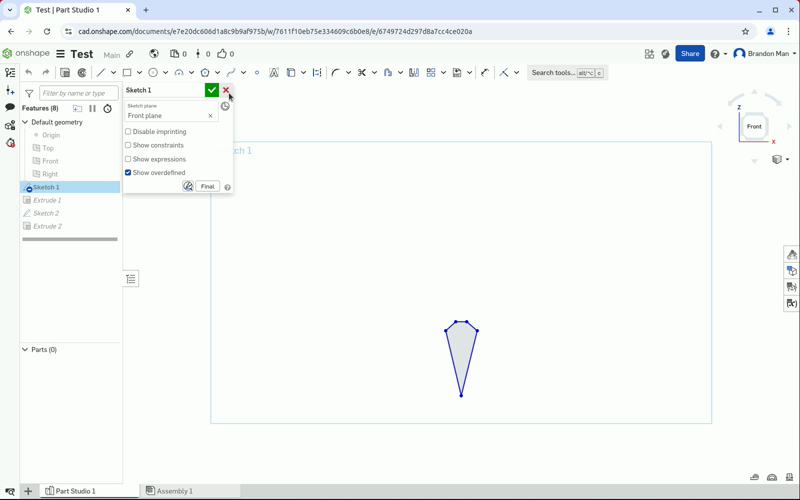
key(shift+s)
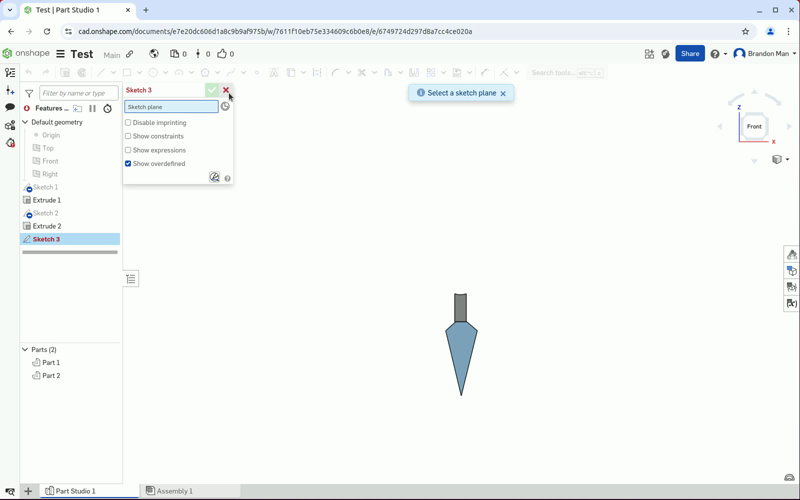
mouse_move(73, 163)
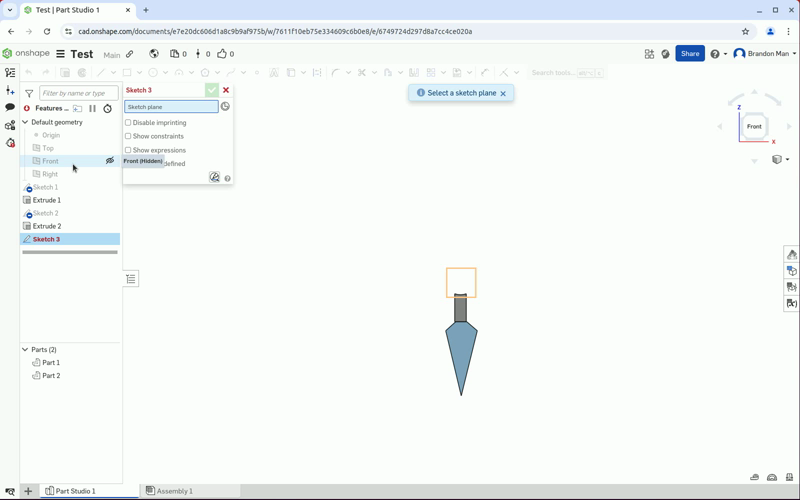
click(73, 163)
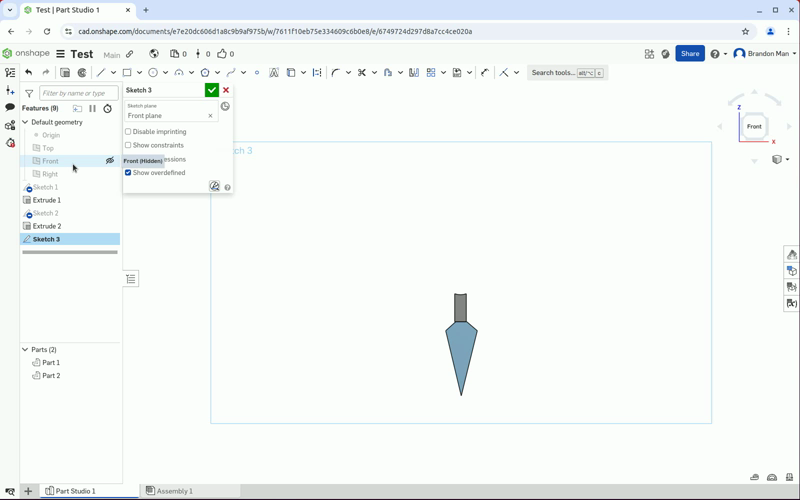
mouse_move(73, 352)
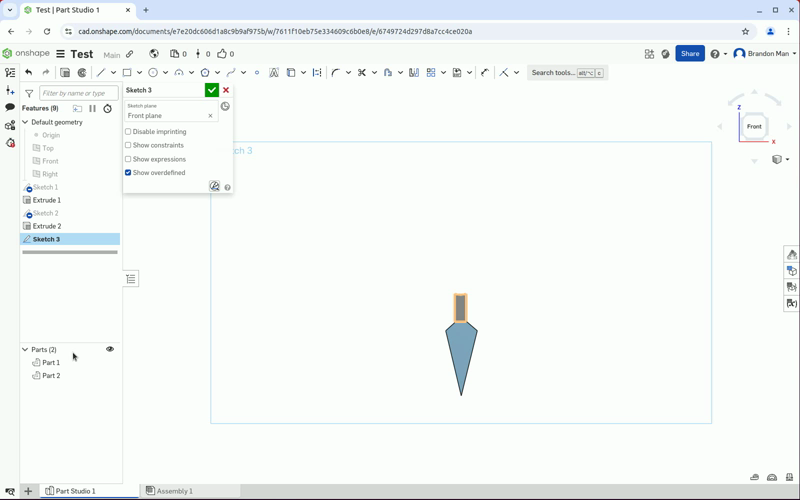
key(y)
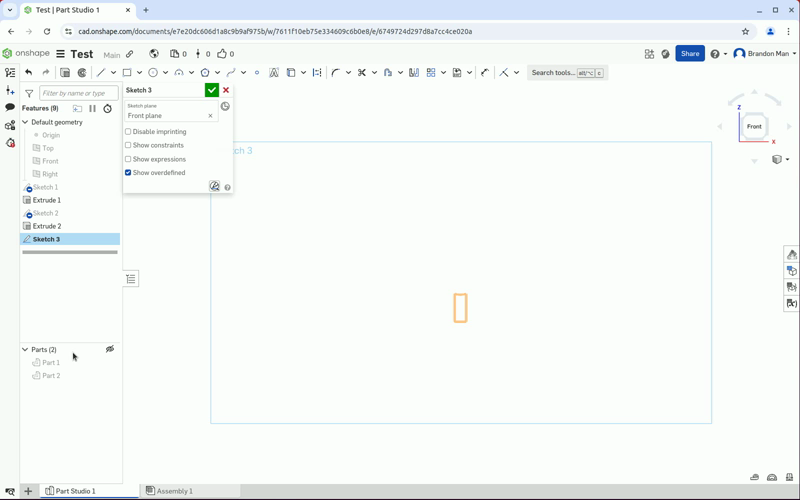
key(c)
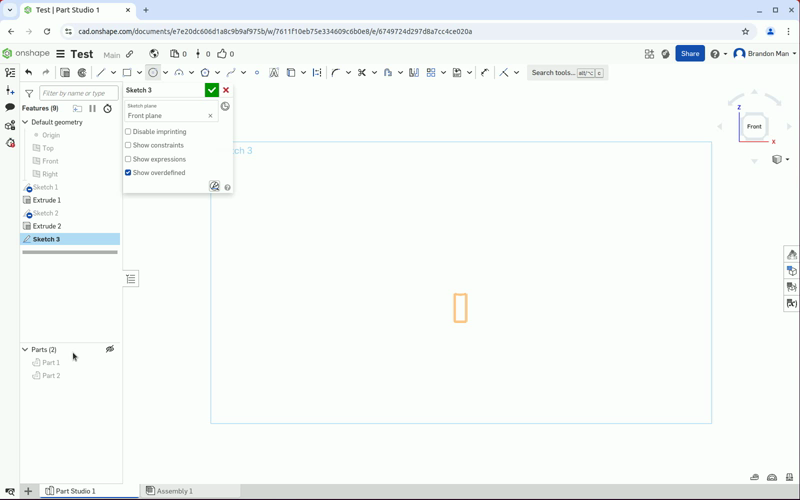
key_down(shift)
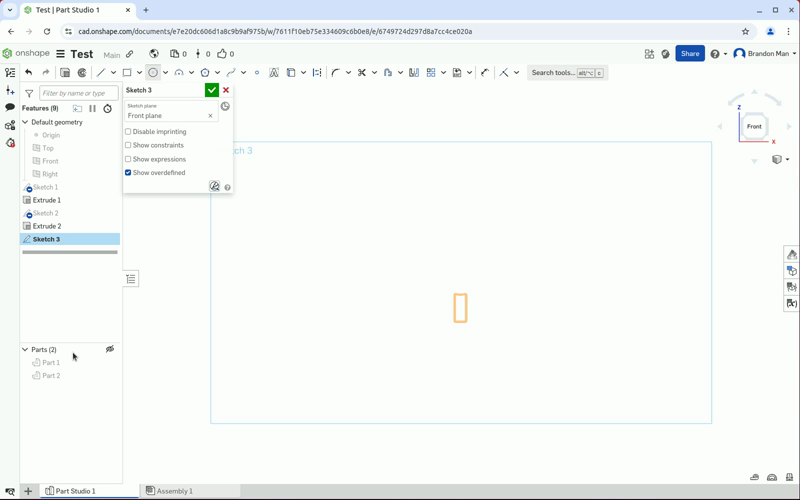
mouse_move(461, 282)
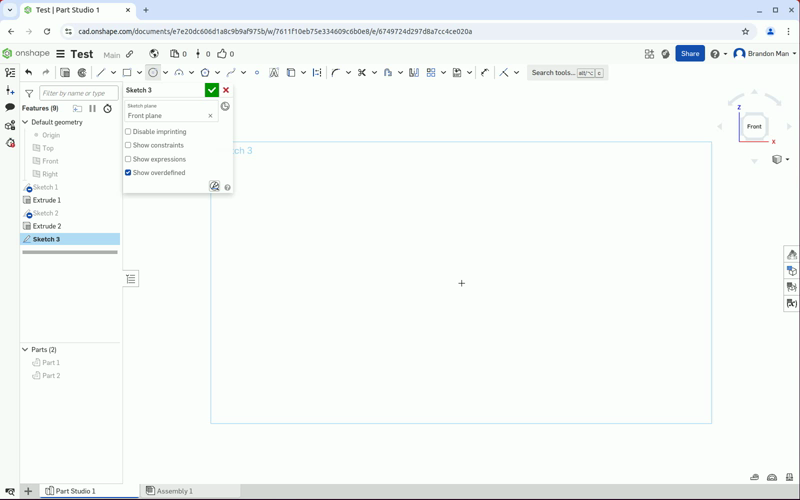
click(461, 282)
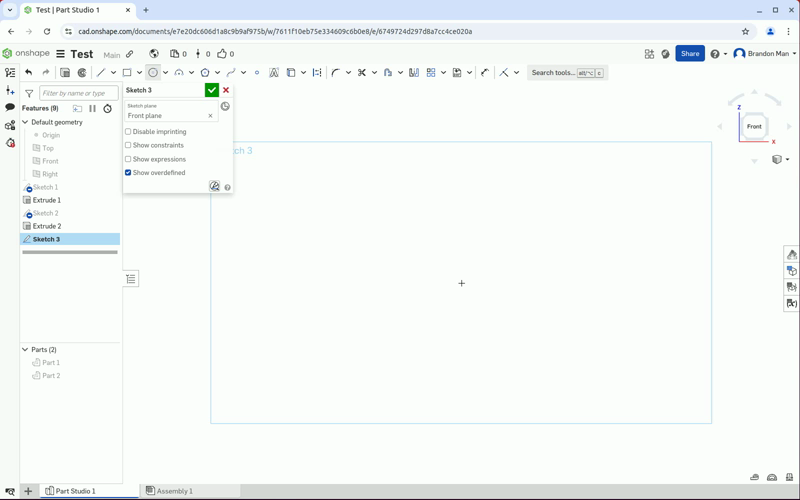
key_up(shift)
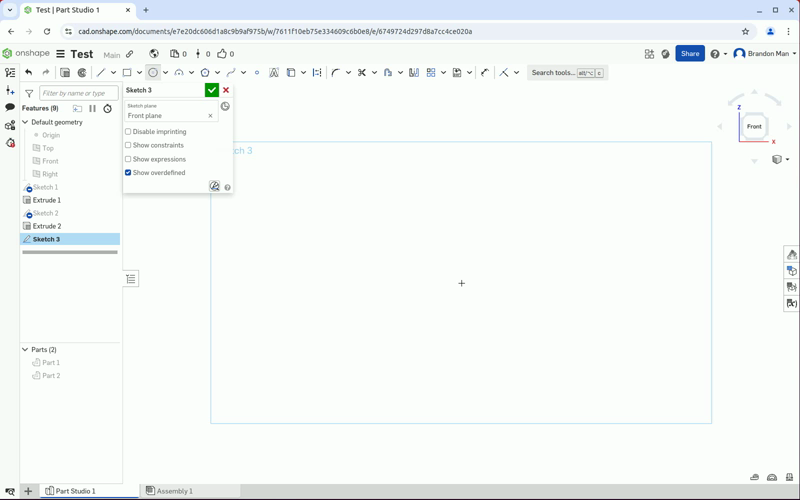
mouse_move(476, 282)
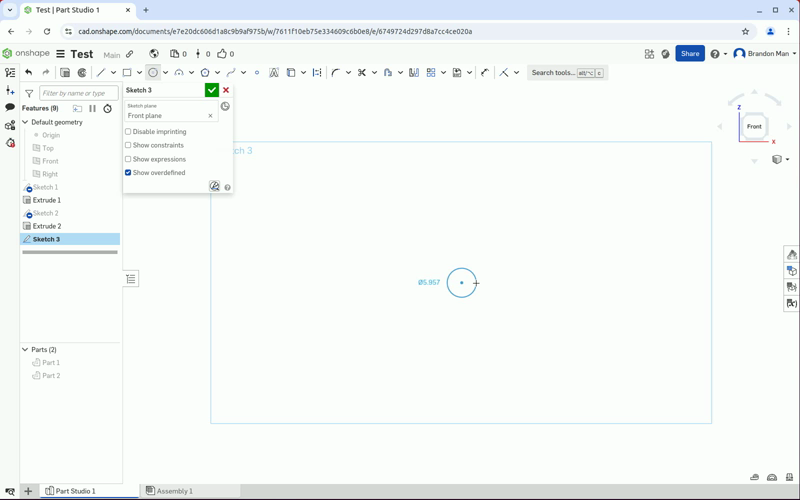
click(476, 282)
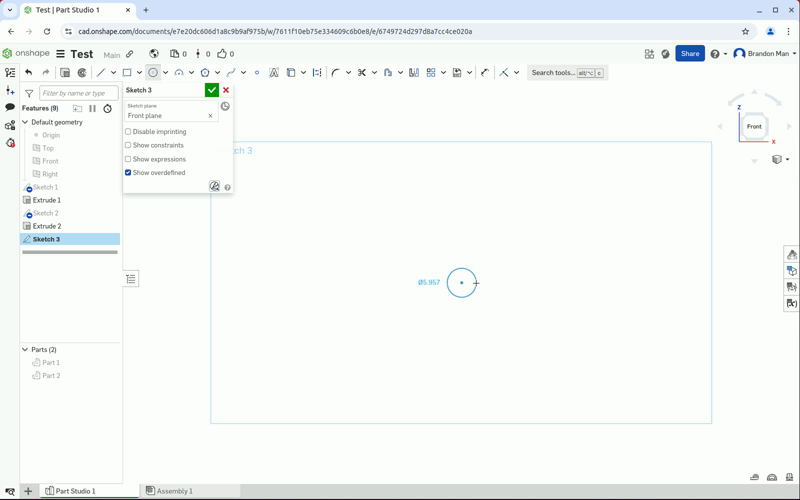
key(esc)
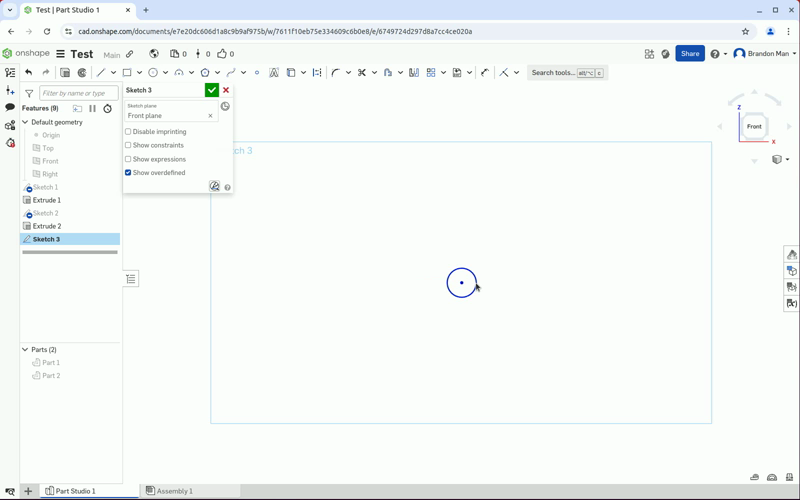
key(c)
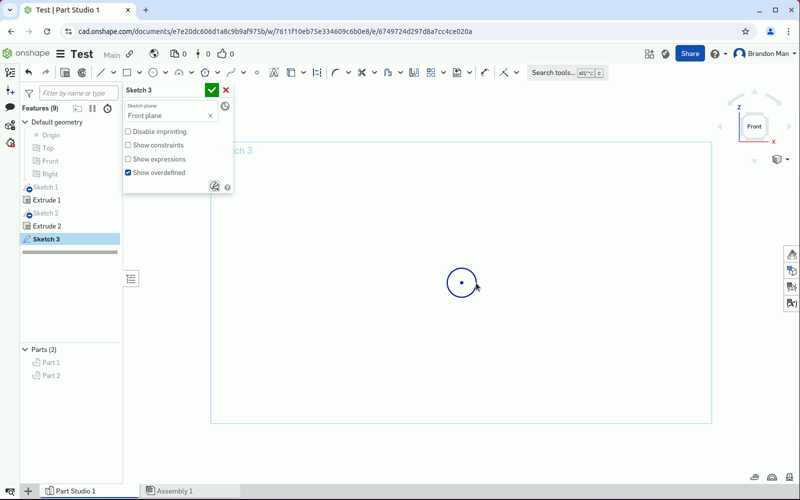
key_down(shift)
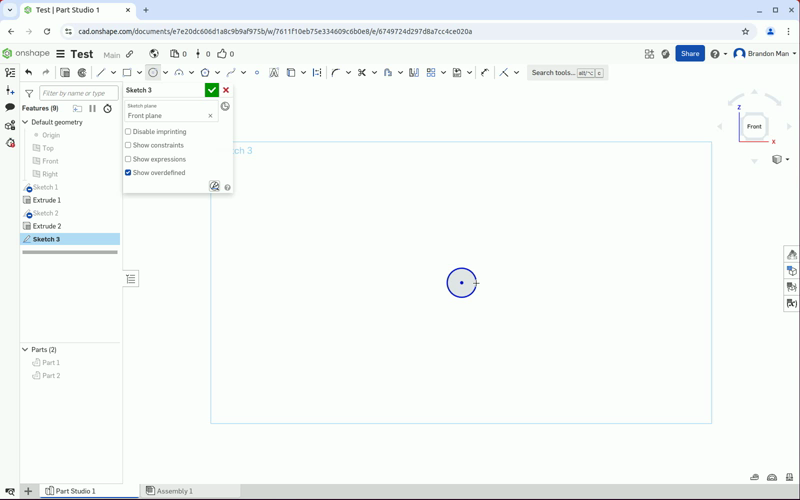
mouse_move(461, 282)
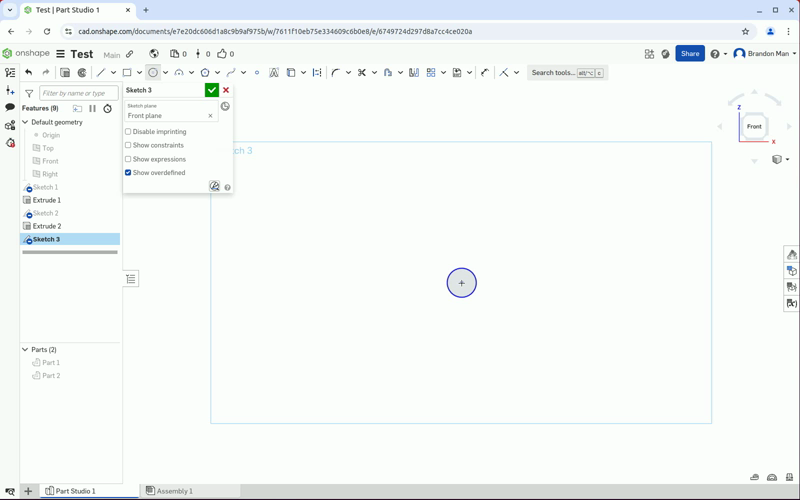
click(461, 282)
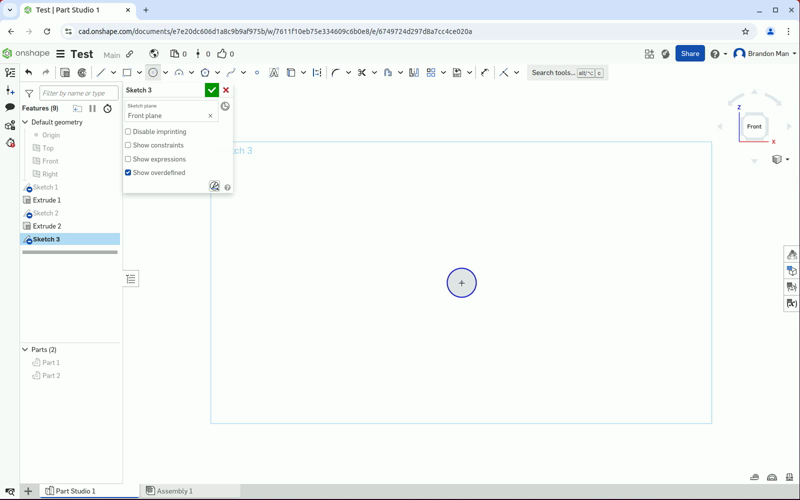
key_up(shift)
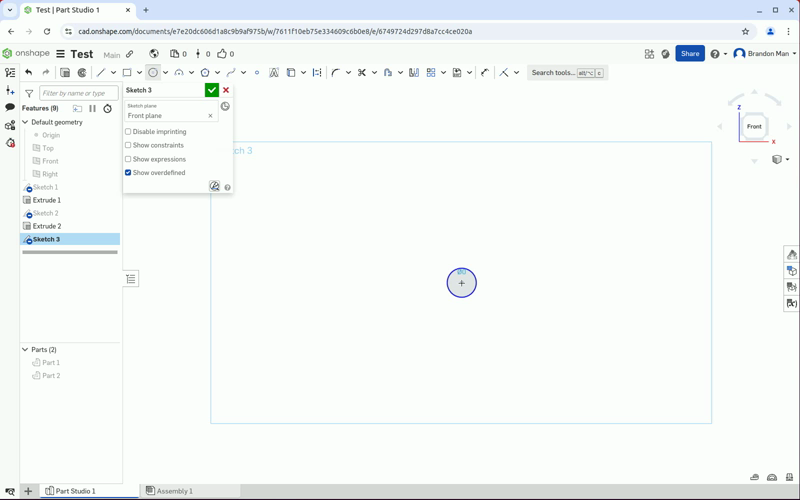
mouse_move(470, 282)
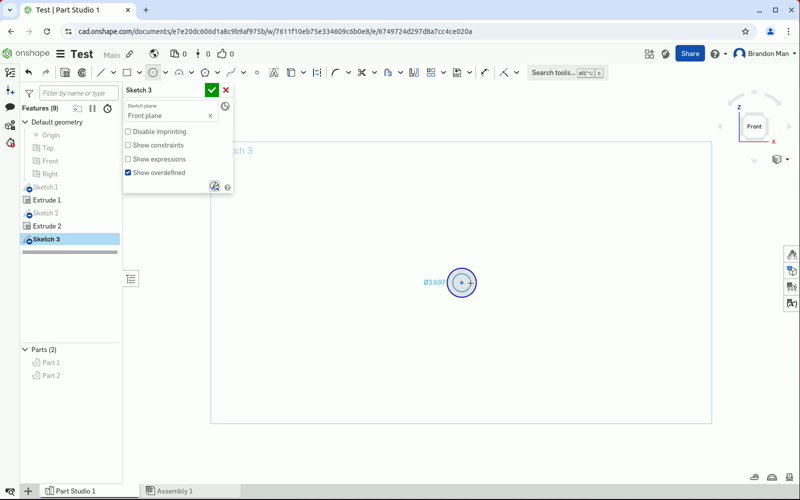
click(470, 282)
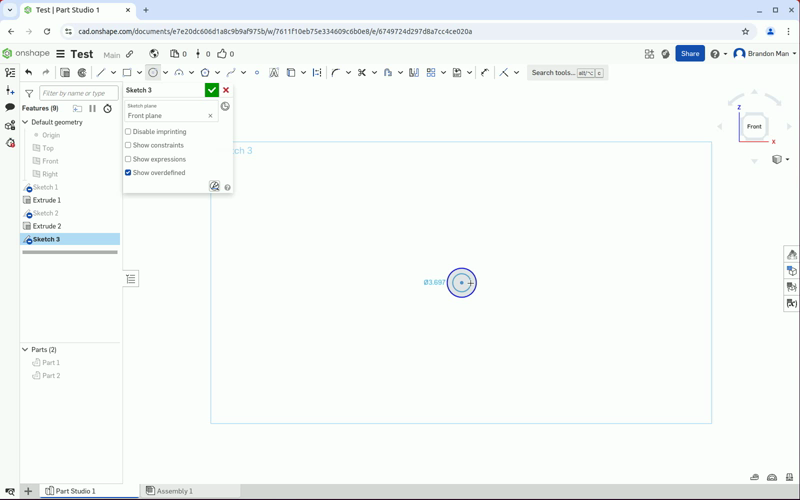
key(esc)
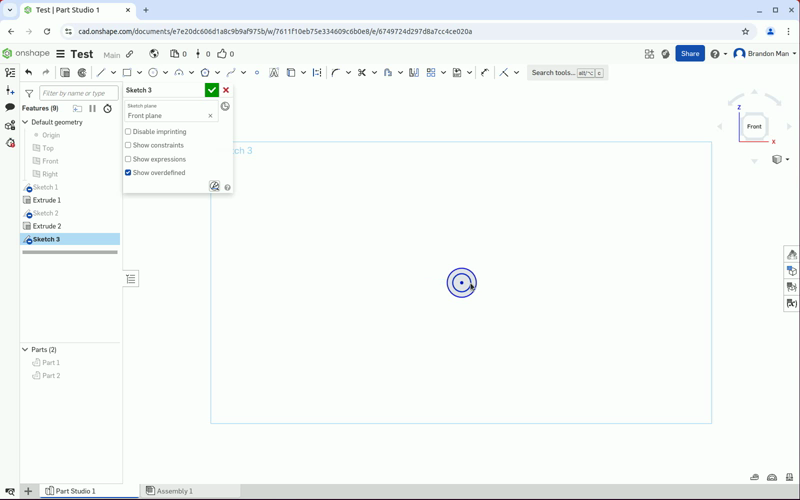
mouse_move(472, 280)
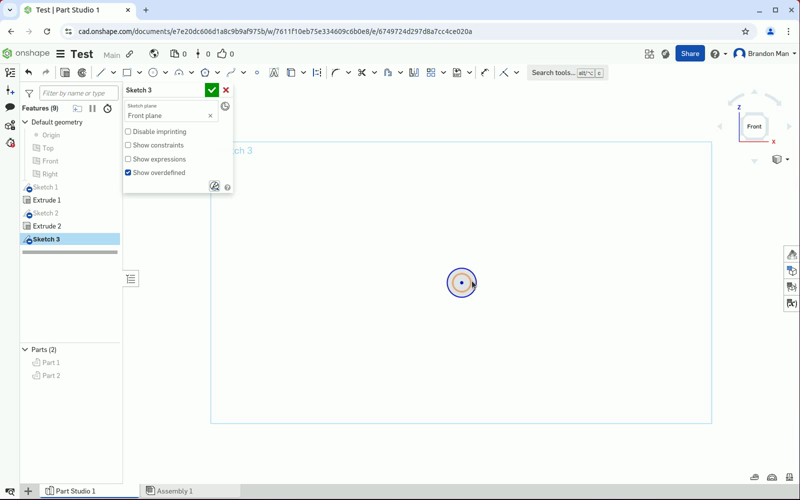
scroll(6)
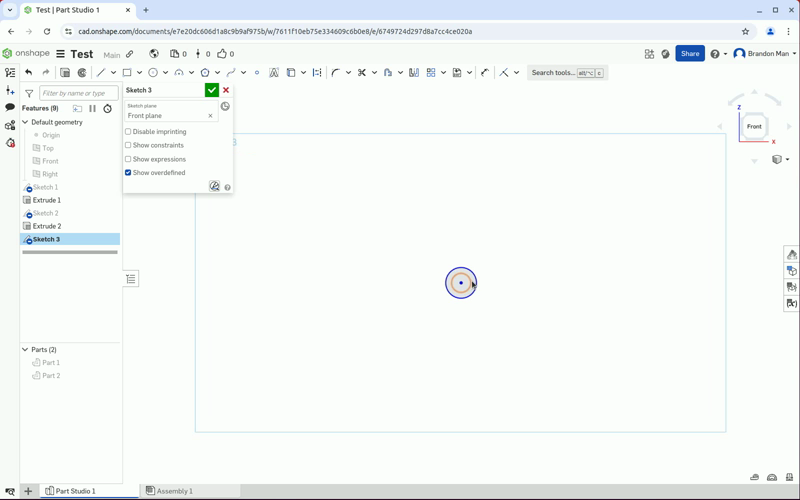
scroll(6)
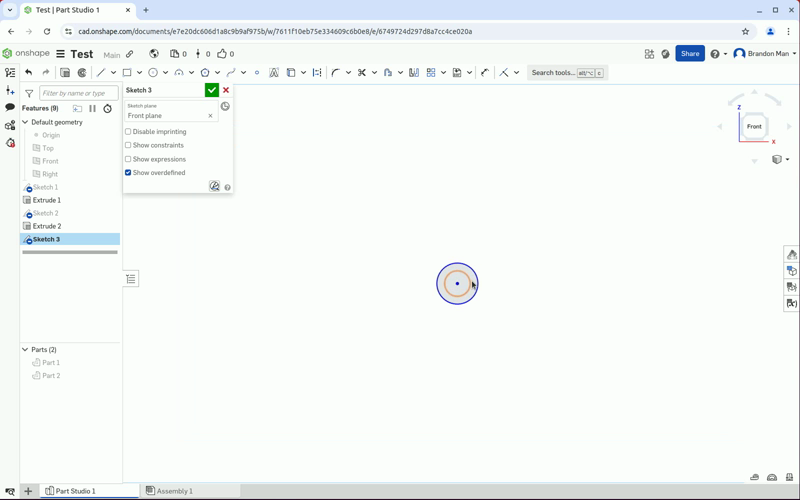
scroll(6)
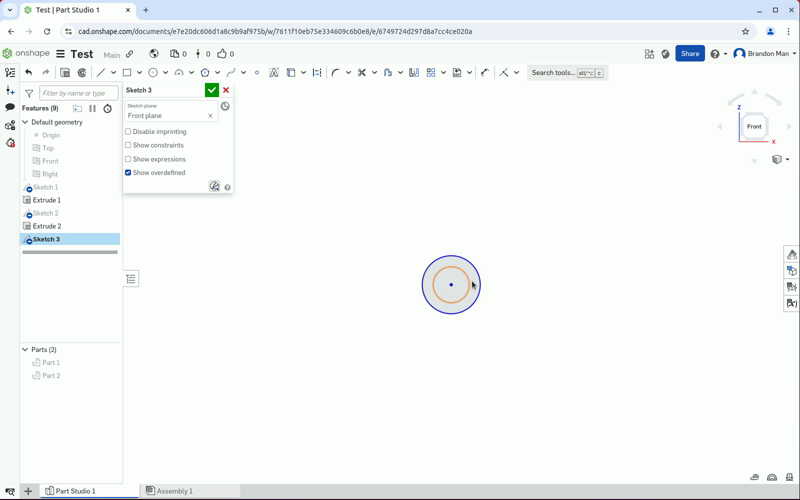
scroll(6)
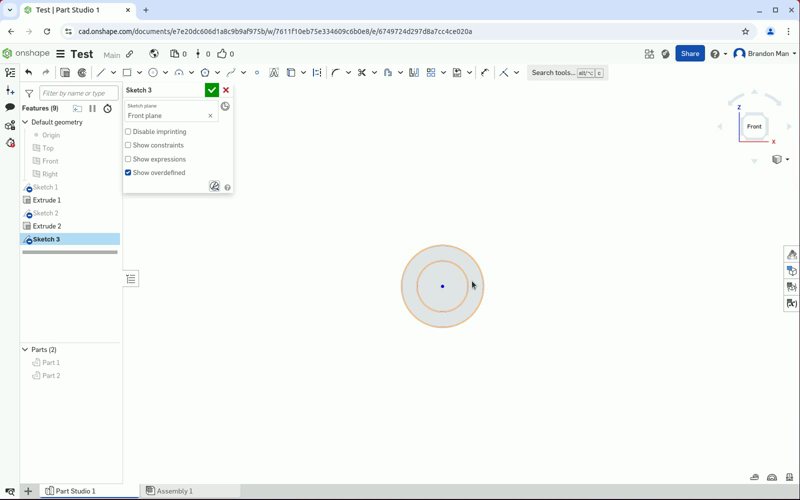
scroll(6)
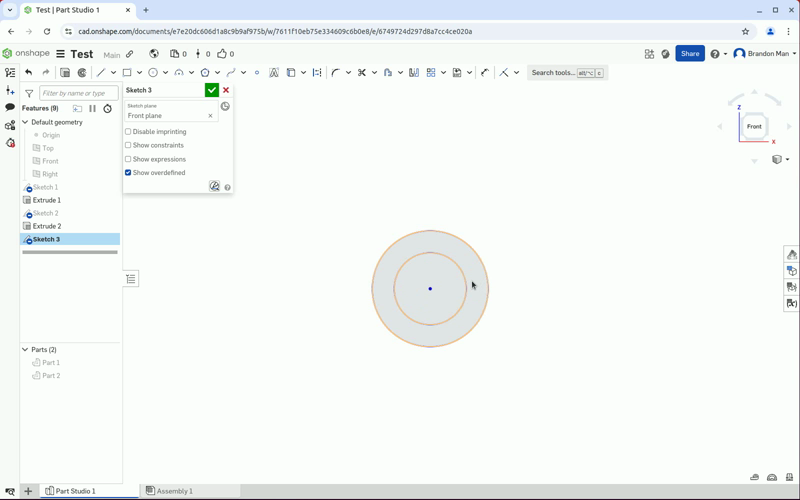
scroll(6)
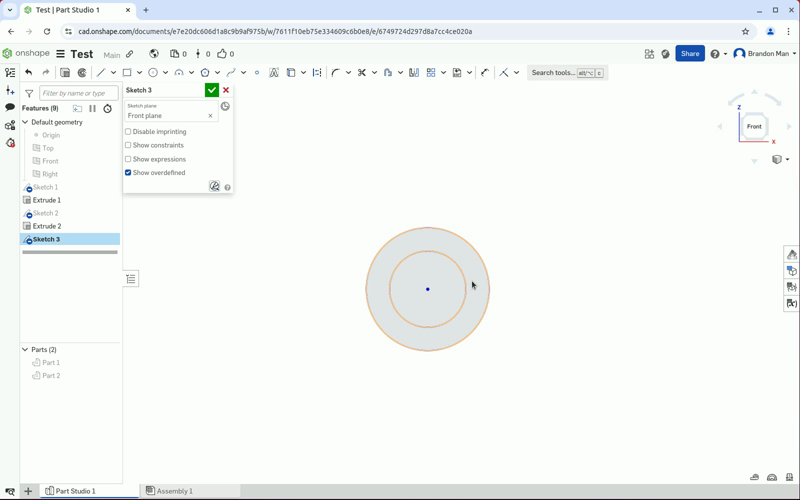
scroll(6)
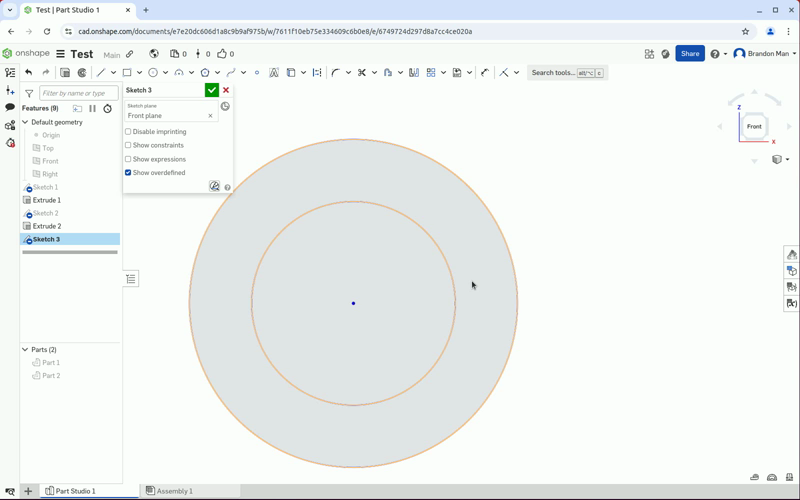
click(472, 280)
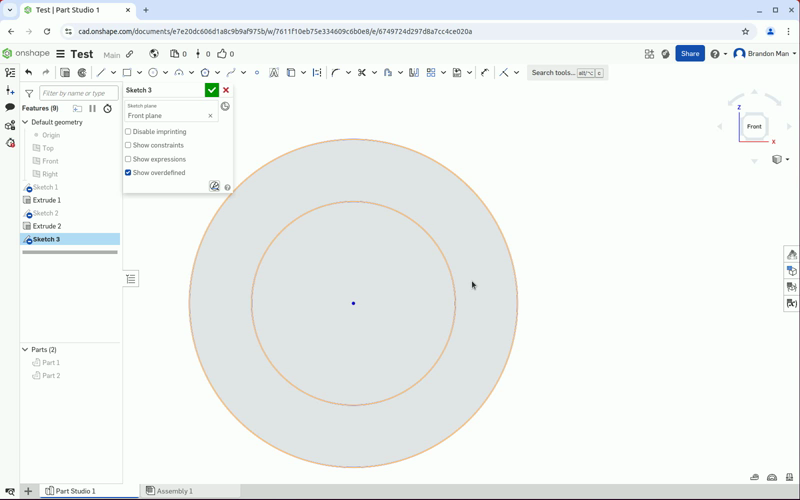
scroll(-6)
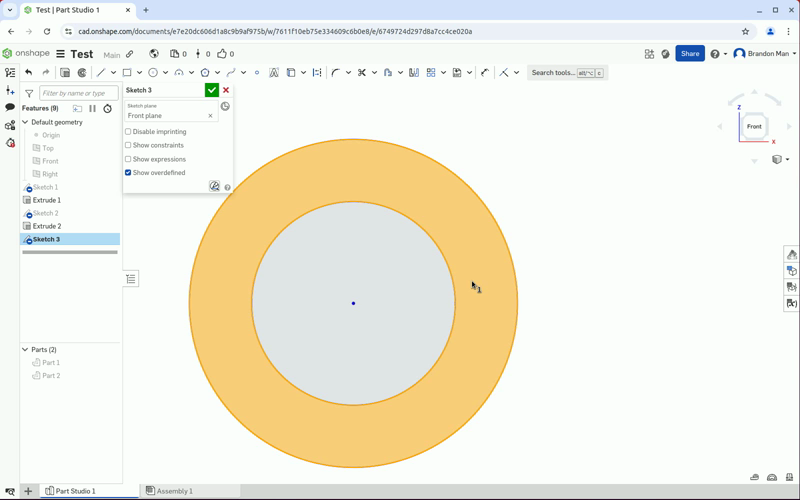
scroll(-6)
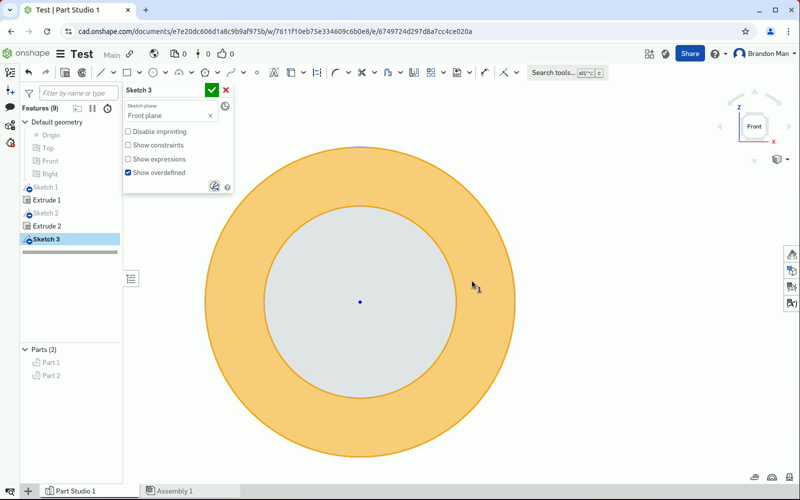
scroll(-6)
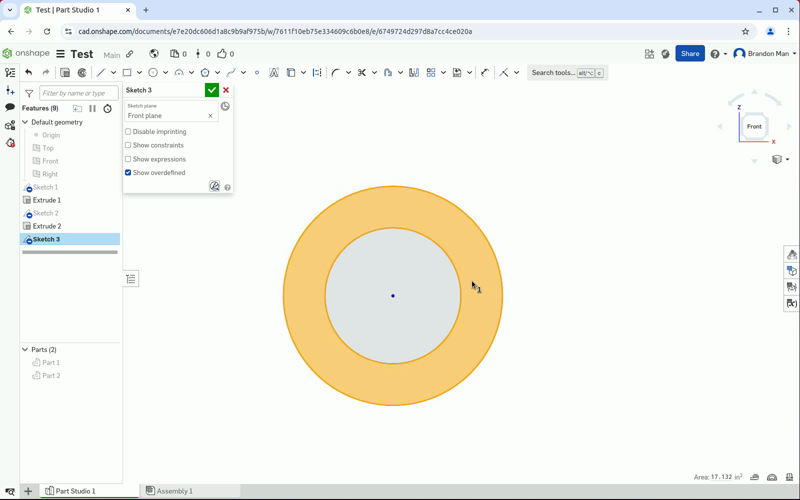
scroll(-6)
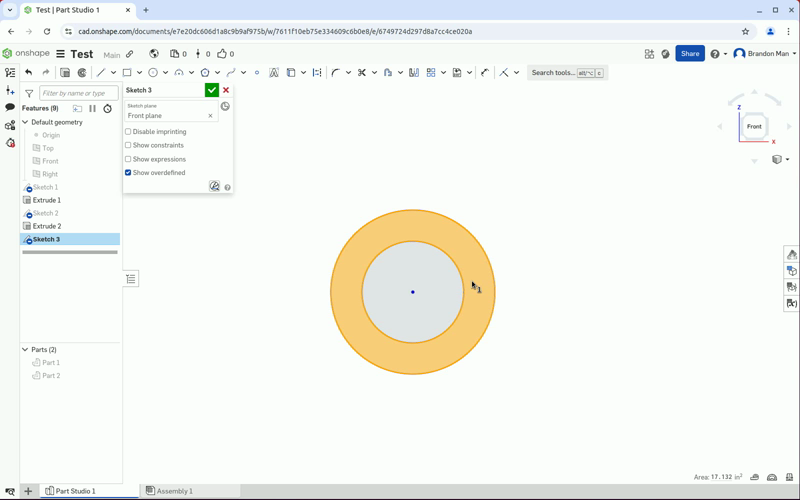
scroll(-6)
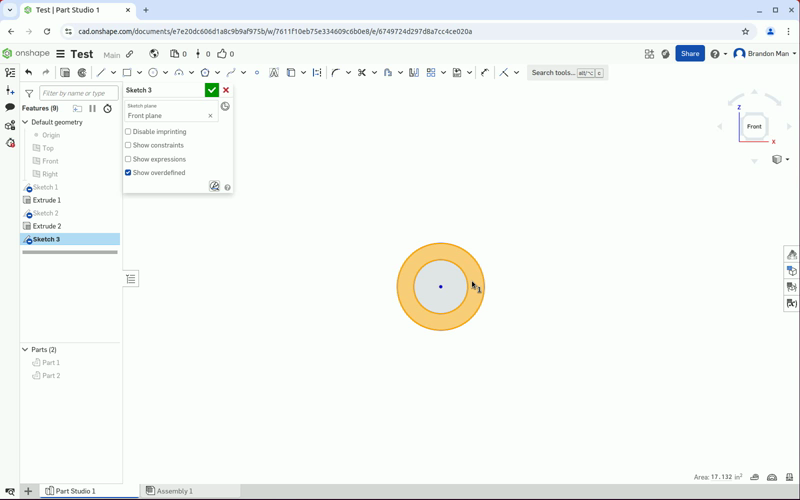
scroll(-6)
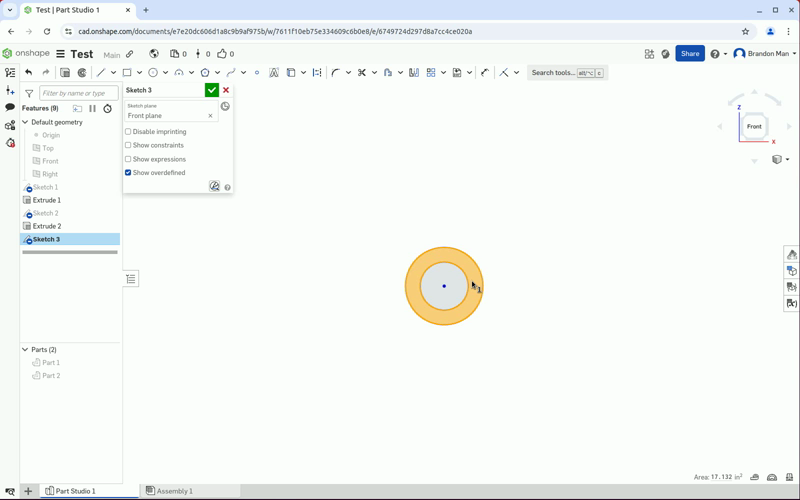
scroll(-6)
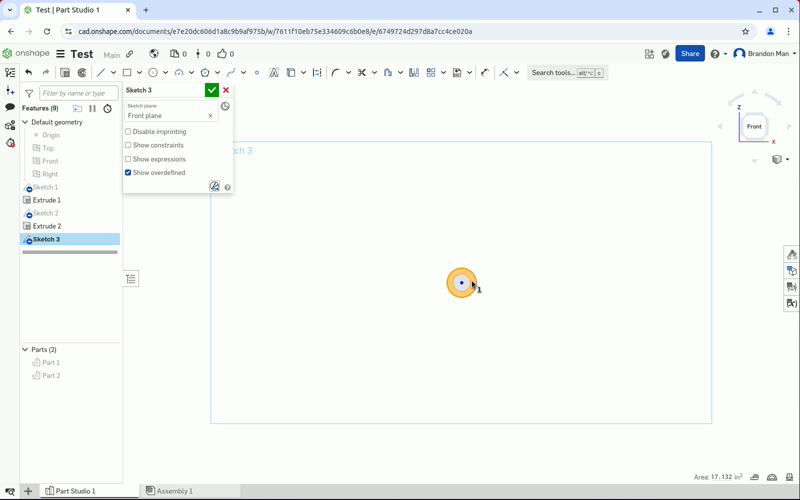
mouse_move(73, 352)
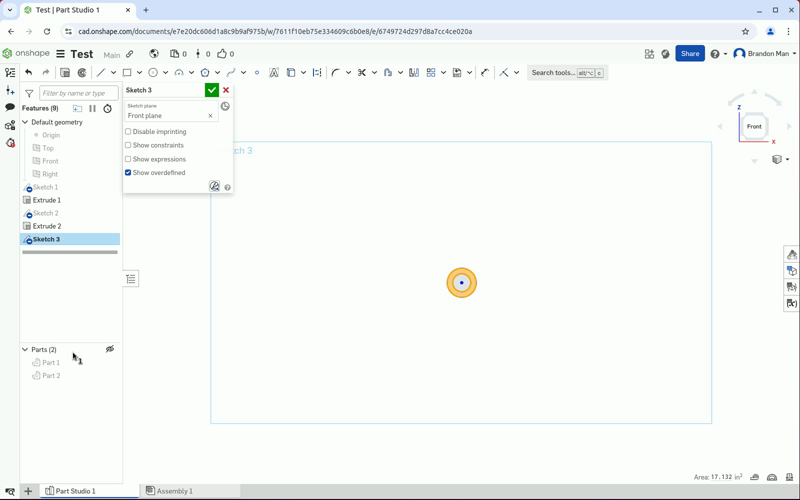
key(shift+y)
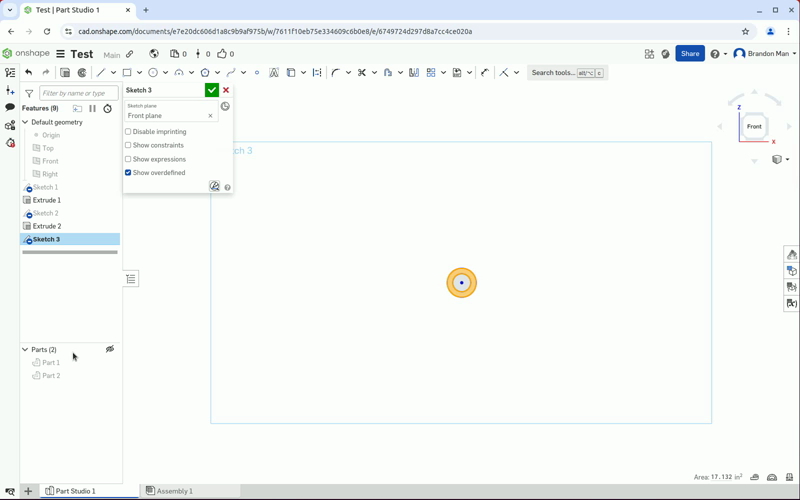
key(shift+e)
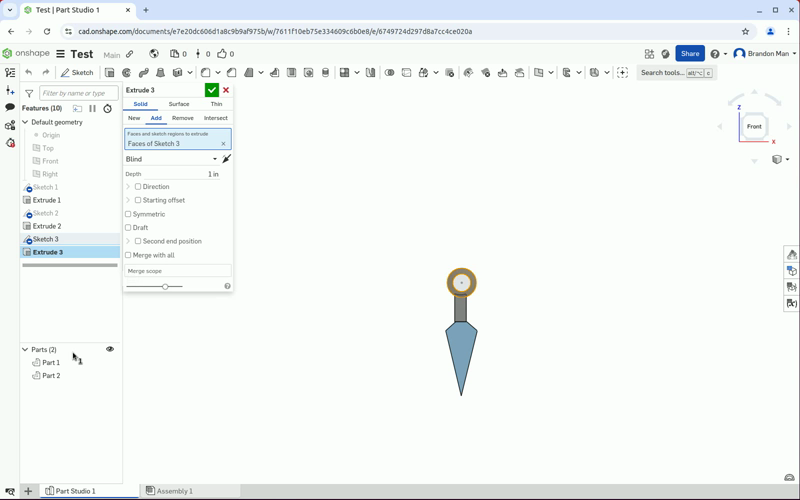
mouse_move(143, 106)
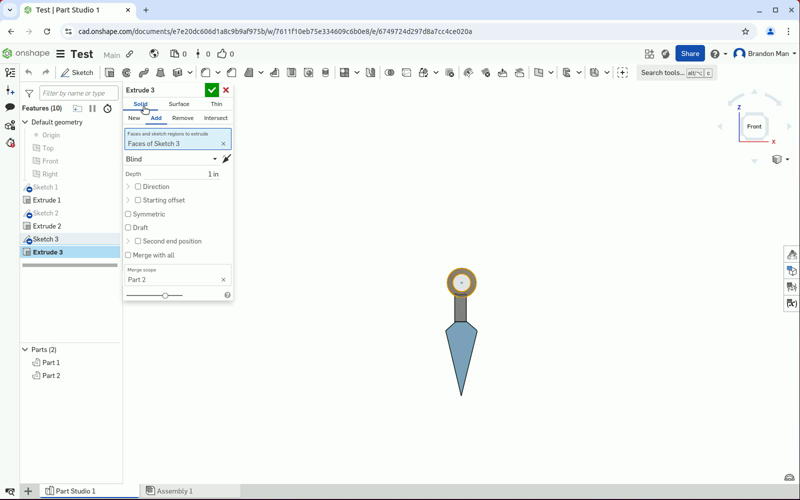
click(143, 106)
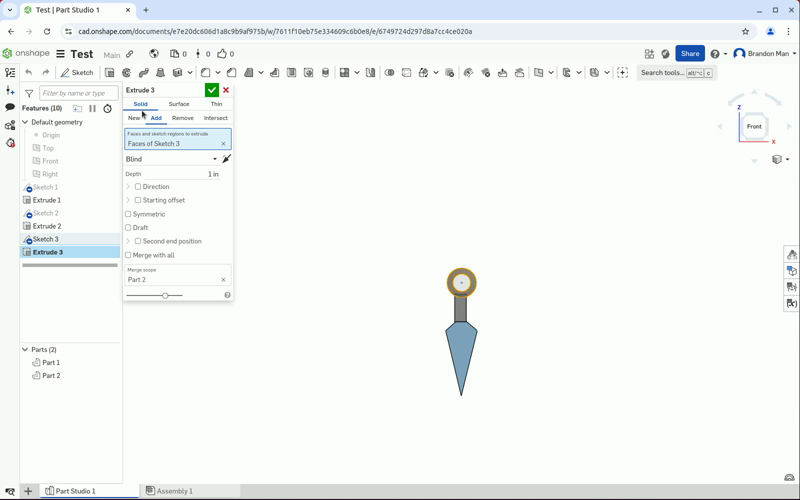
mouse_move(137, 120)
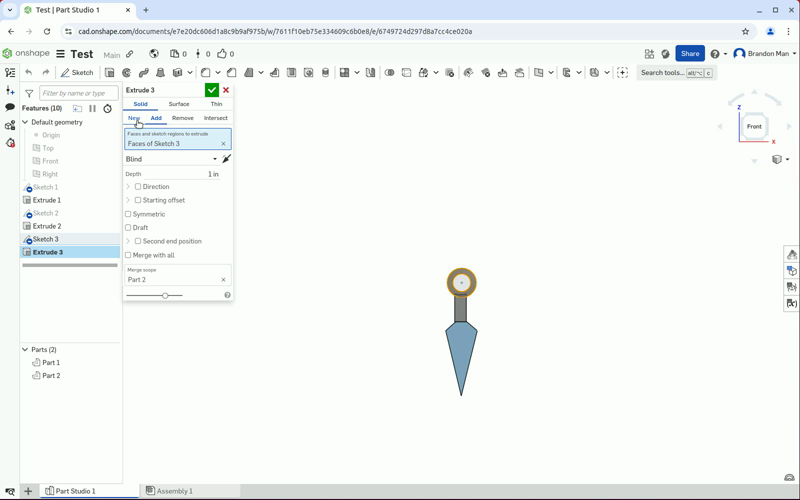
click(137, 120)
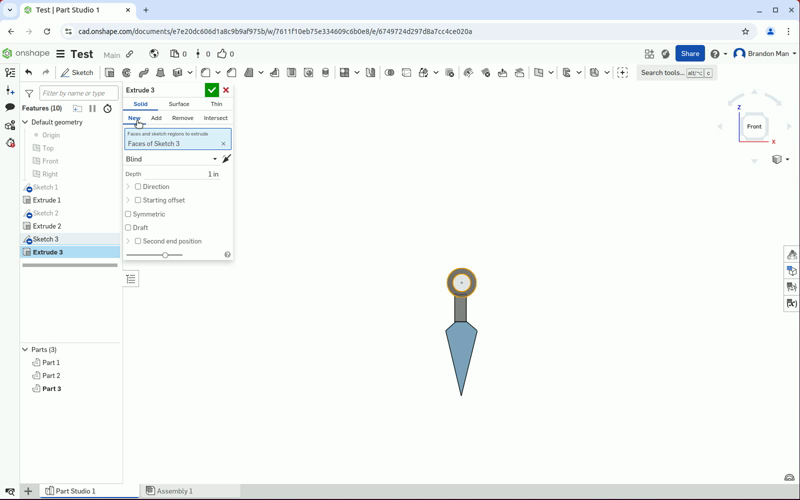
key(tab, 4)
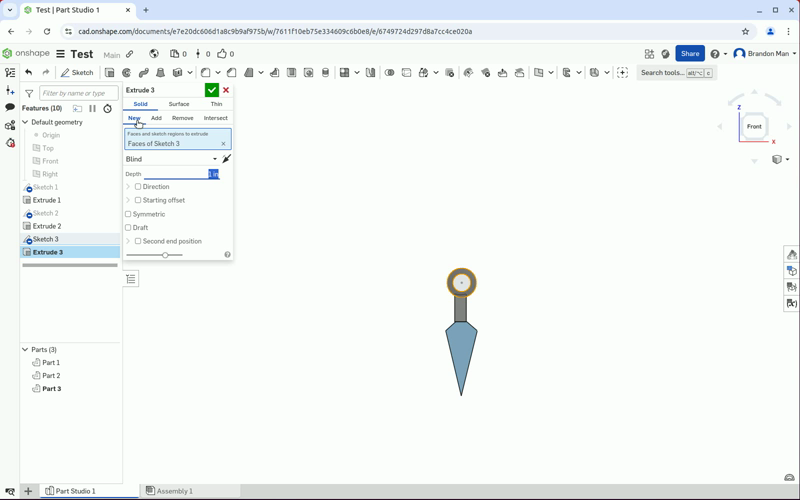
text(2.648)
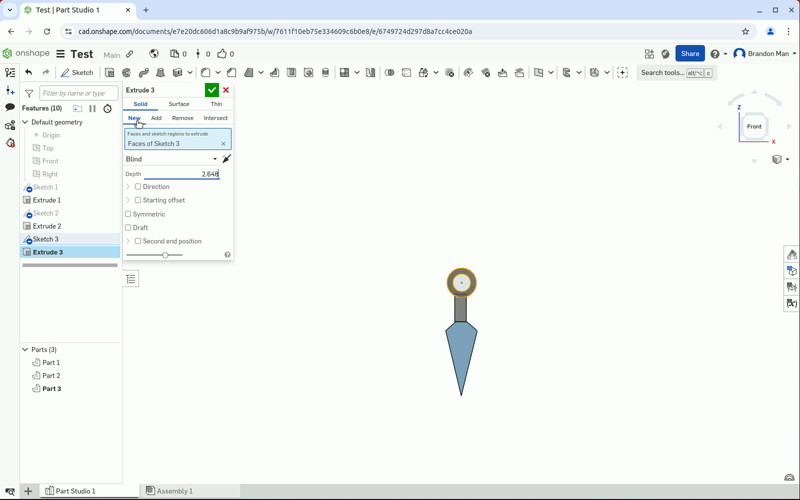
key(enter)
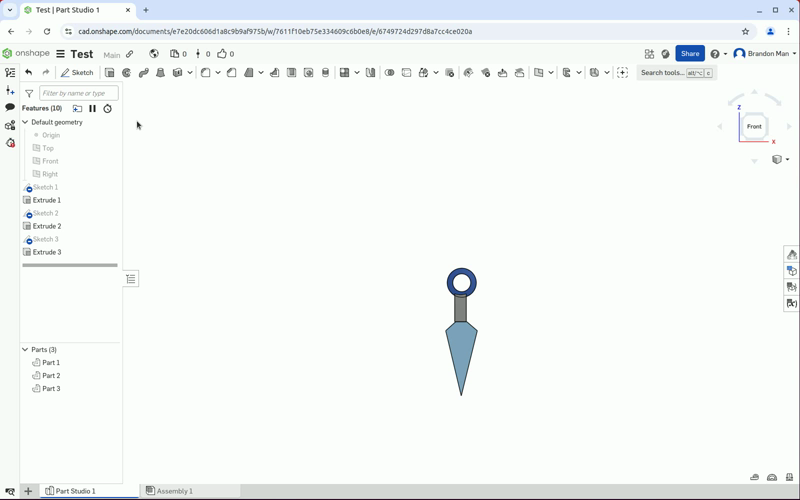
key(shift+h)
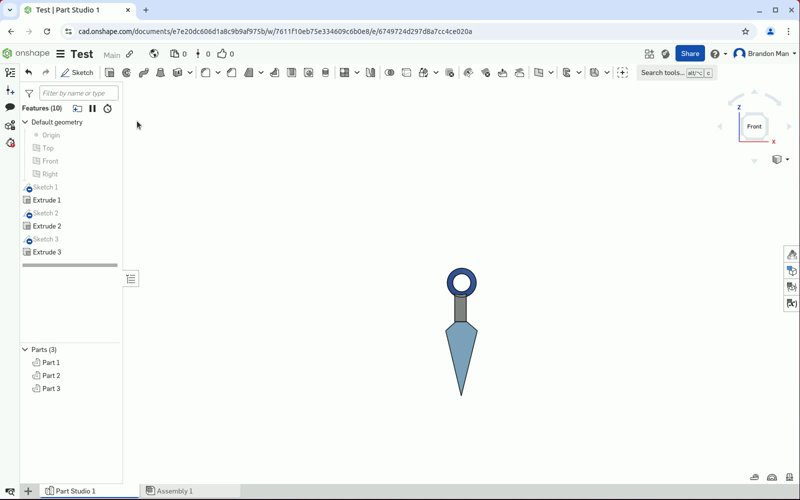
key(shift+h)
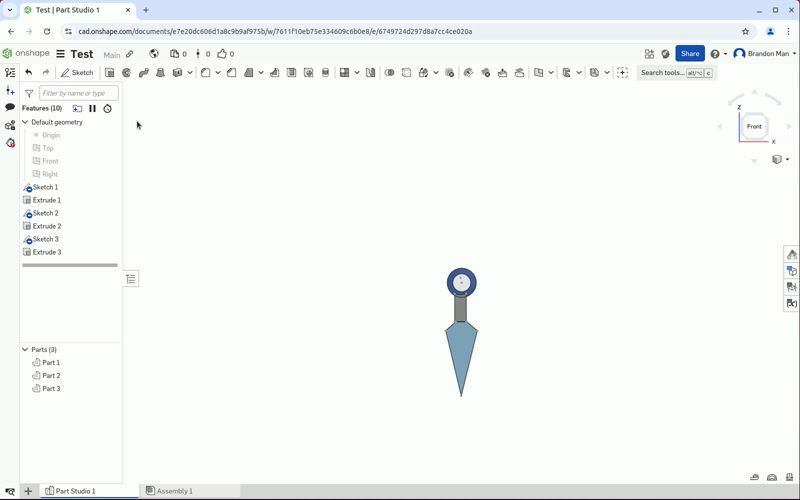
key(shift+7)
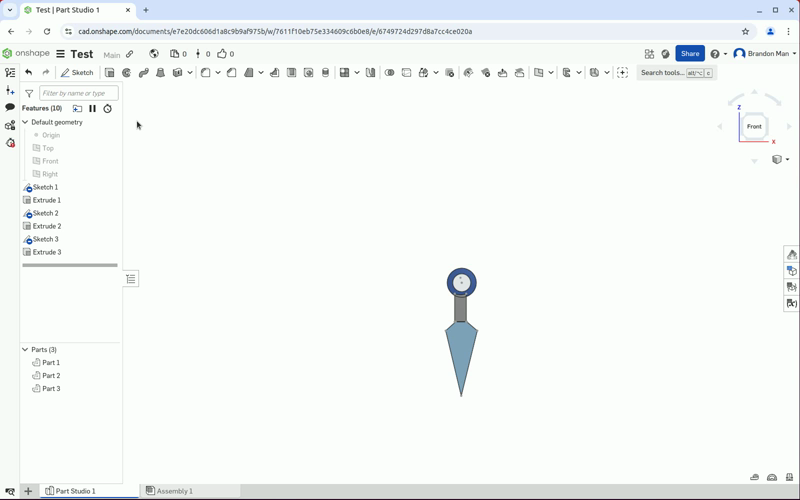
key(left, 2)
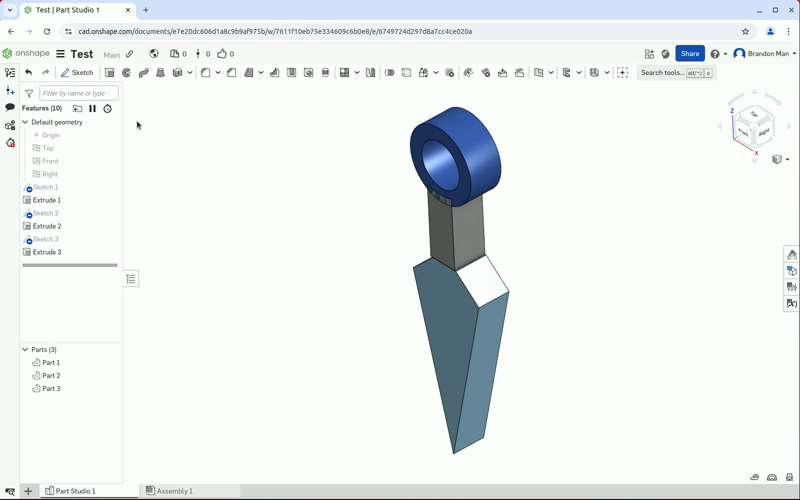
key(down, 2)
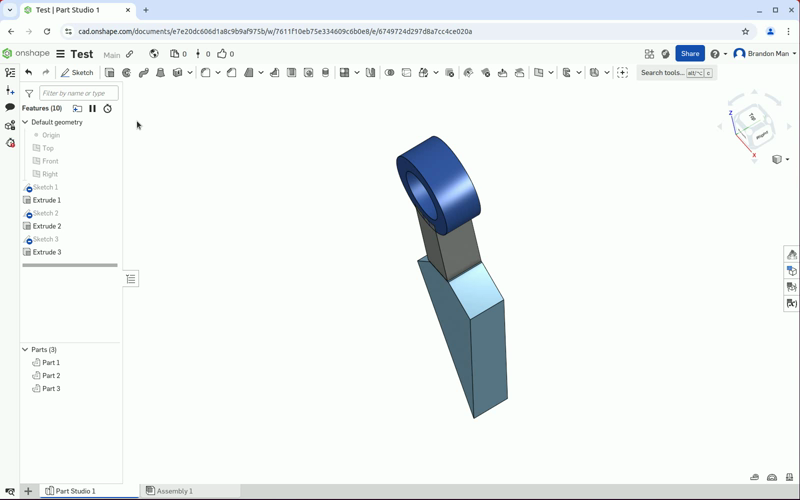
key(up, 2)
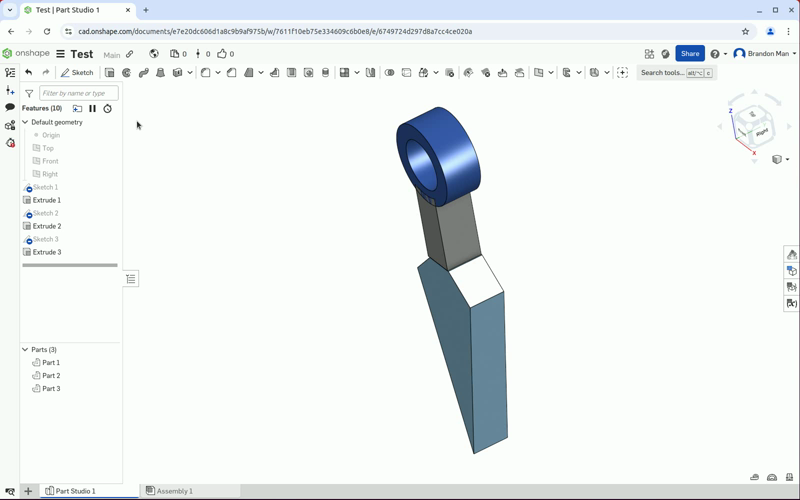
key(right, 2)
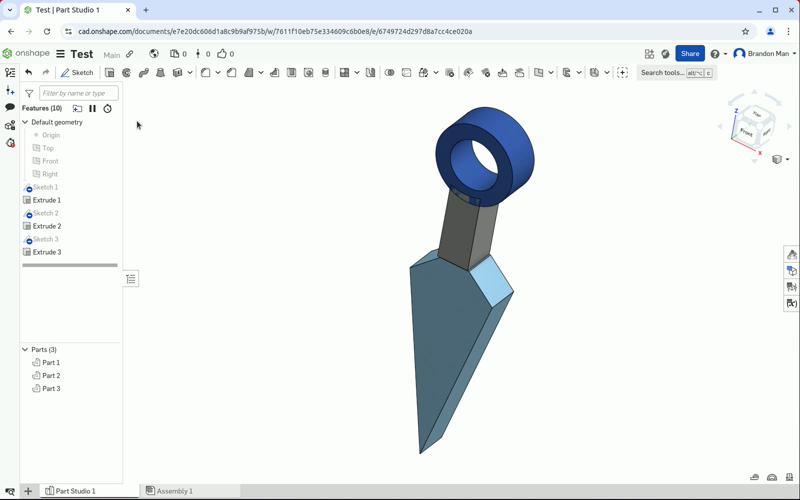
mouse_move(73, 189)
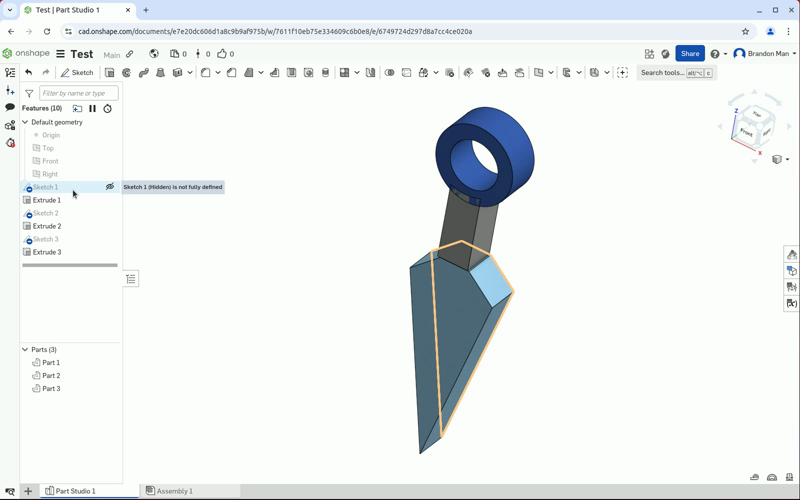
click(73, 189)